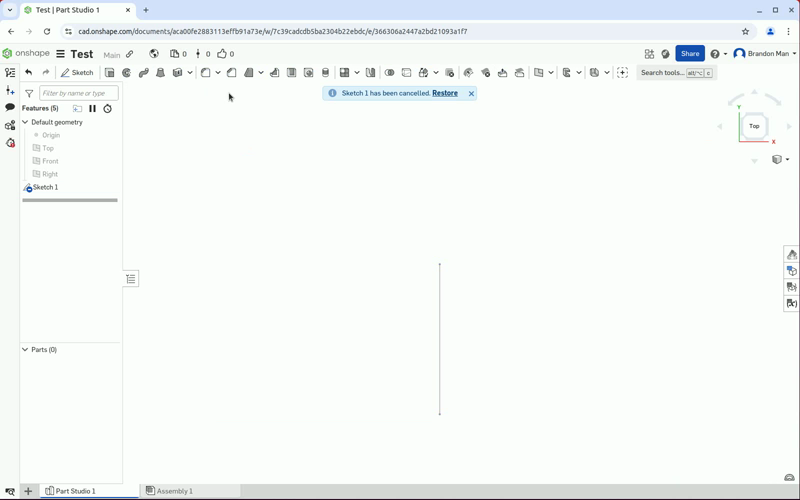
key(shift+h)
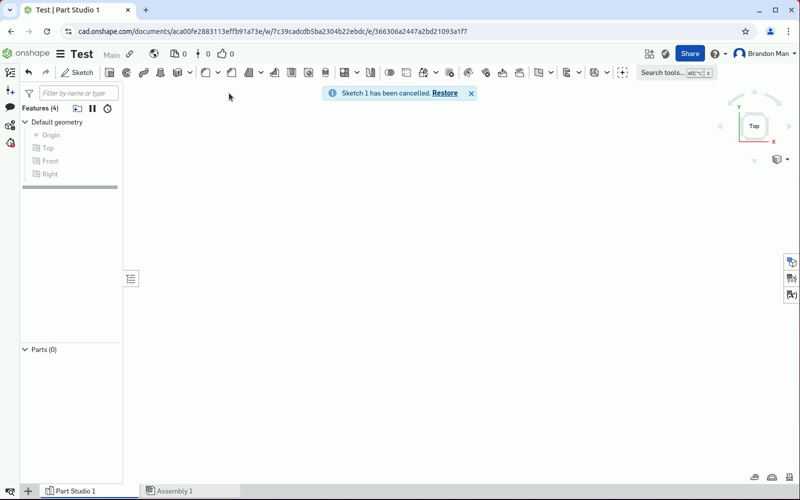
mouse_move(73, 352)
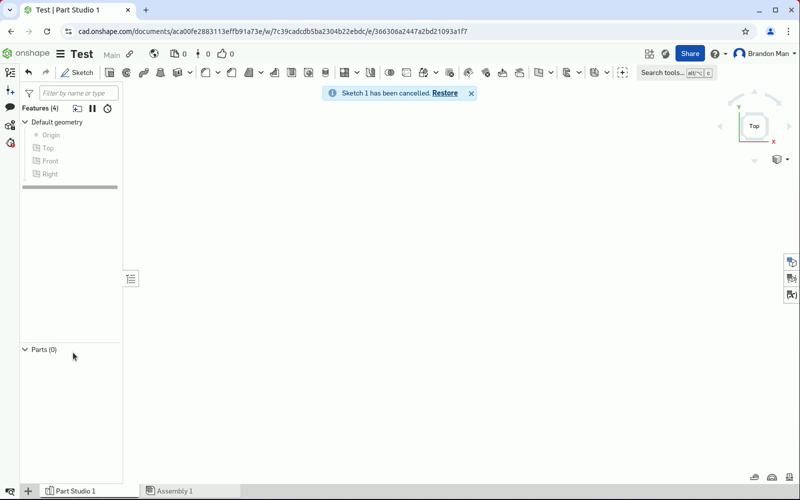
key(y)
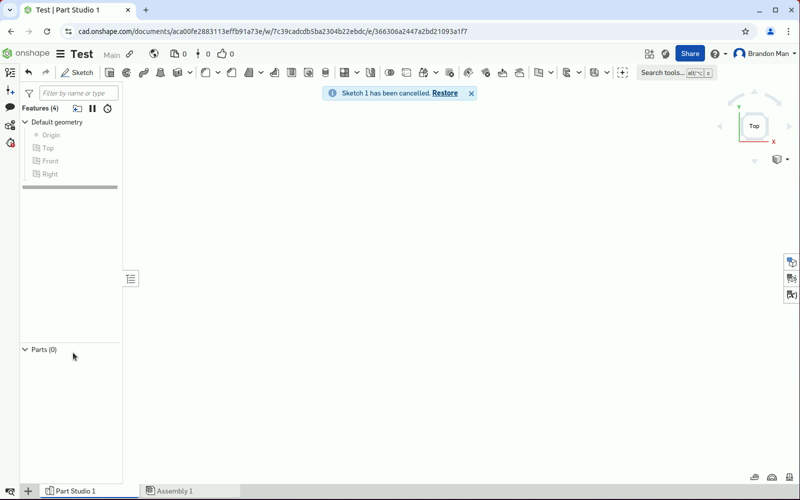
key(shift+p)
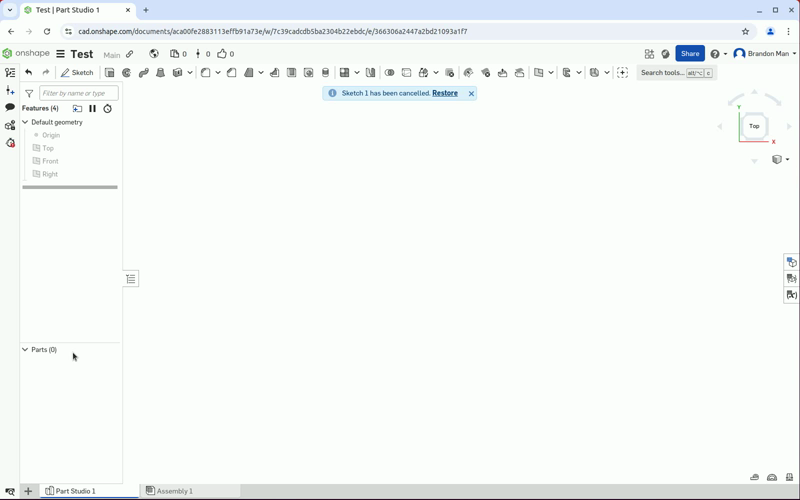
key(space)
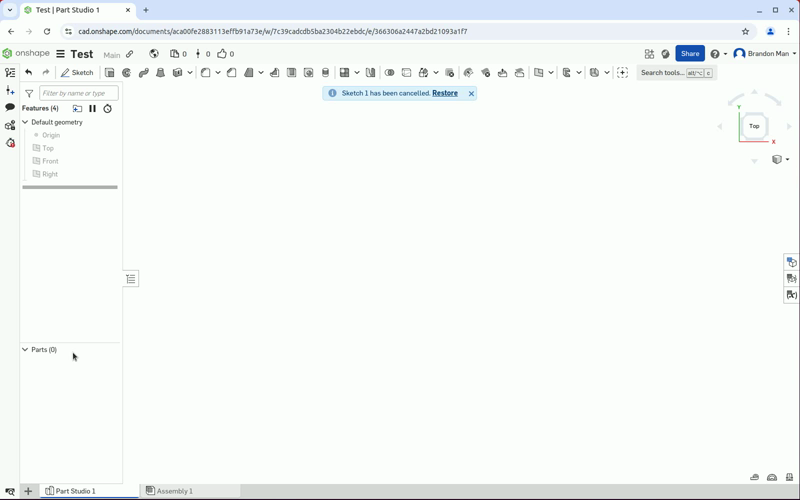
key_down(shift)
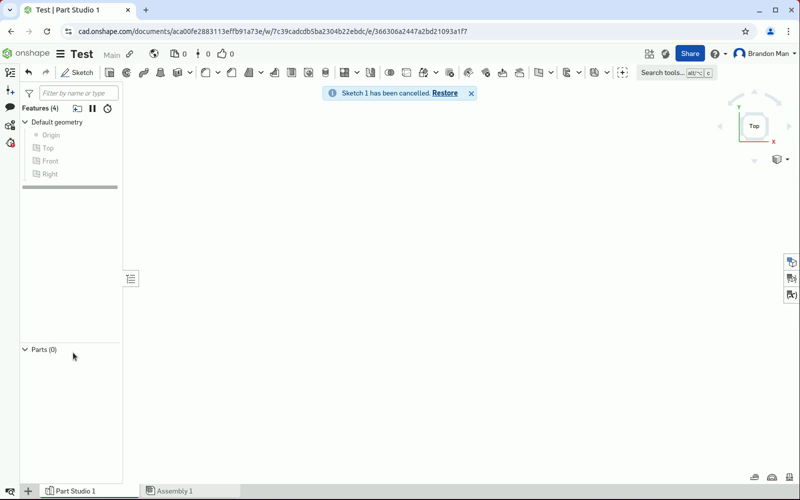
key(up)
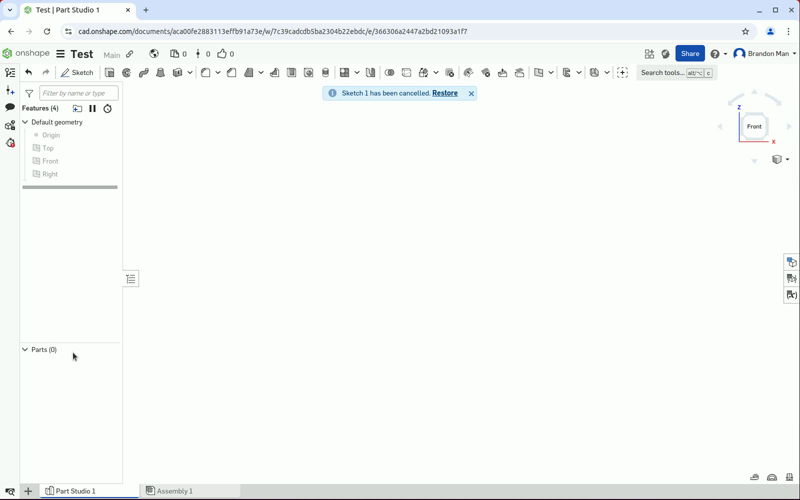
key_up(shift)
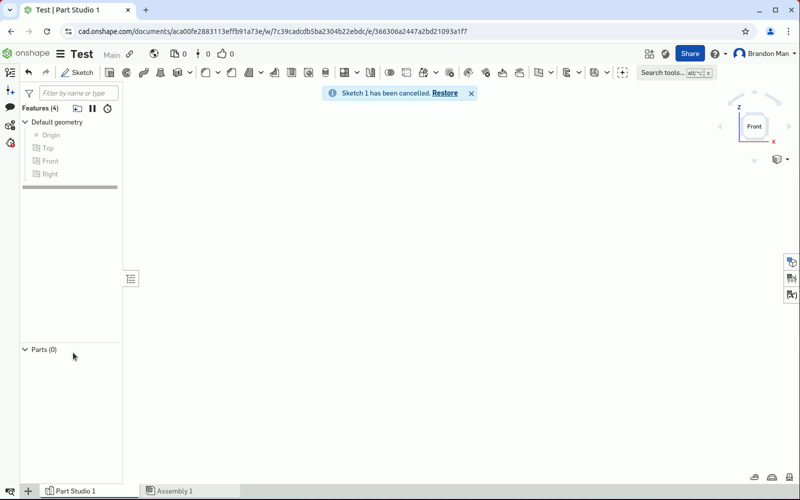
key(space)
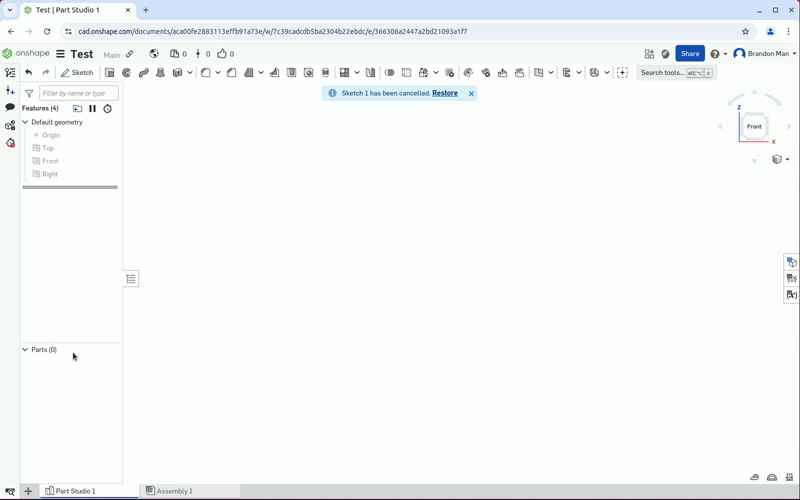
key_down(shift)
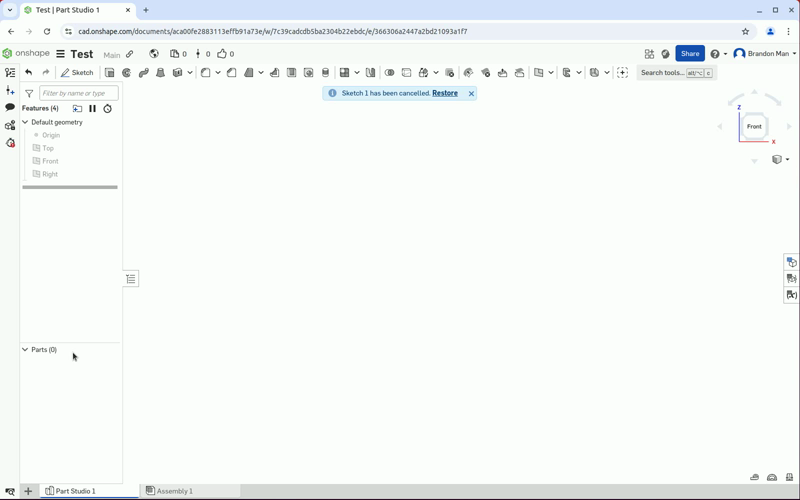
key(left)
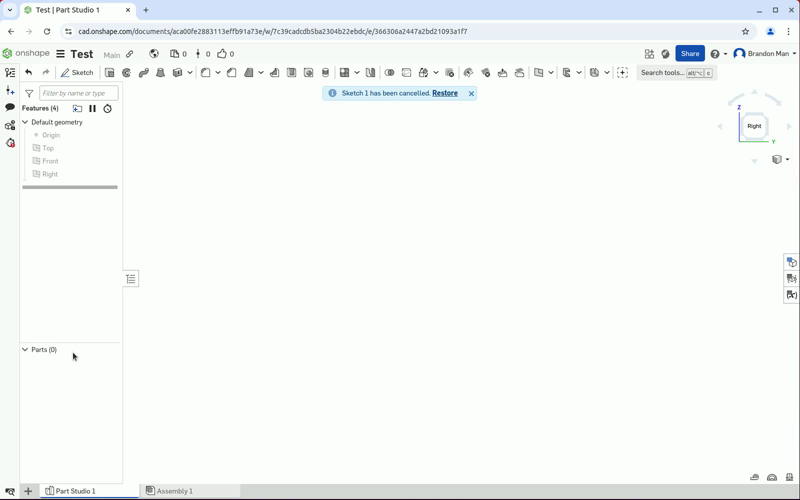
key_up(shift)
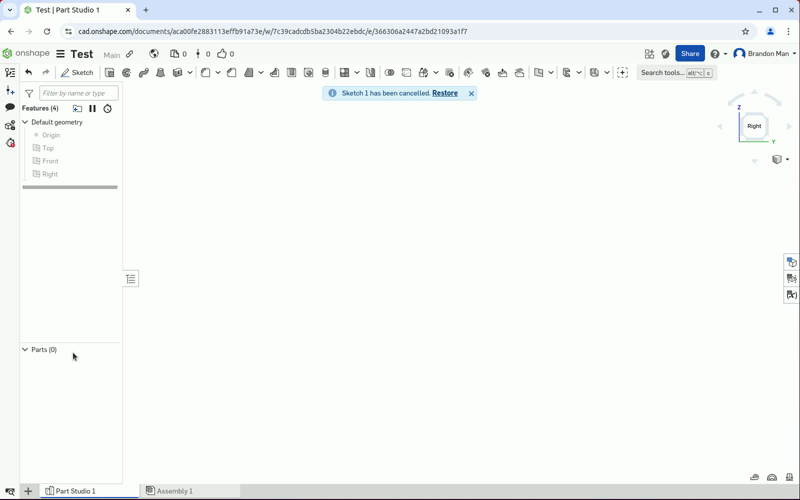
mouse_move(73, 352)
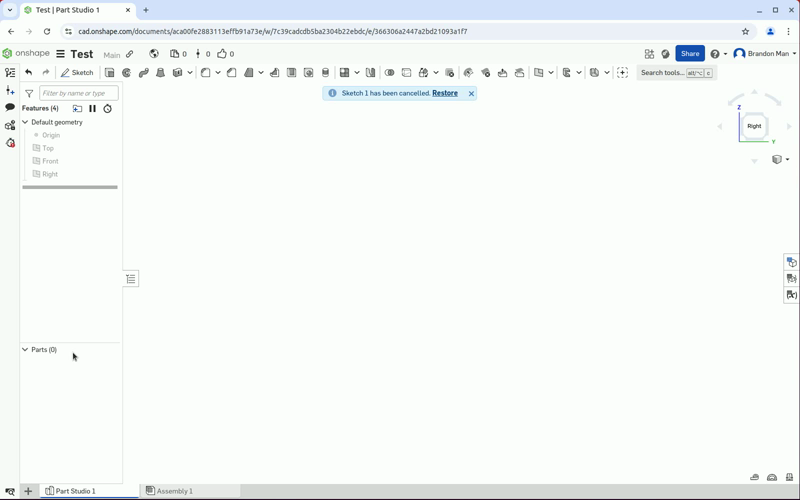
key(shift+y)
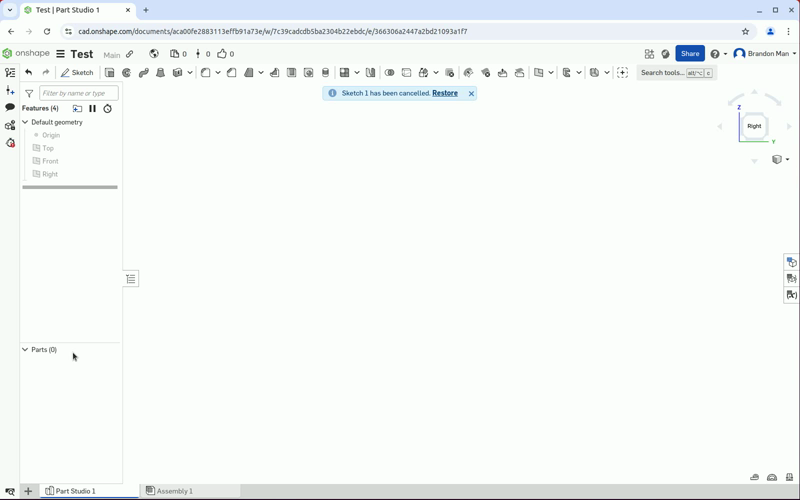
key(shift+s)
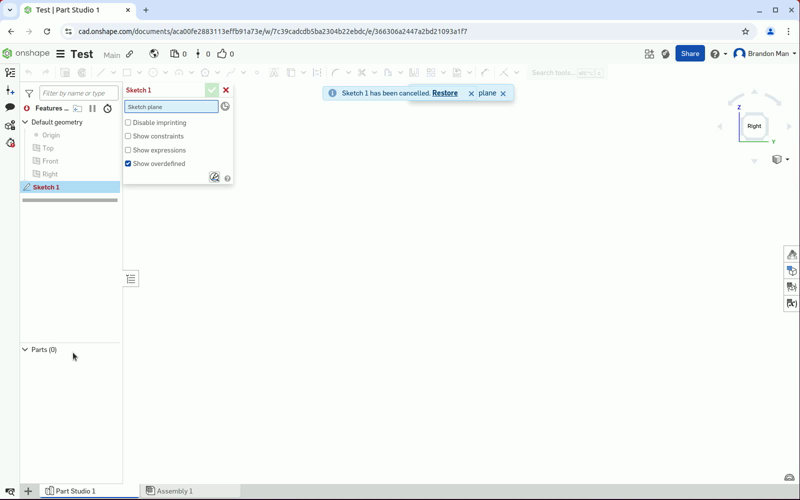
mouse_move(73, 176)
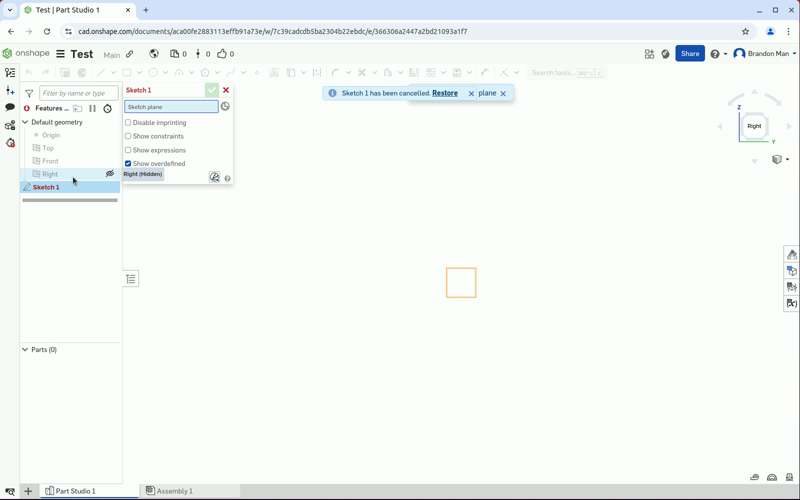
click(73, 176)
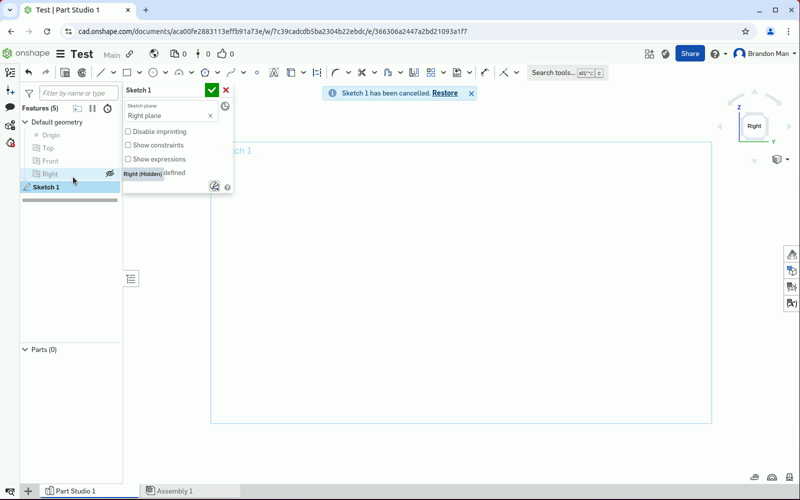
mouse_move(73, 352)
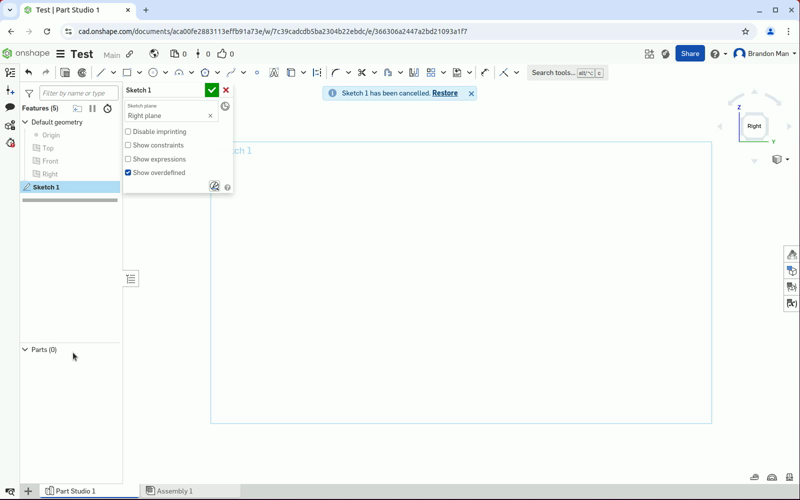
key(y)
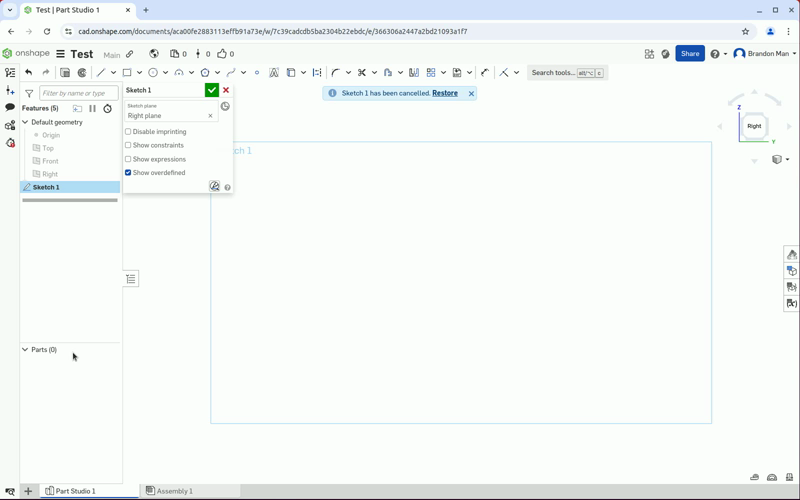
key(l)
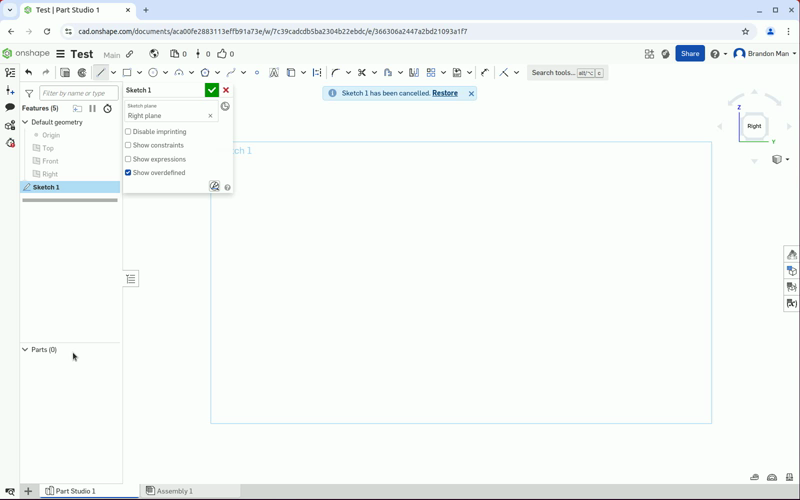
key_down(shift)
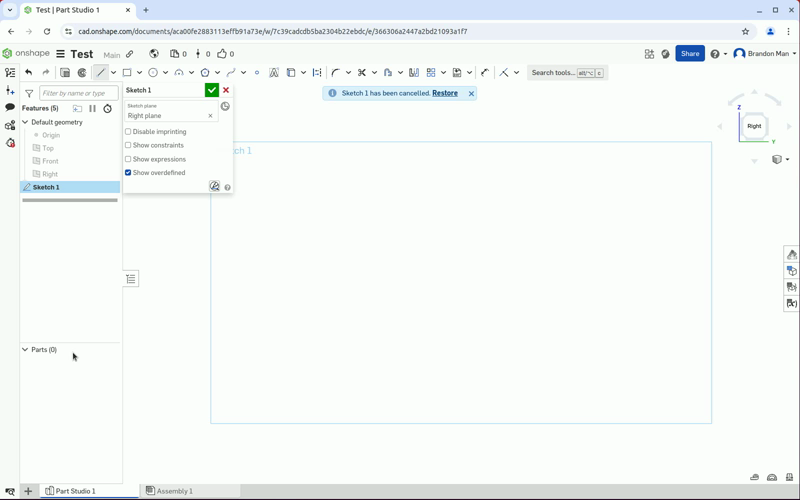
mouse_move(390, 282)
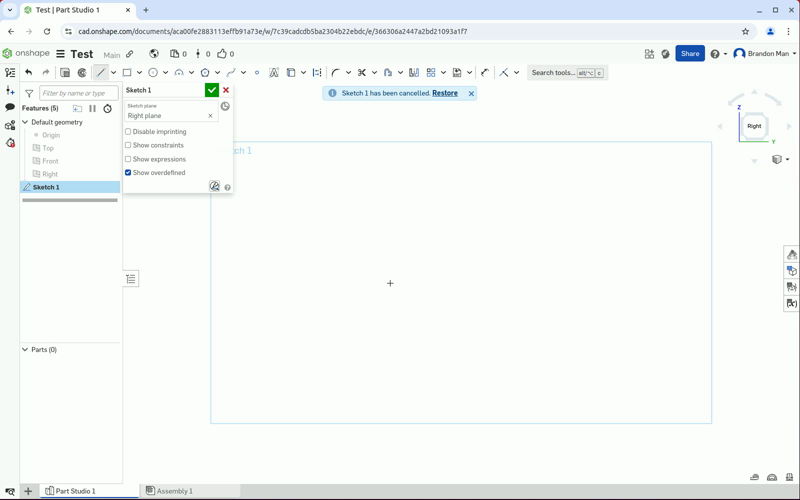
click(390, 282)
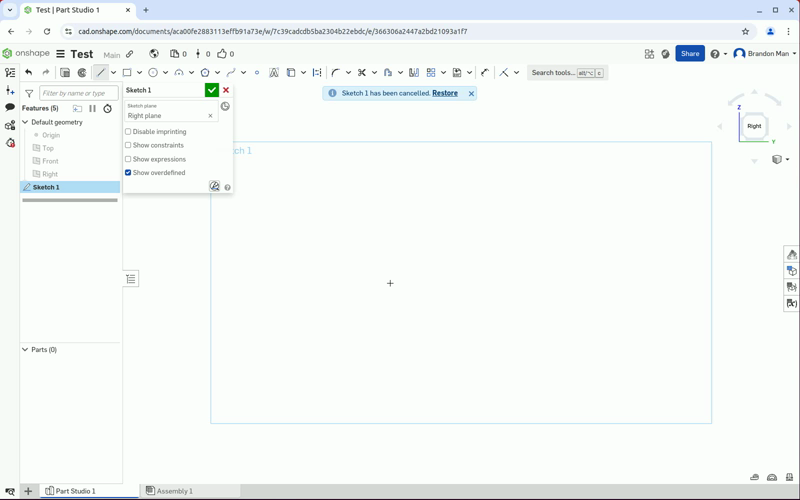
key_up(shift)
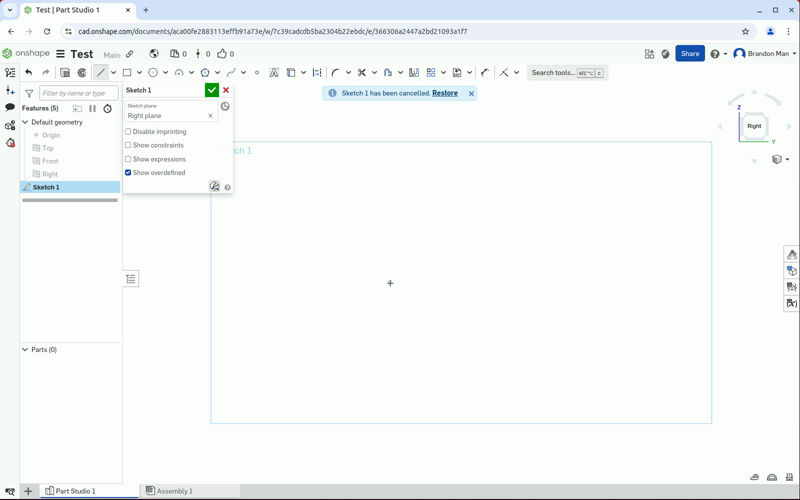
key_down(shift)
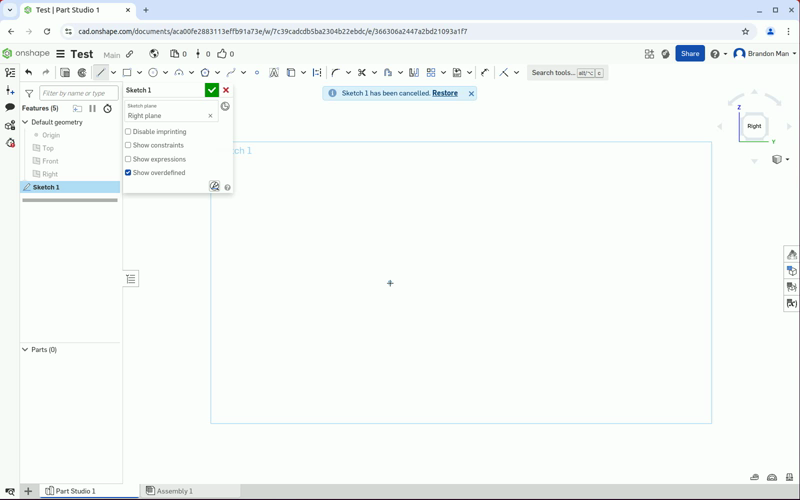
mouse_move(460, 282)
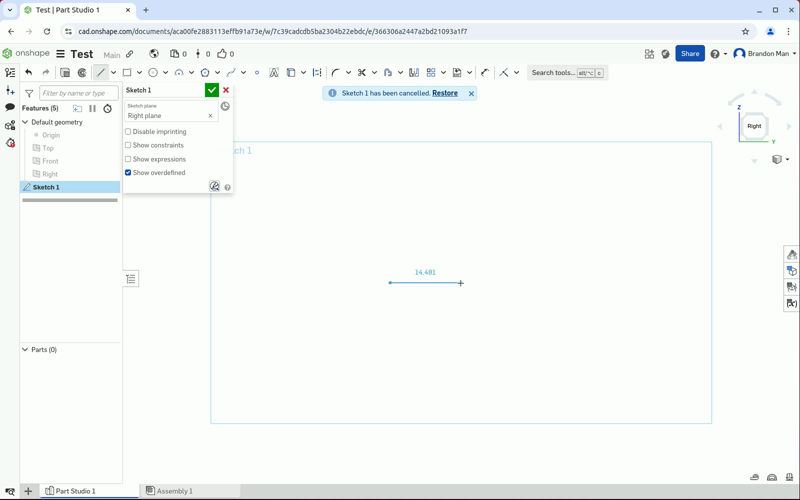
click(460, 282)
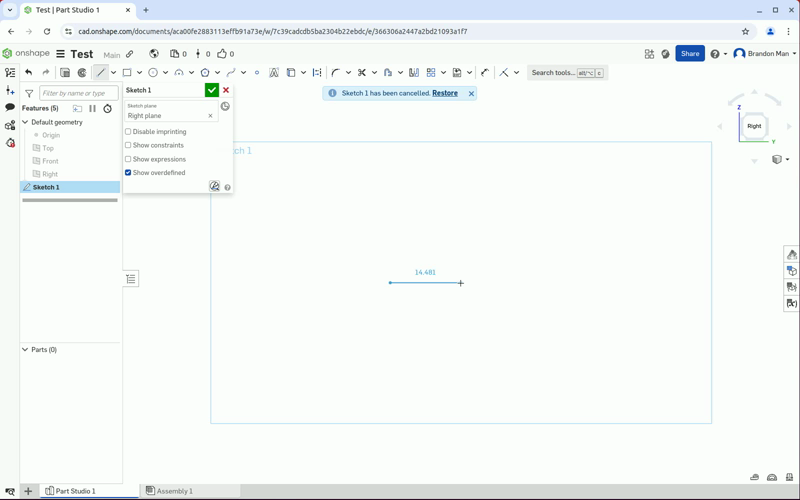
key_up(shift)
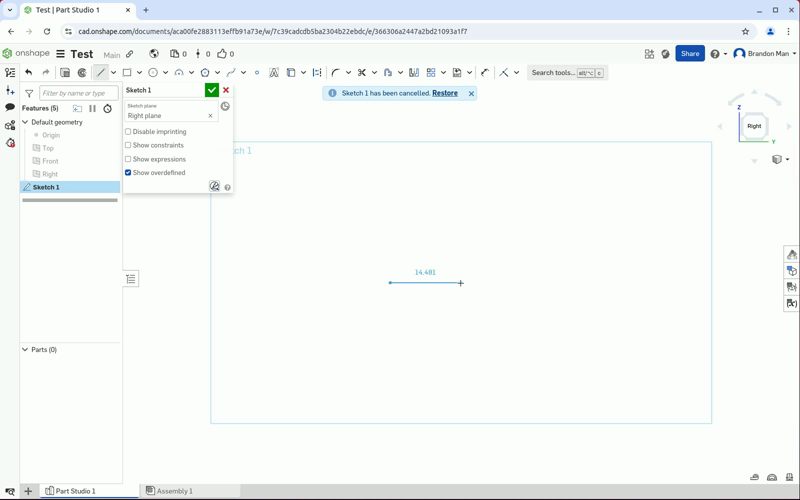
key_down(shift)
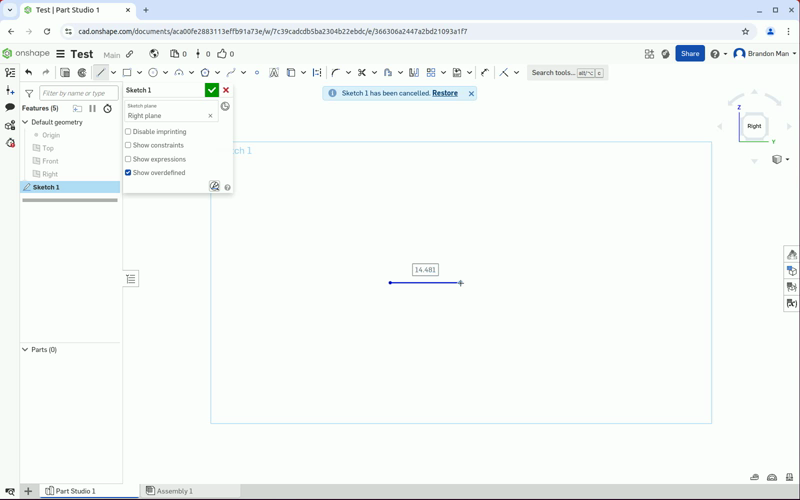
mouse_move(460, 198)
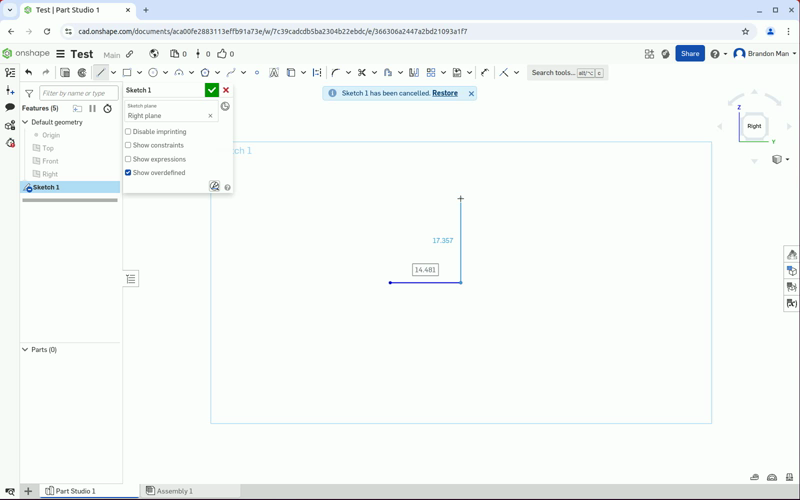
click(460, 198)
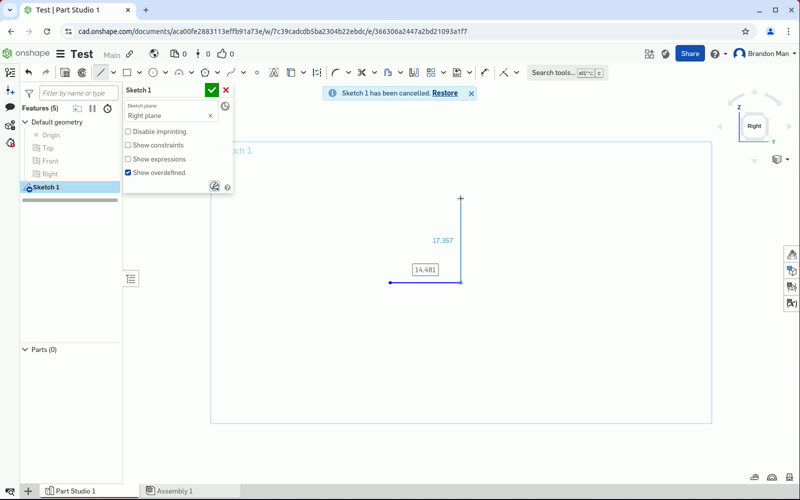
key_up(shift)
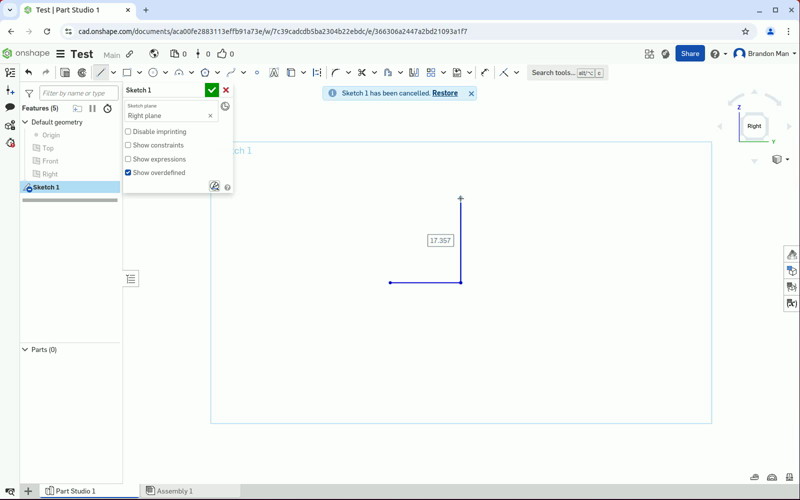
key_down(shift)
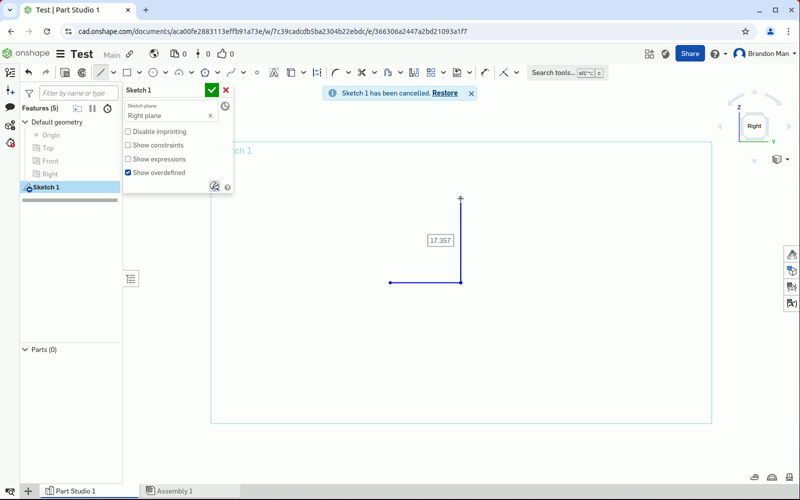
mouse_move(490, 198)
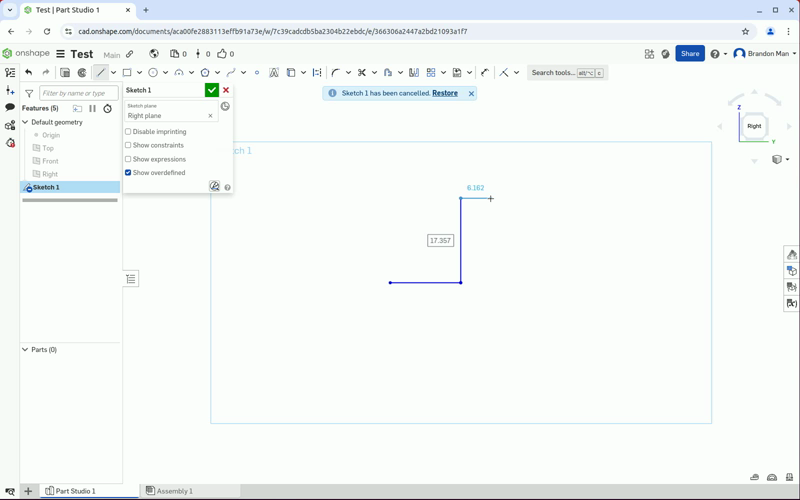
mouse_move(446, 198)
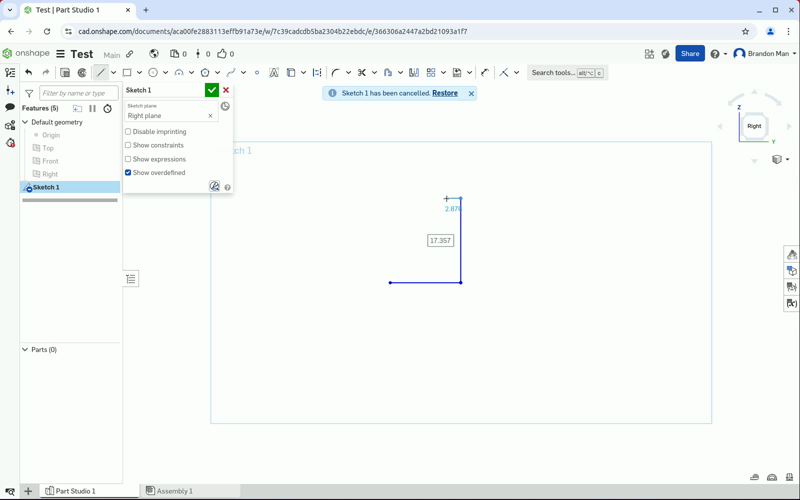
click(446, 198)
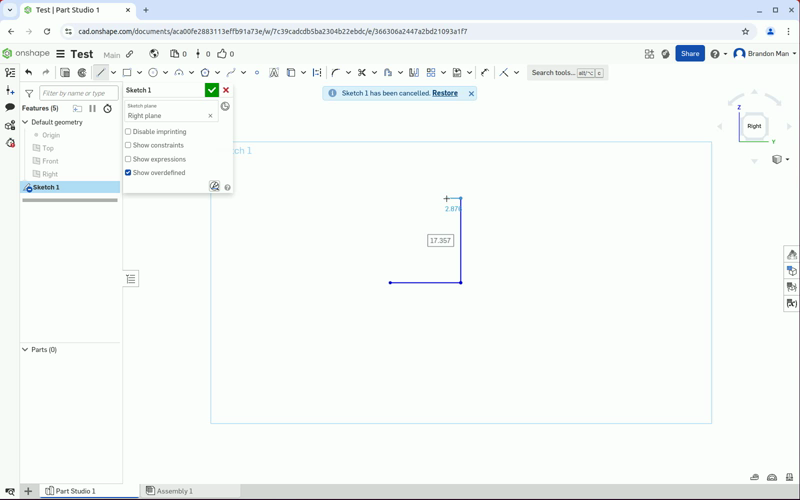
key_up(shift)
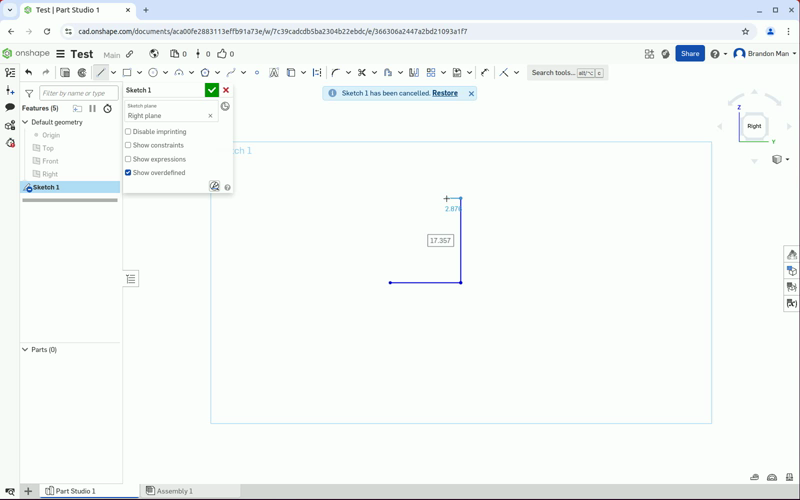
key(esc)
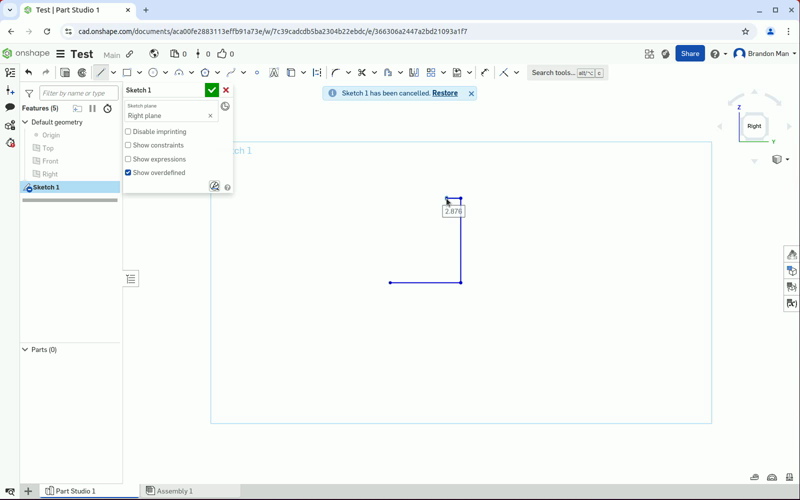
key(a)
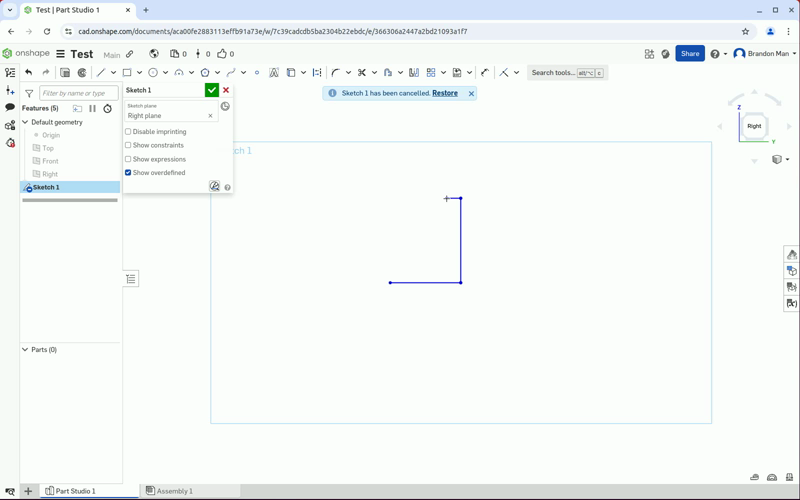
mouse_move(446, 198)
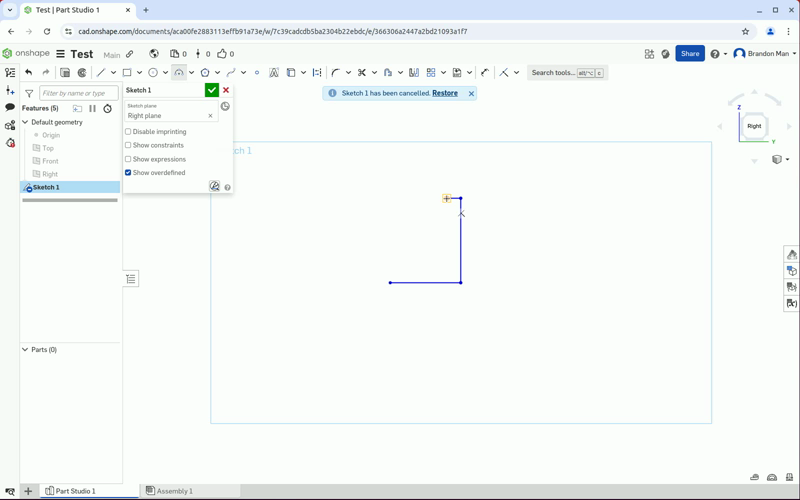
click(446, 198)
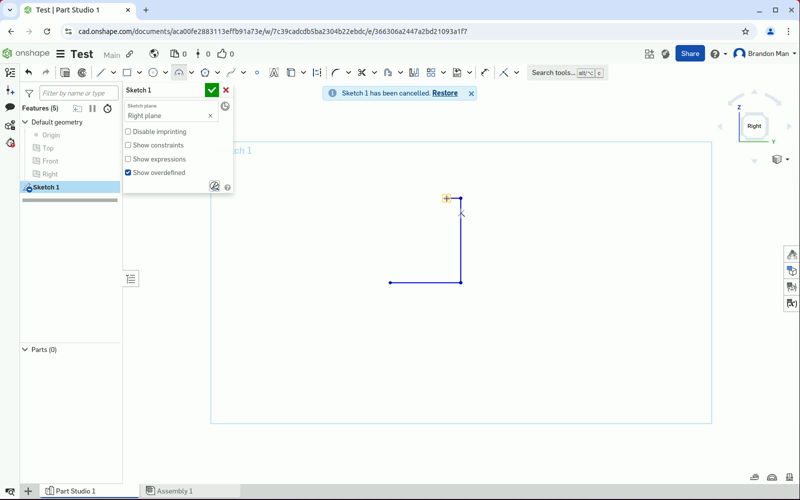
key_down(shift)
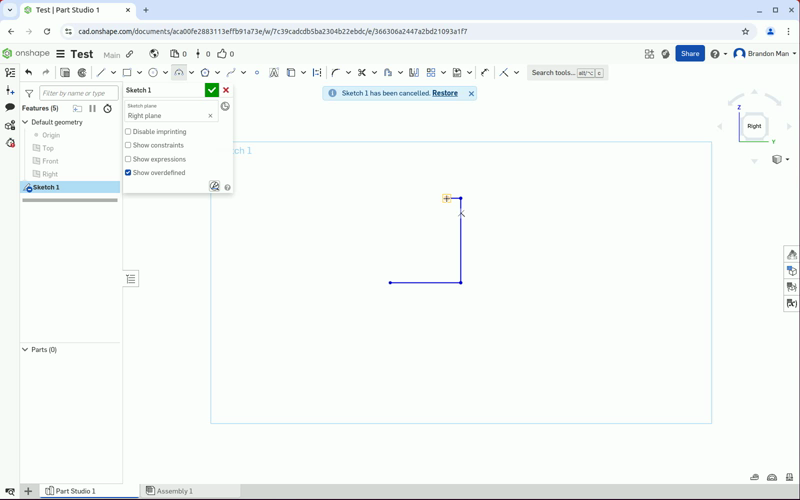
mouse_move(390, 254)
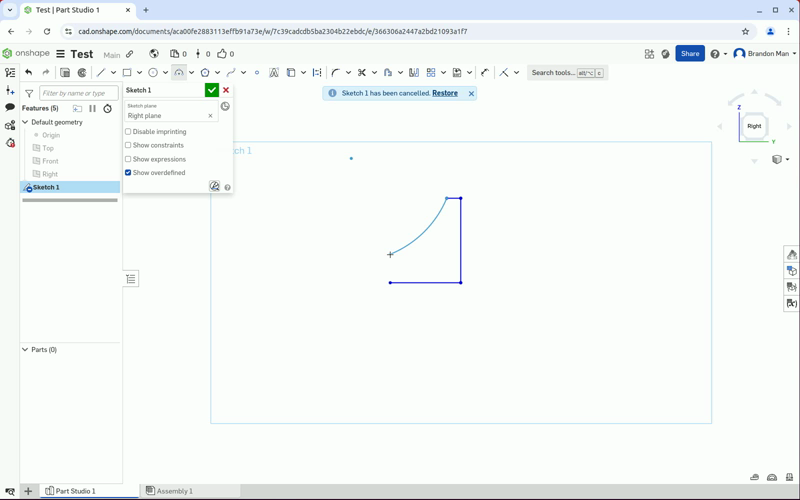
click(390, 254)
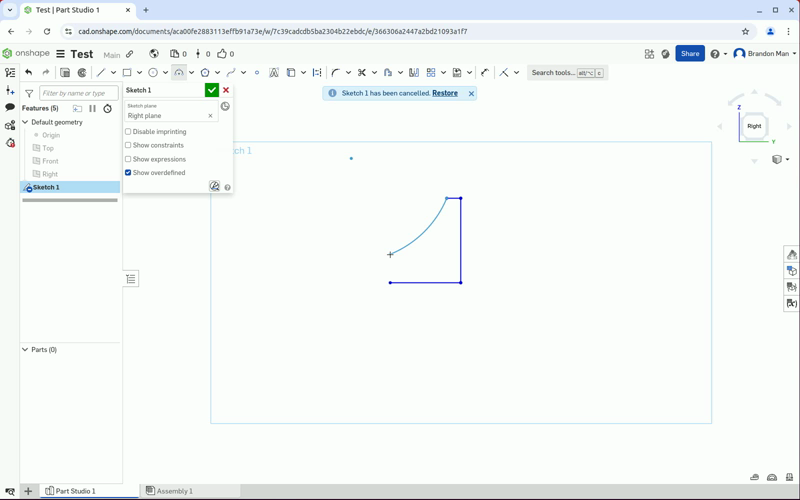
mouse_move(438, 246)
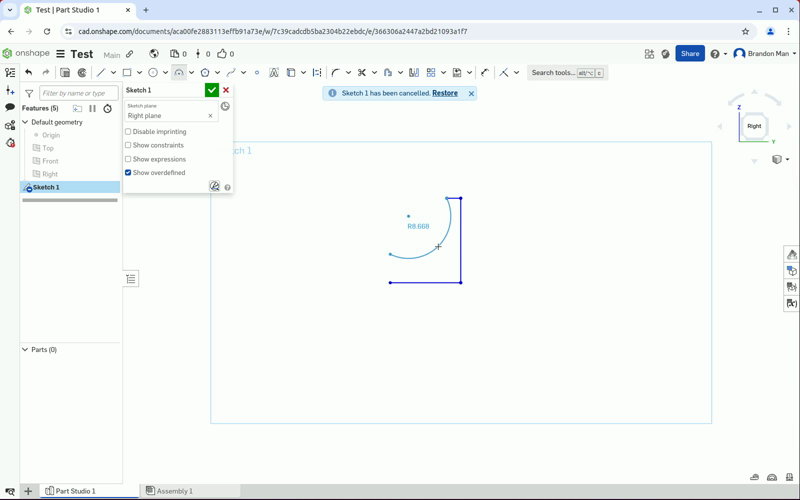
click(438, 246)
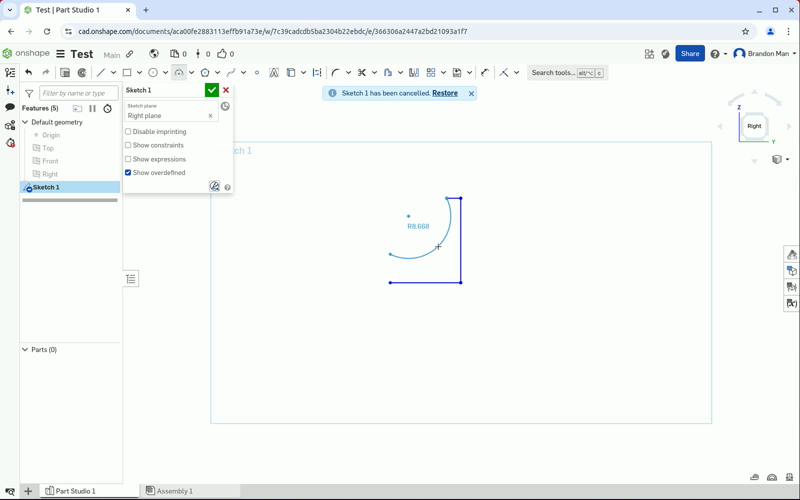
key_up(shift)
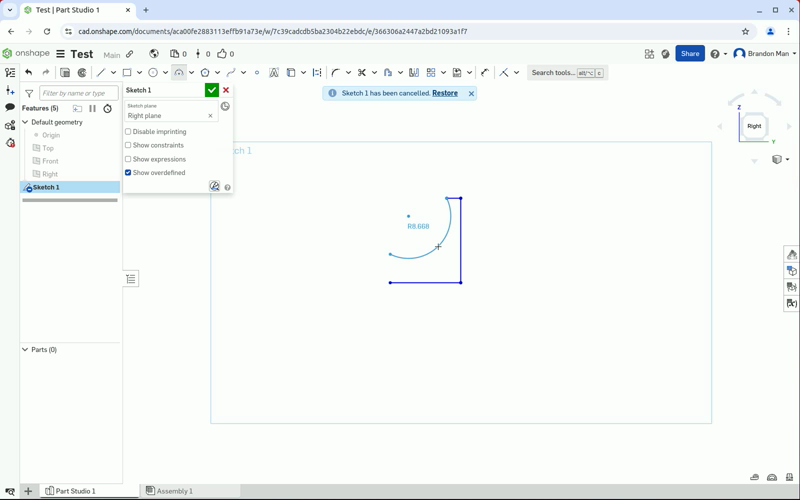
key(esc)
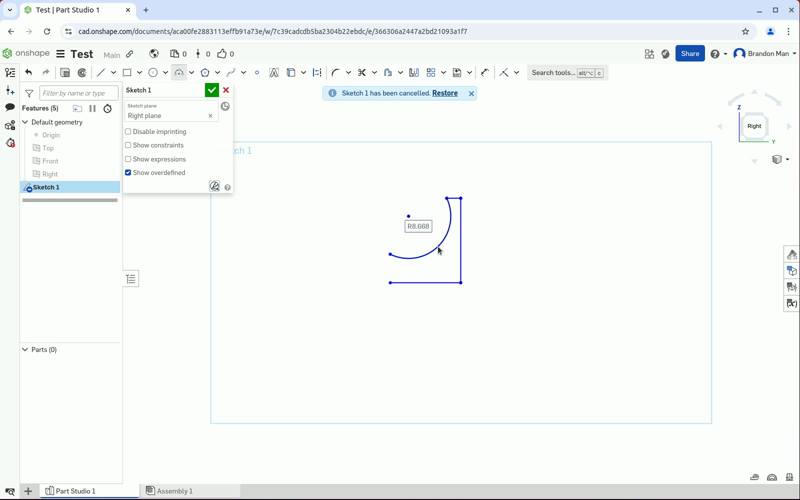
key(l)
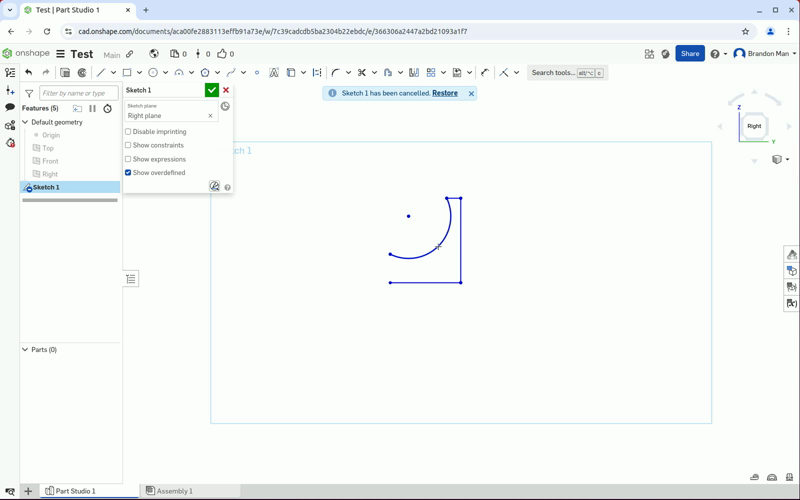
mouse_move(390, 254)
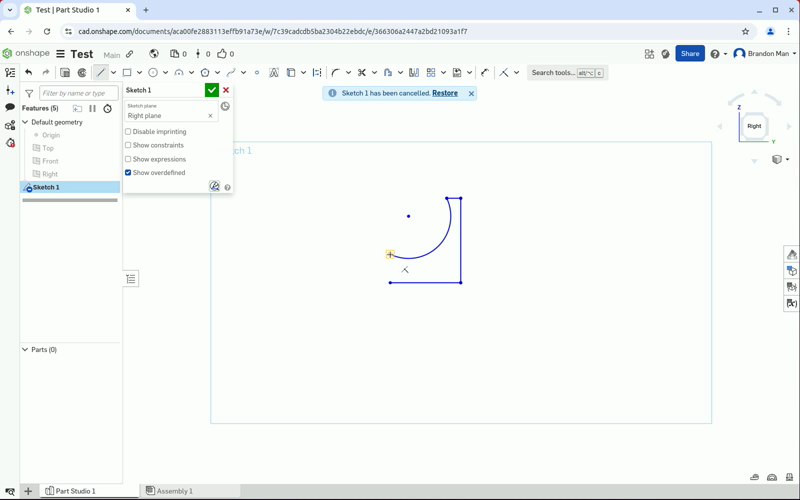
click(390, 254)
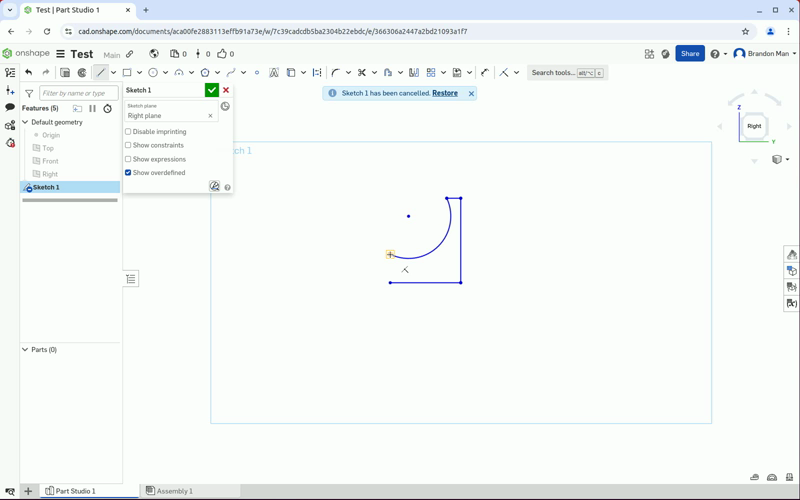
mouse_move(420, 254)
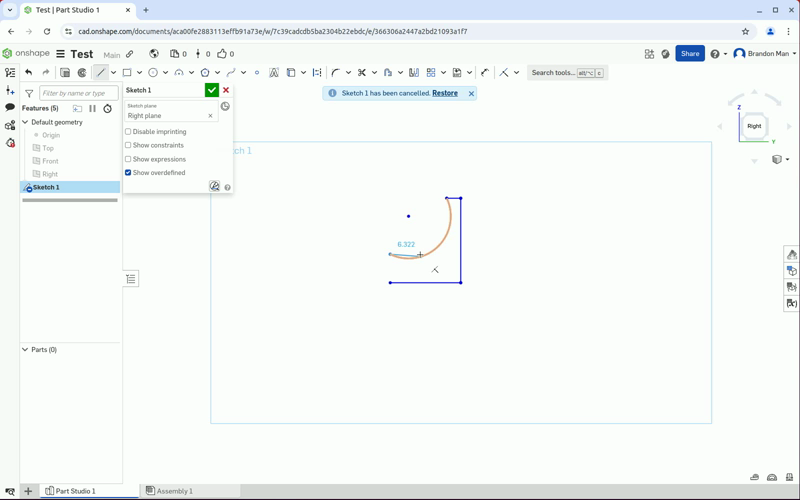
key_down(shift)
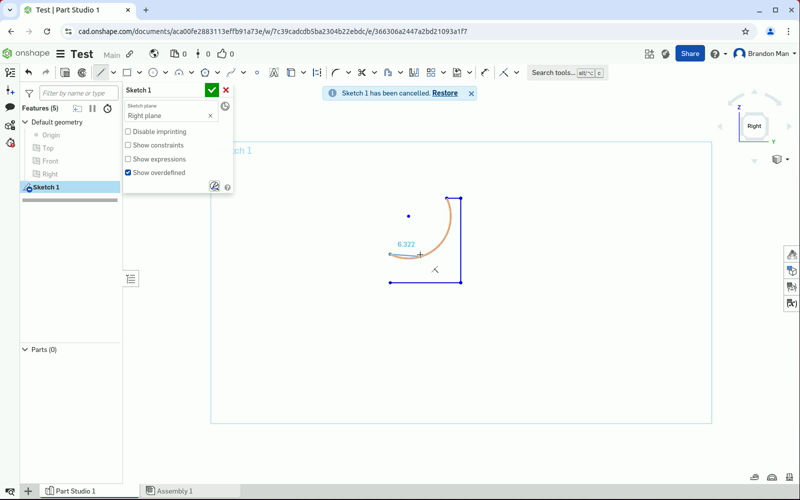
mouse_move(390, 282)
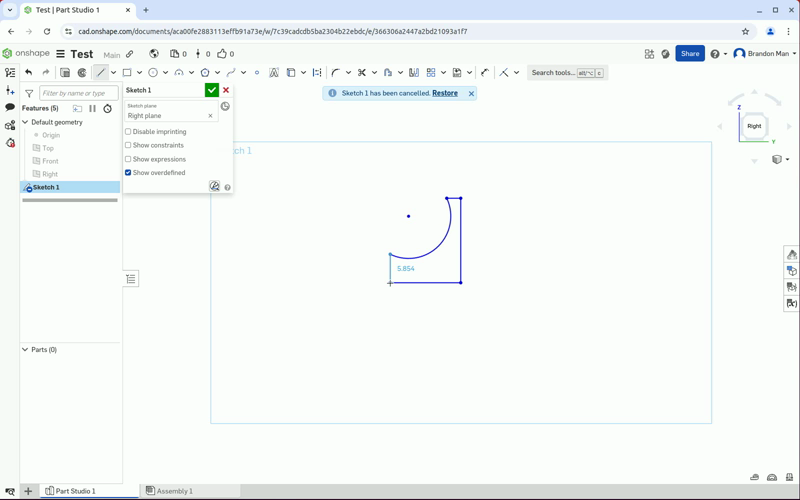
key_up(shift)
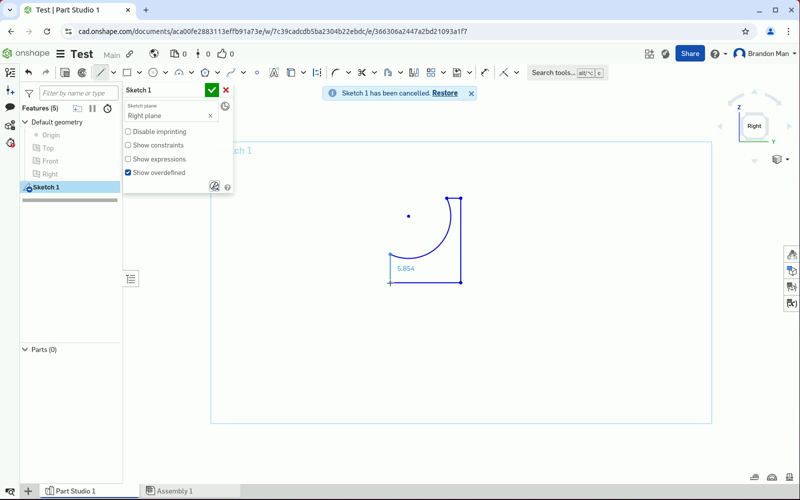
click(390, 282)
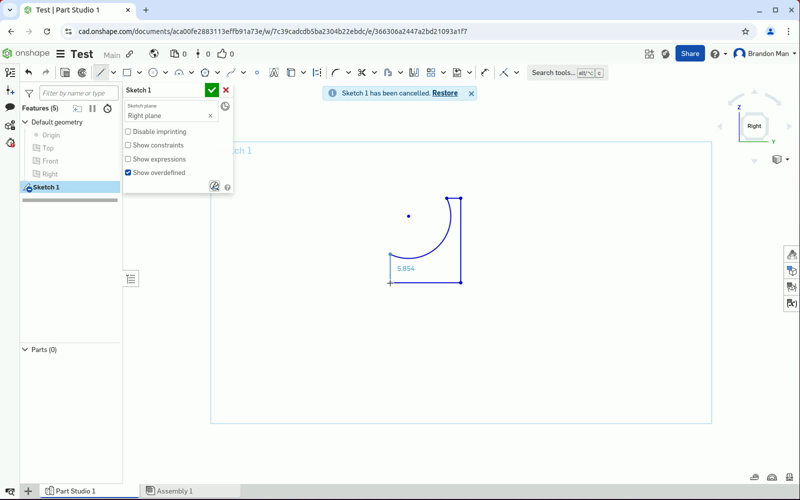
key(esc)
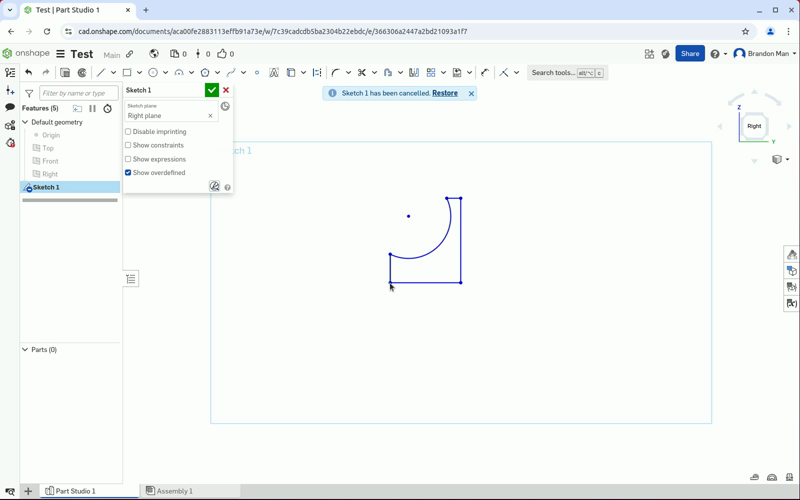
mouse_move(452, 232)
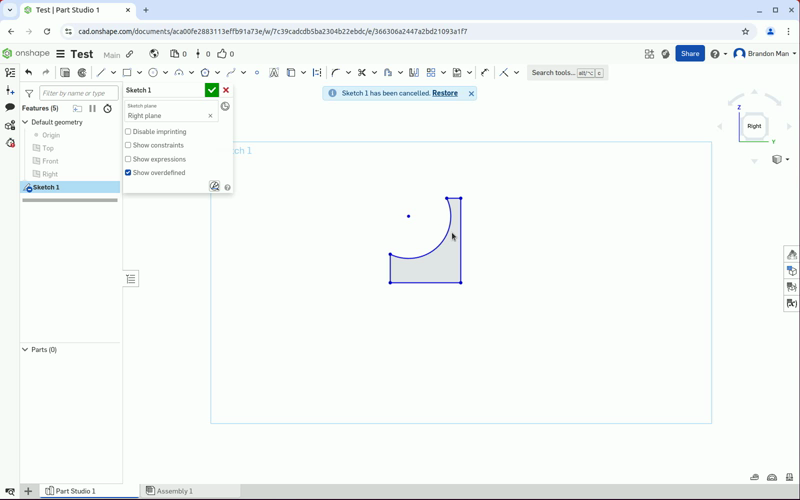
click(452, 232)
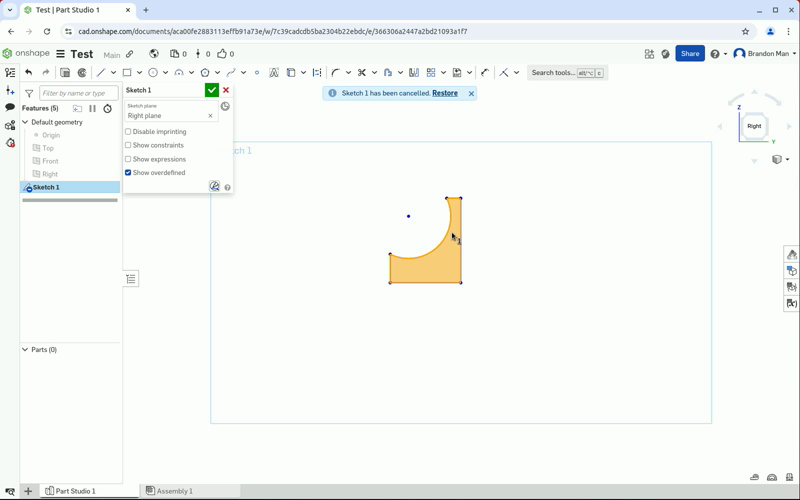
mouse_move(73, 352)
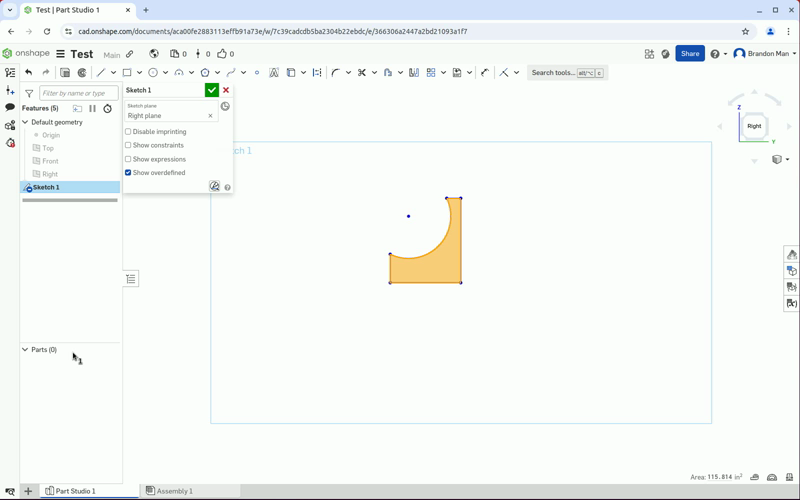
key(shift+y)
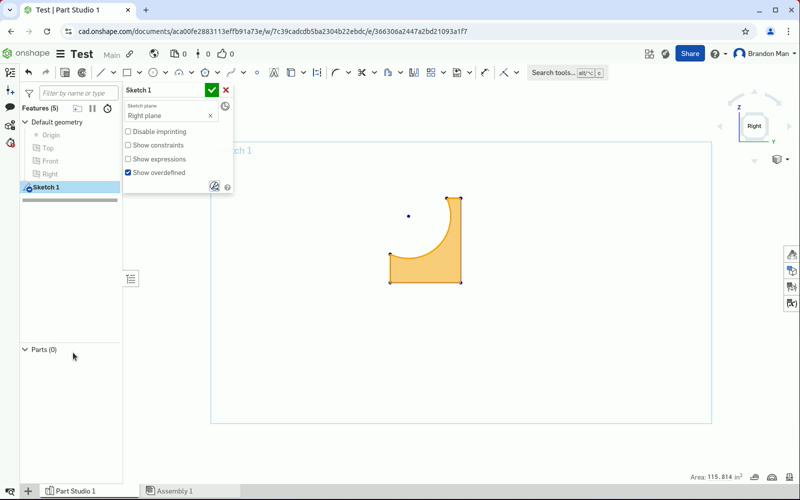
key(shift+e)
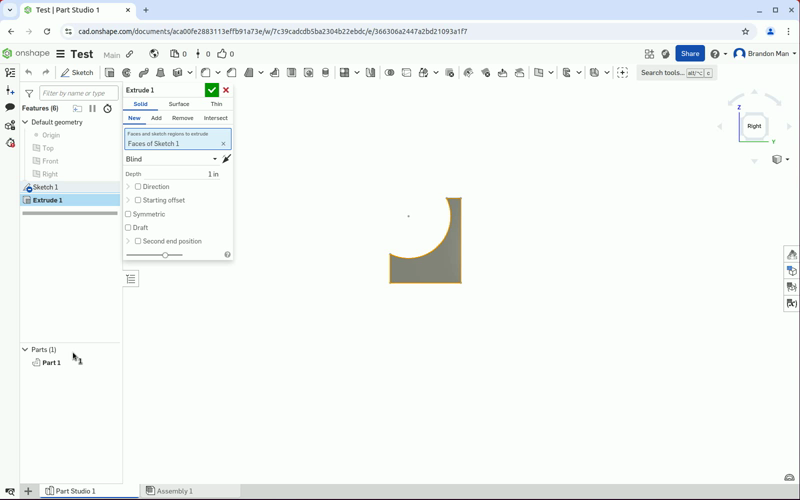
mouse_move(143, 106)
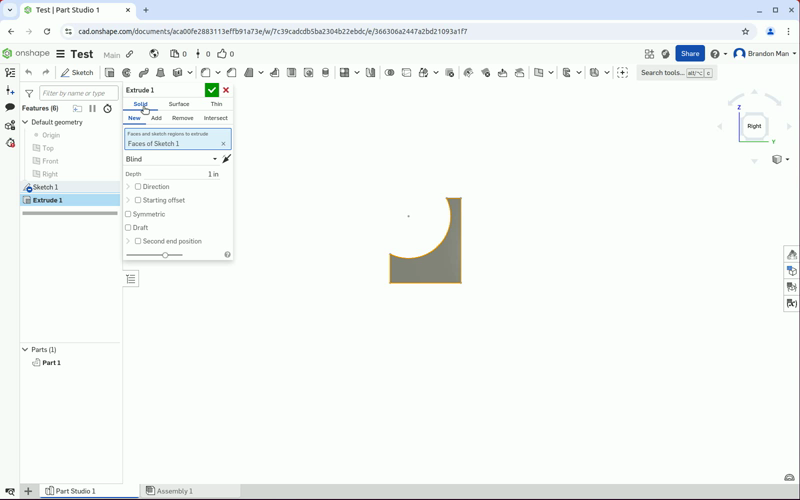
click(143, 106)
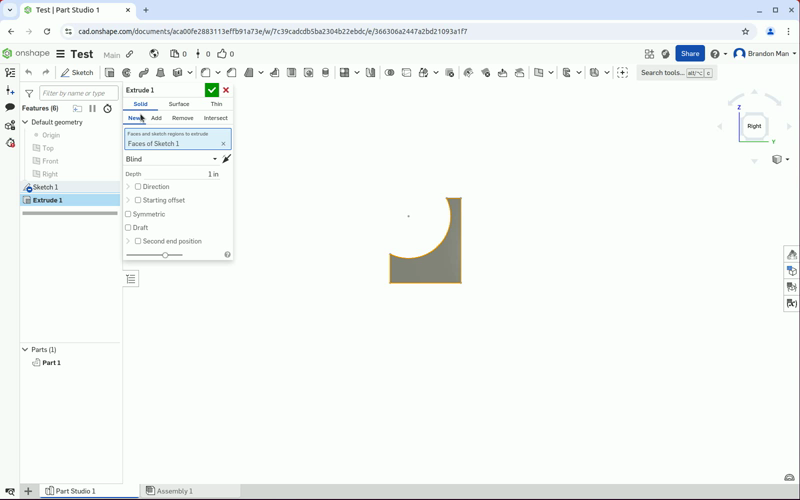
mouse_move(137, 120)
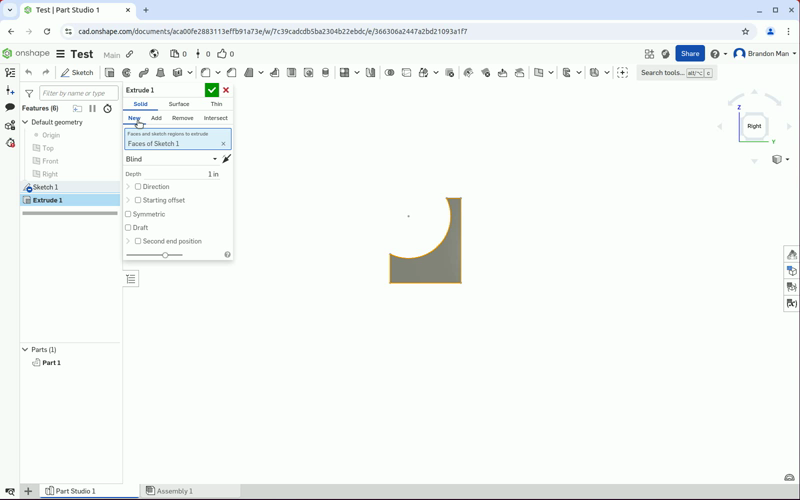
click(137, 120)
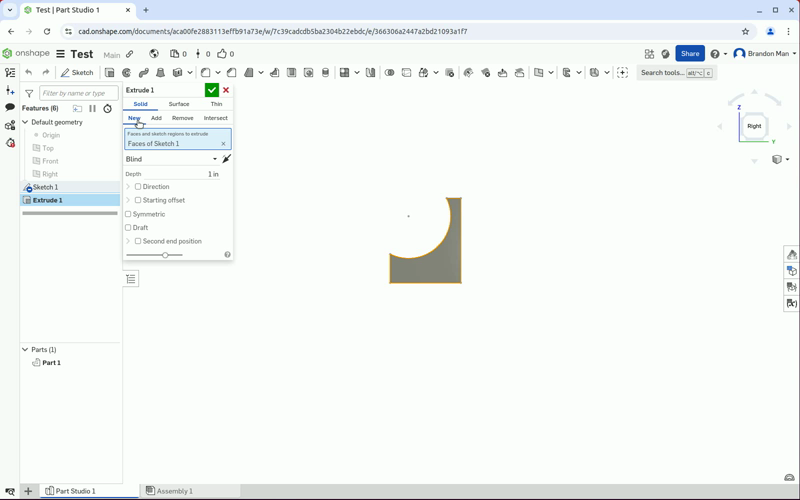
key(tab, 4)
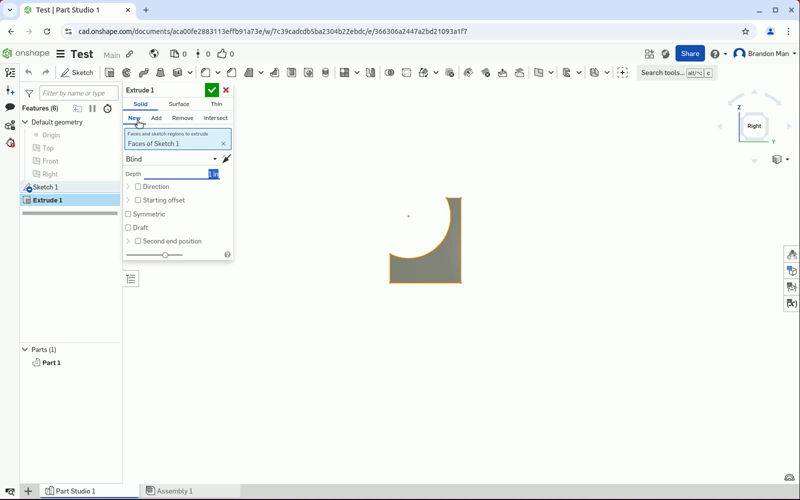
text(23.108)
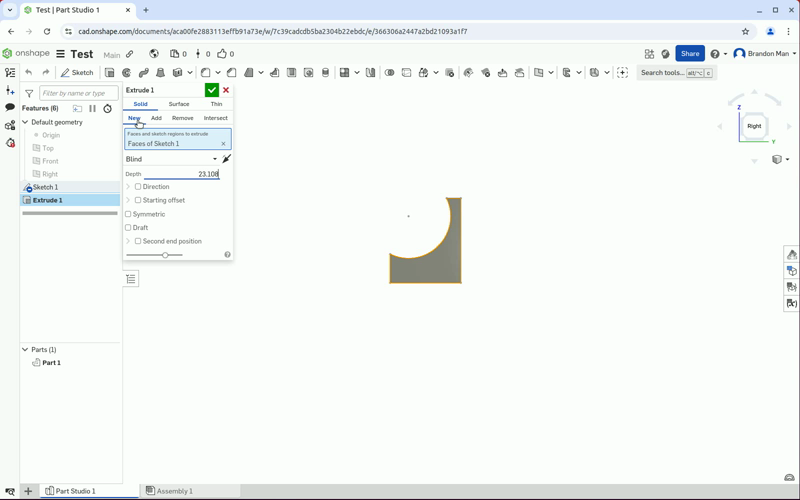
key(enter)
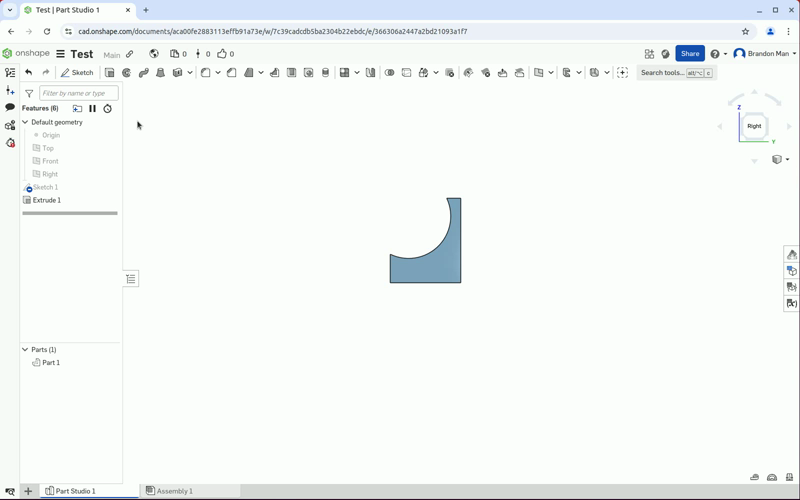
key(shift+h)
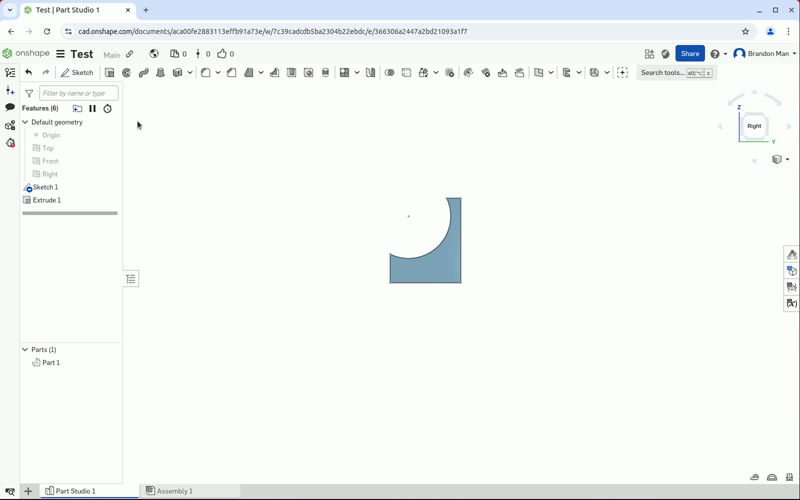
key(shift+h)
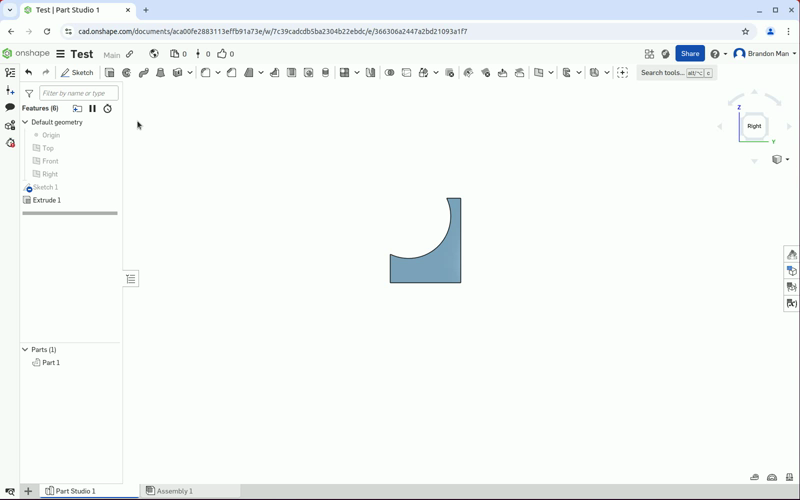
mouse_move(73, 189)
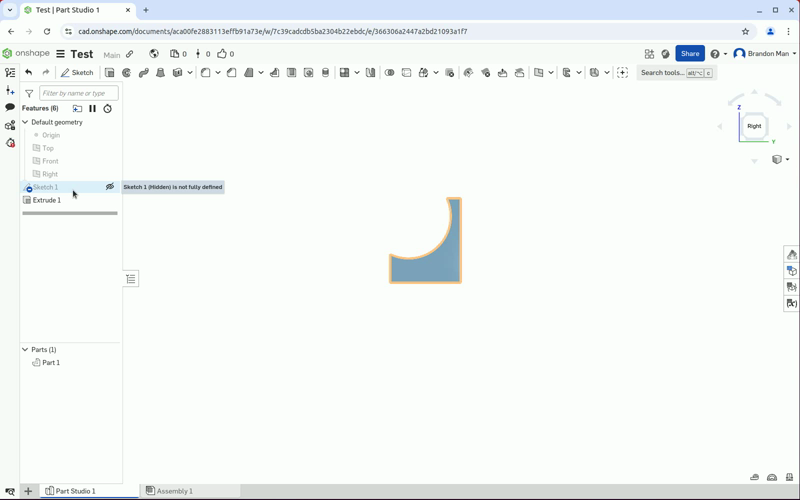
click(73, 189)
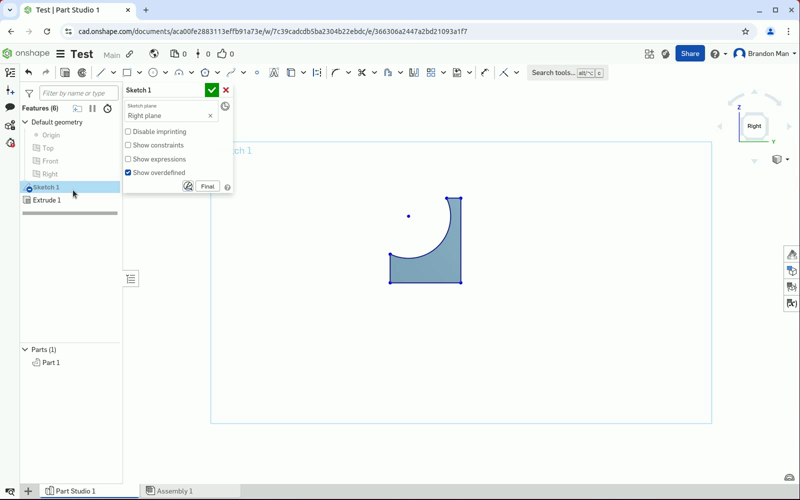
mouse_move(229, 92)
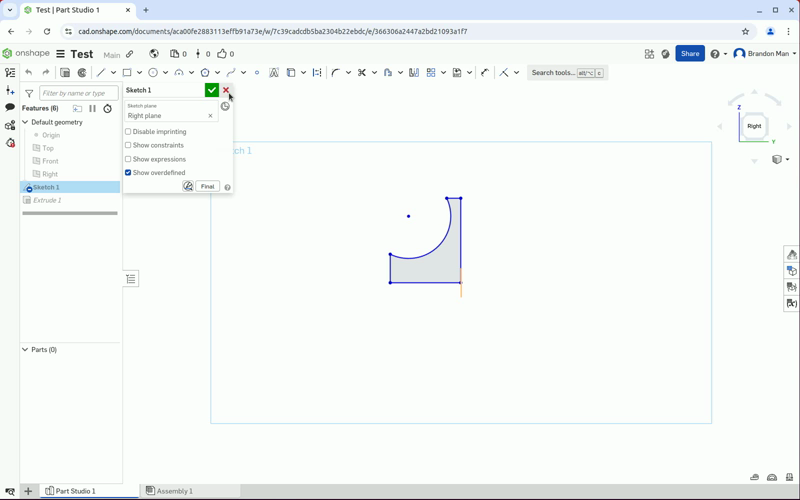
click(229, 92)
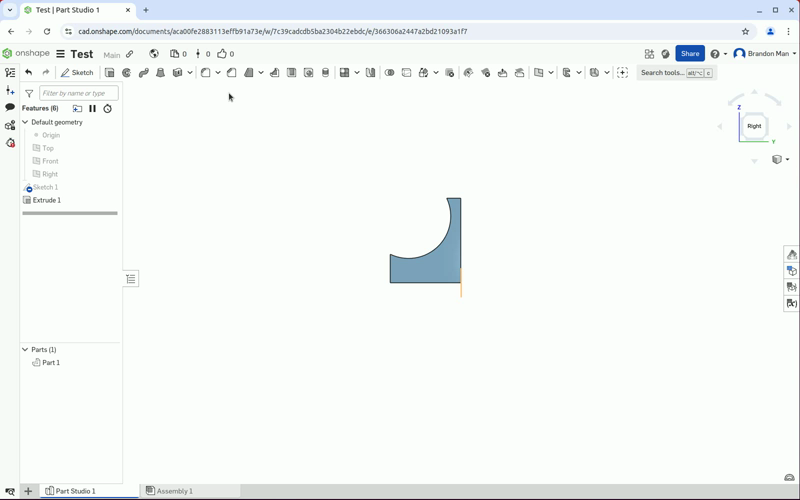
mouse_move(73, 352)
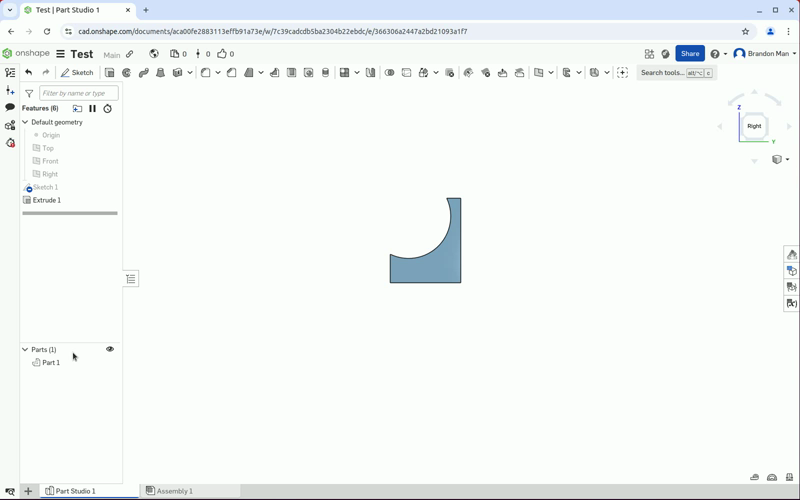
key(y)
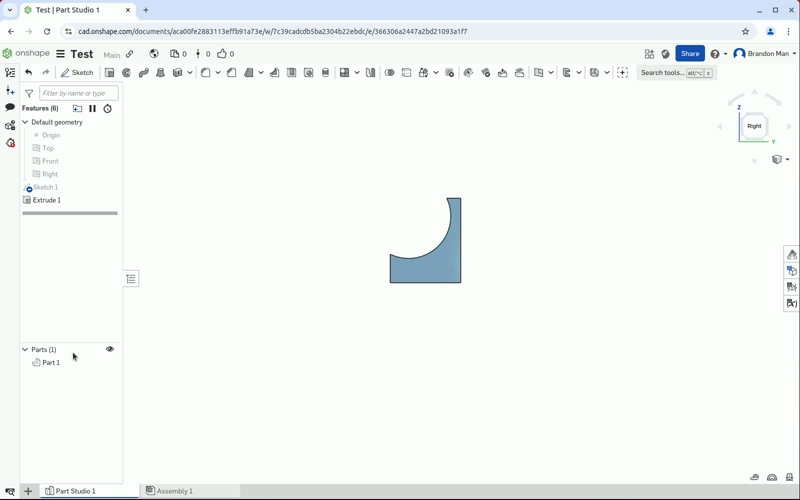
key(shift+p)
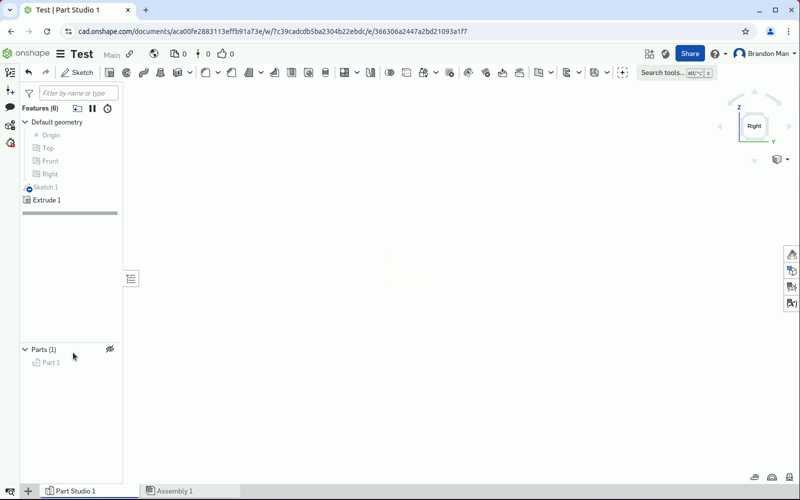
key(space)
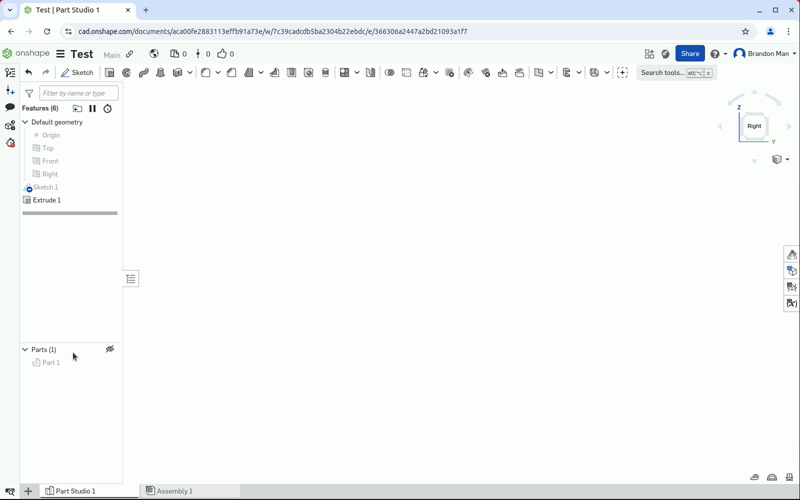
key_down(shift)
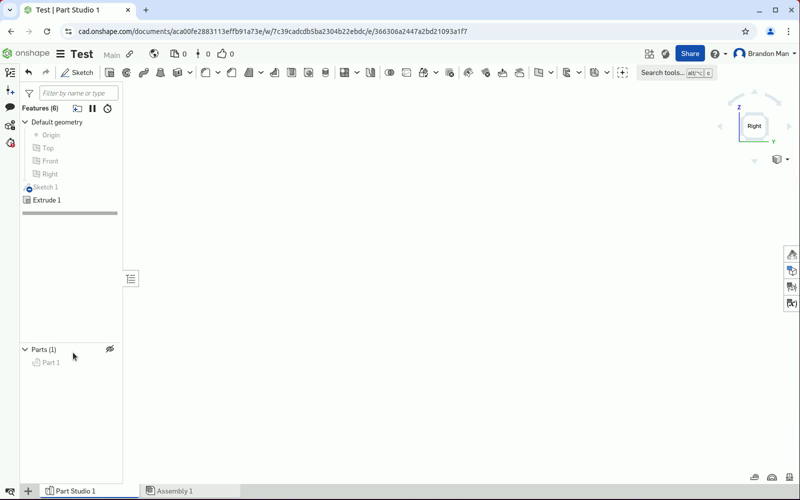
key(right)
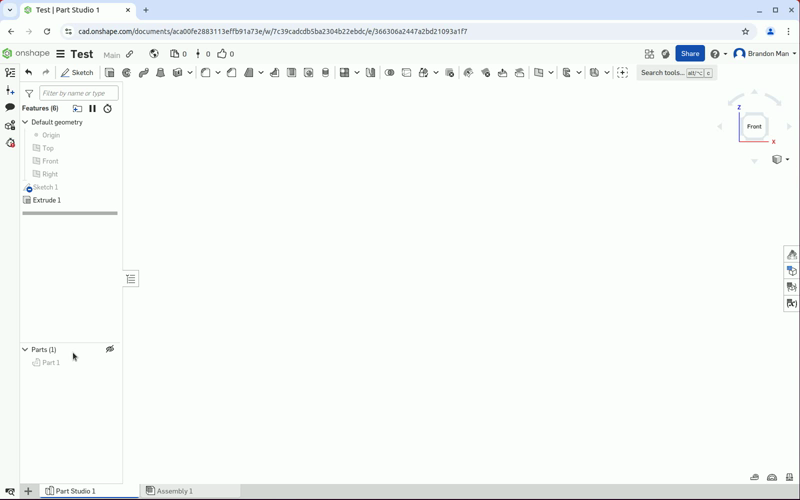
key_up(shift)
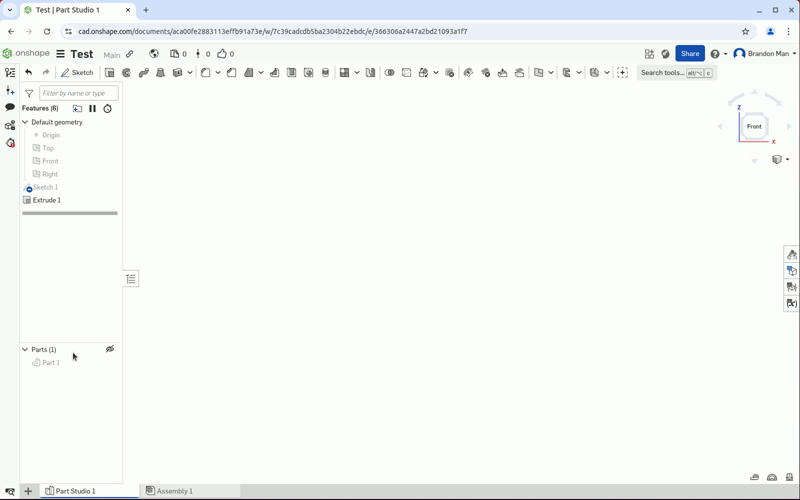
key(space)
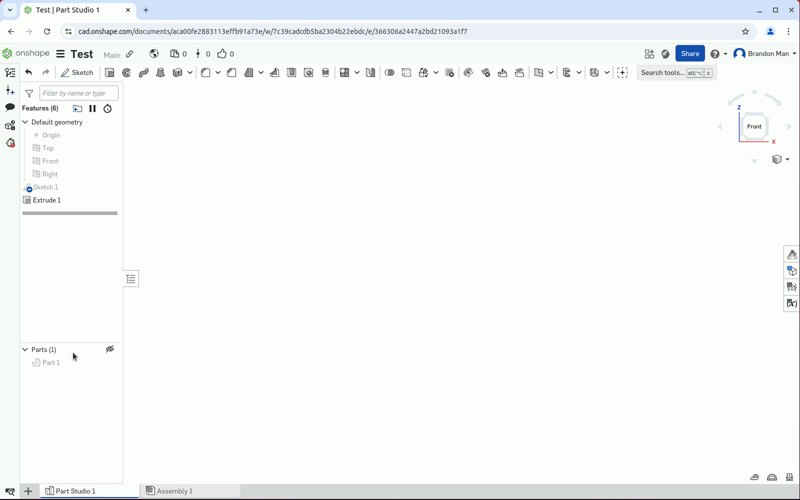
key_down(shift)
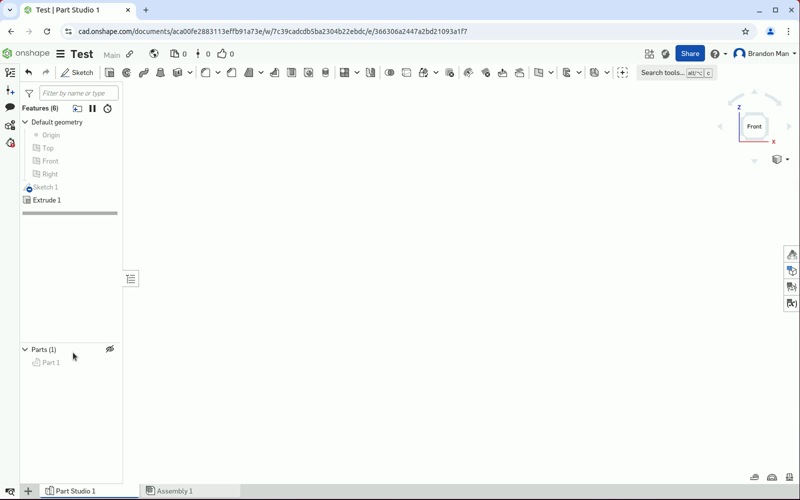
key(down)
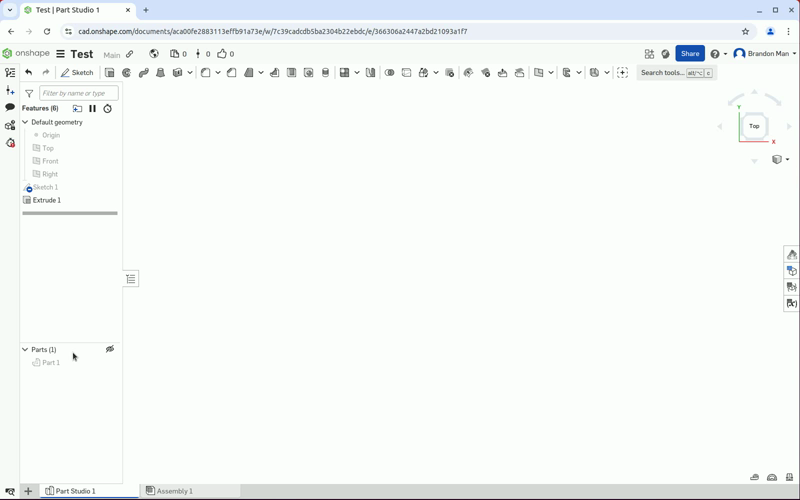
key_up(shift)
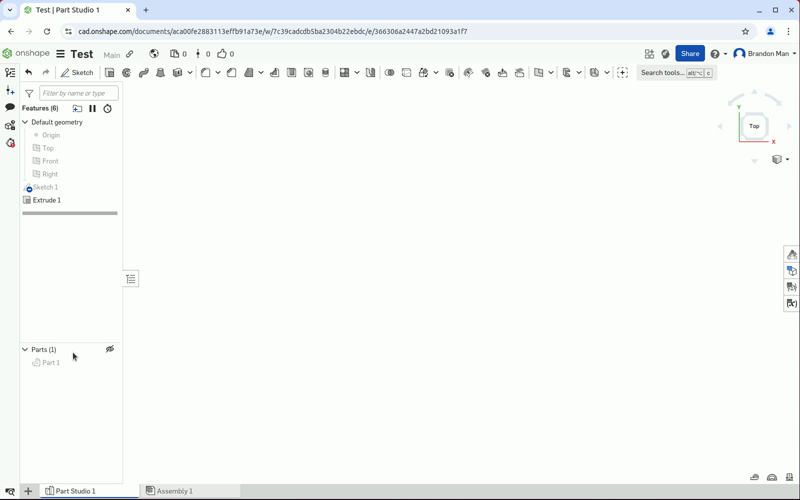
mouse_move(73, 352)
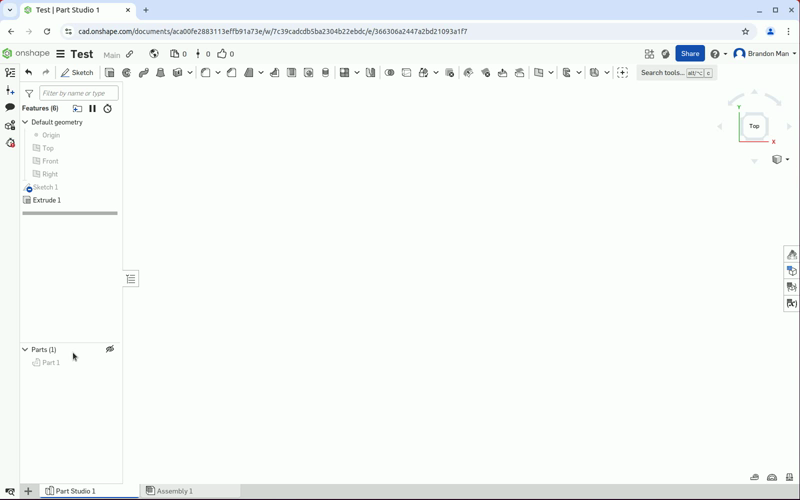
key(shift+y)
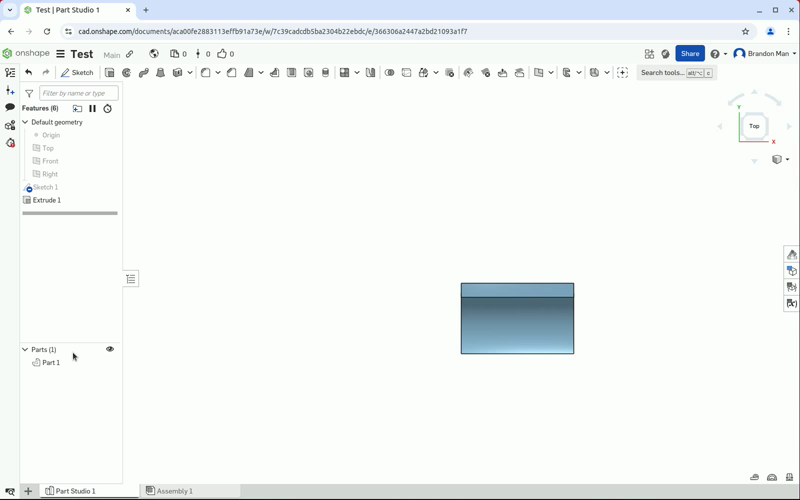
mouse_move(541, 75)
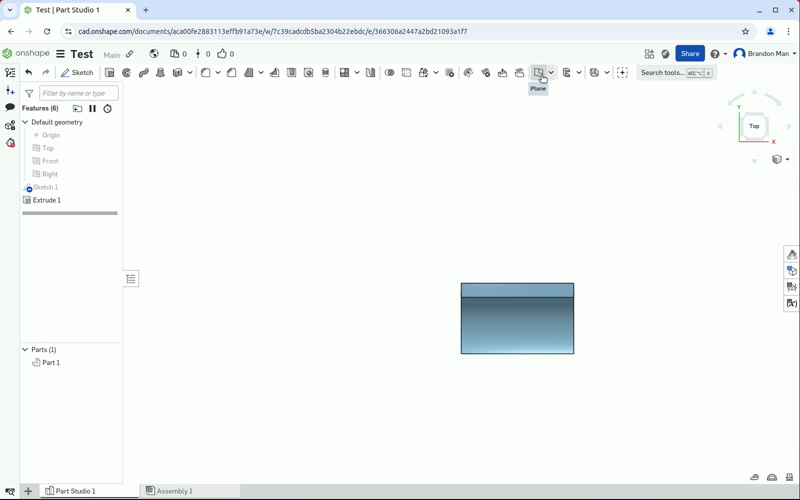
click(541, 75)
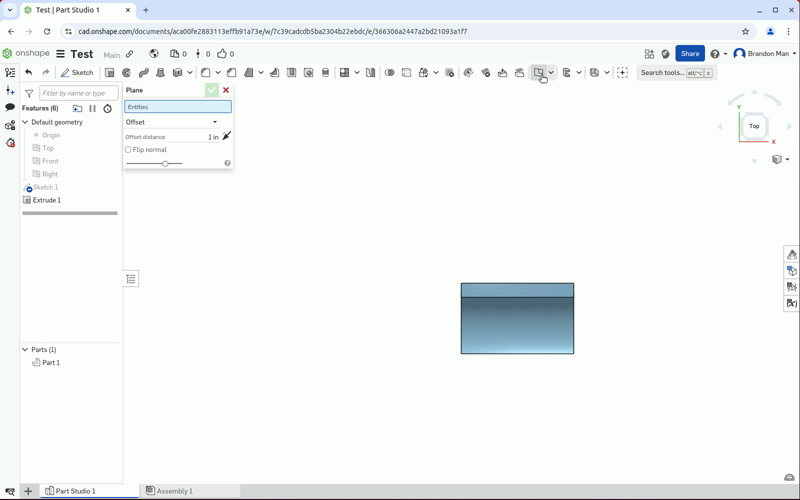
mouse_move(73, 150)
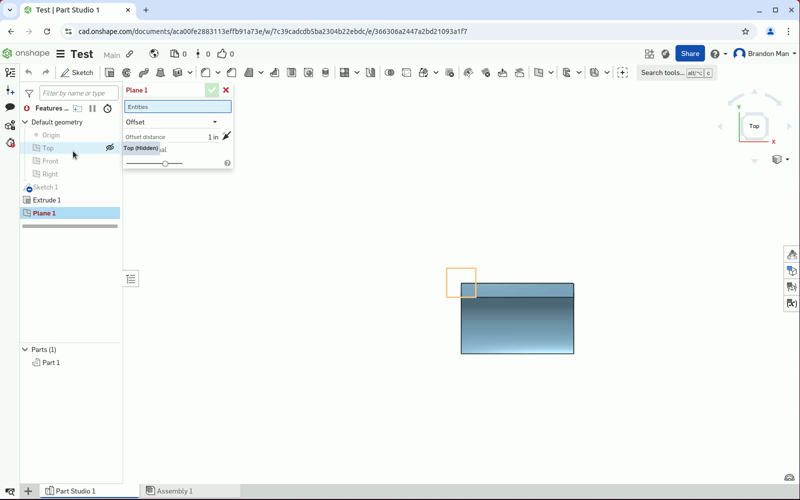
click(73, 150)
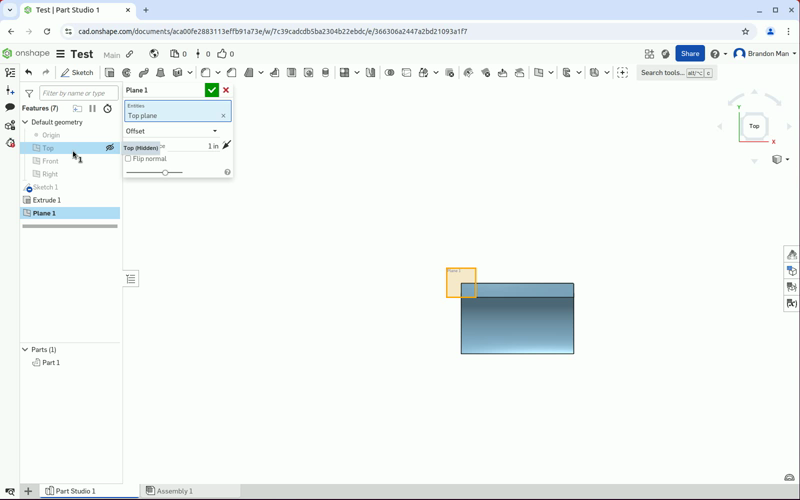
key(tab, 2)
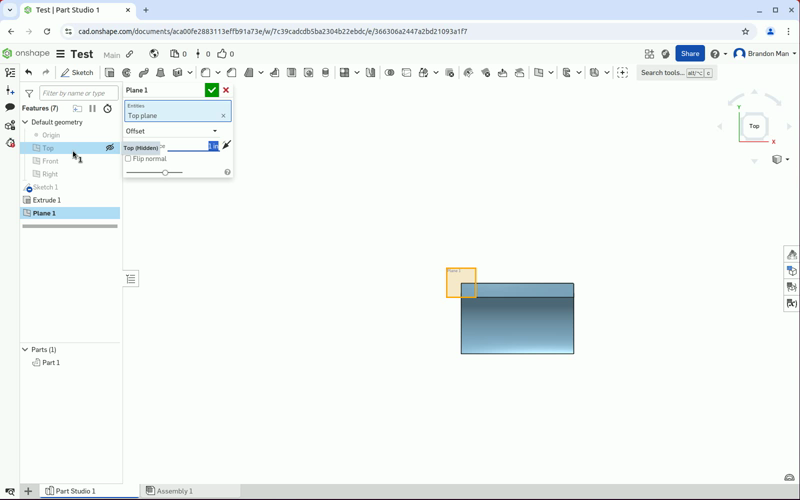
text(17.316)
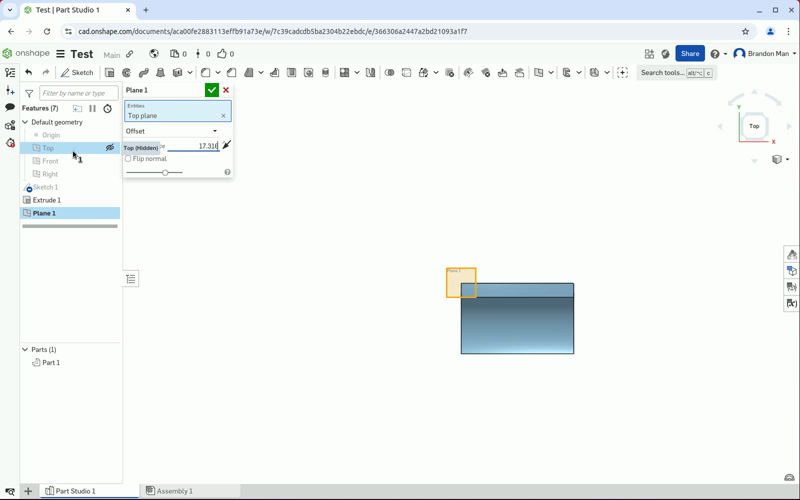
key(enter, 2)
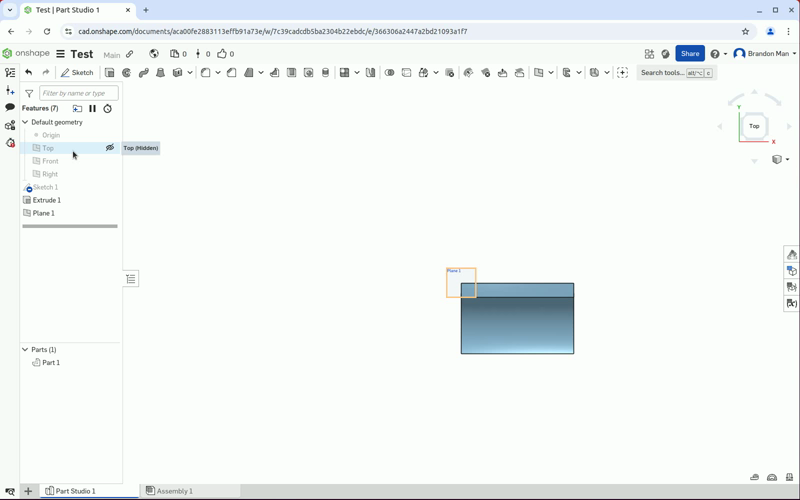
key(shift+s)
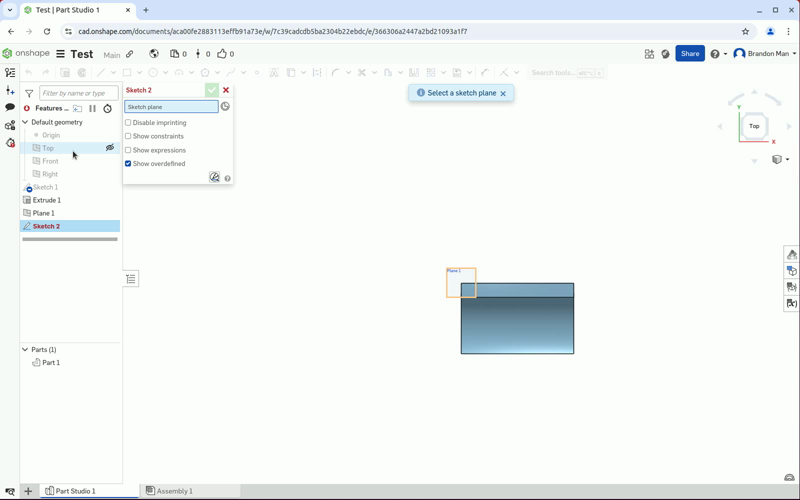
mouse_move(73, 215)
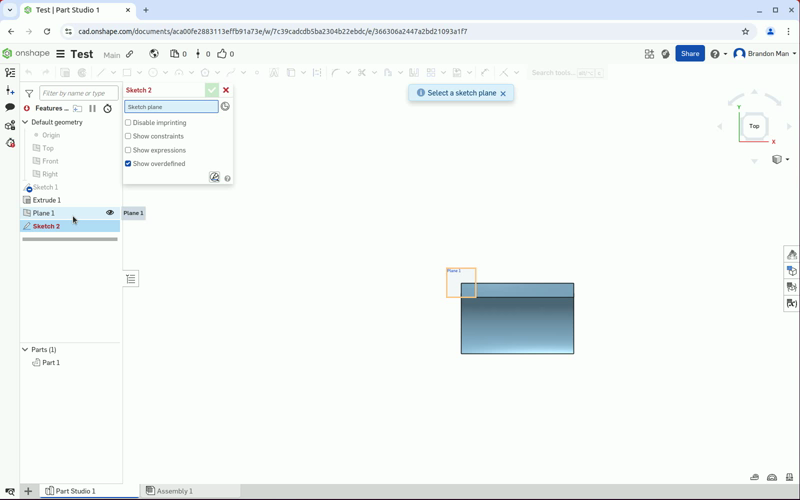
click(73, 215)
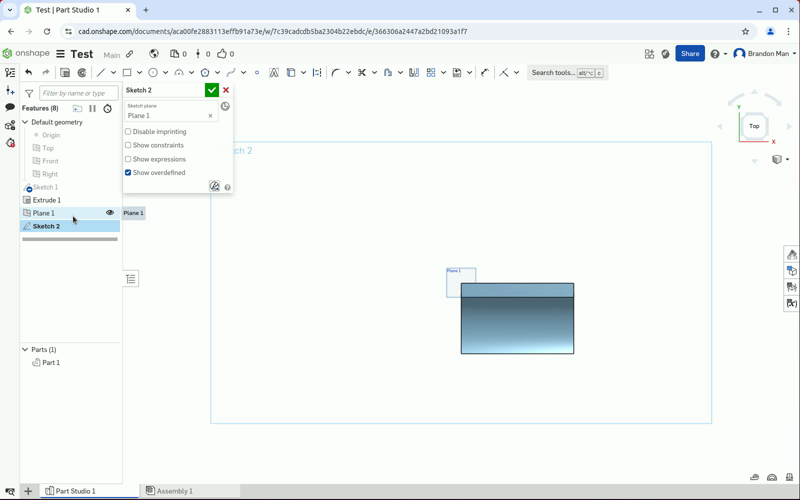
mouse_move(73, 352)
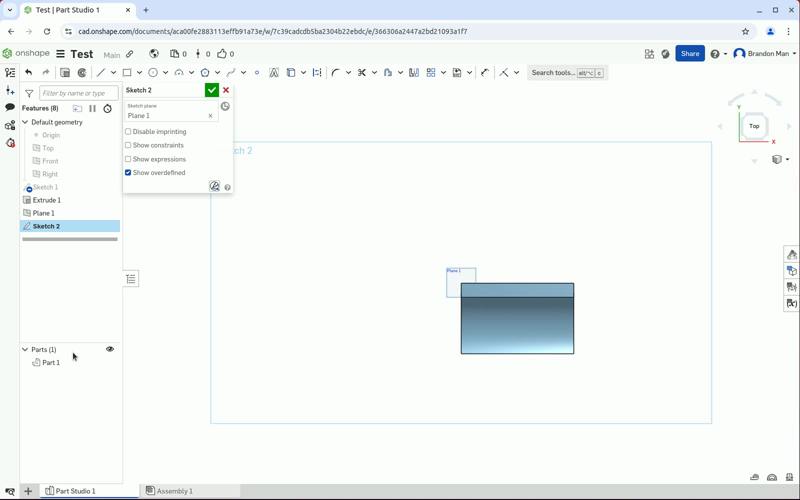
key(y)
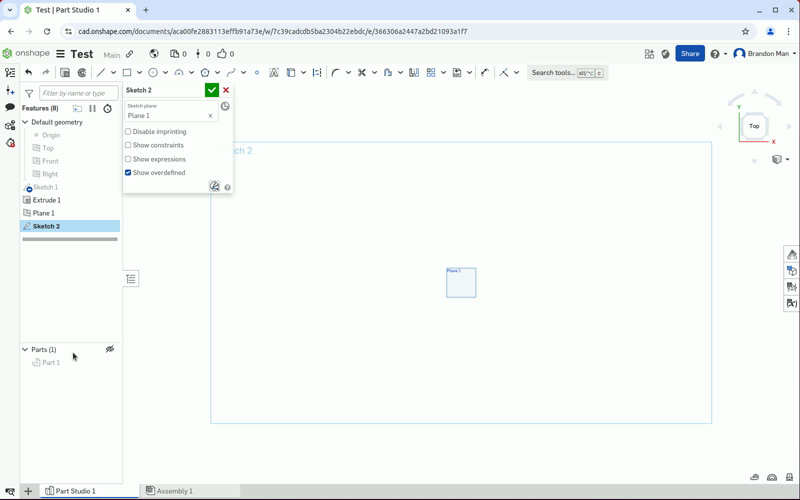
key(l)
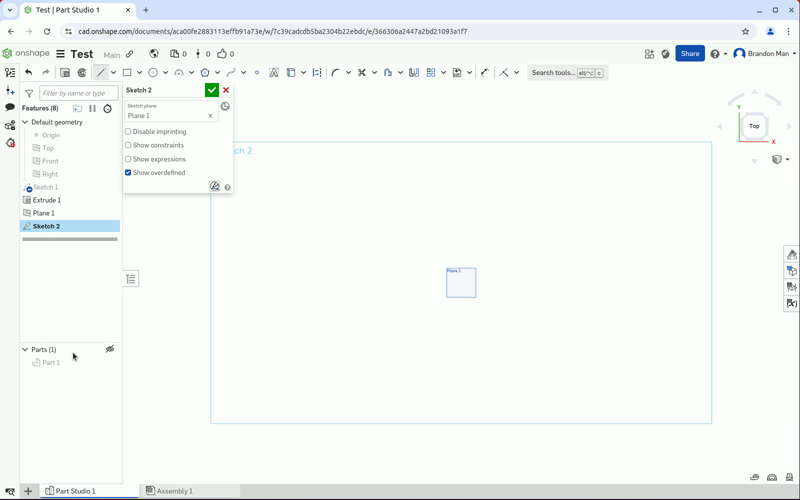
key_down(shift)
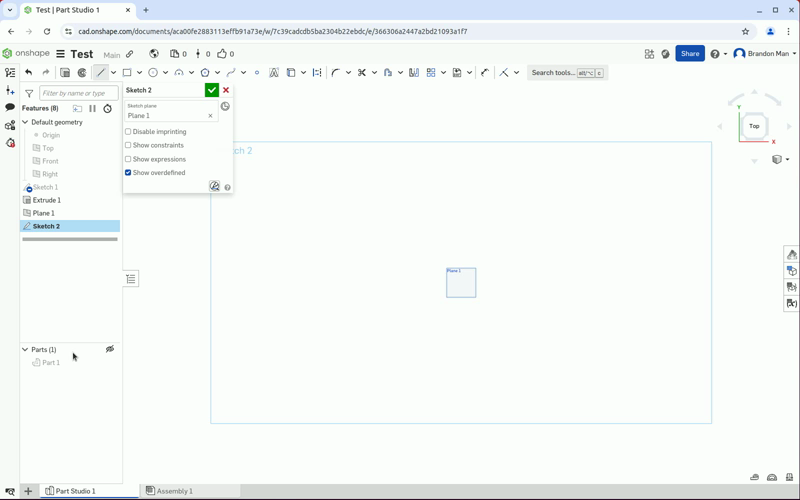
mouse_move(489, 318)
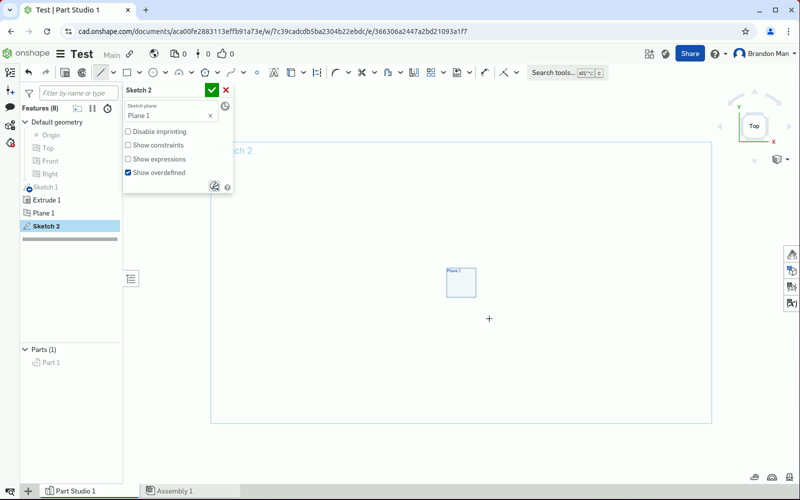
click(489, 318)
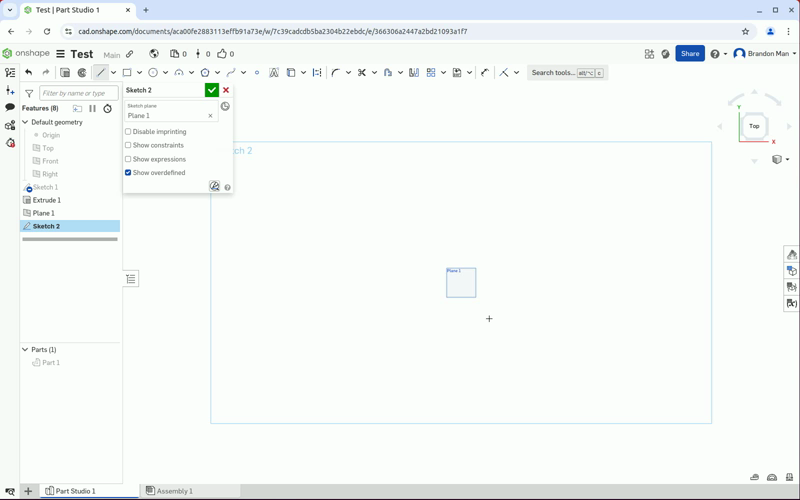
key_up(shift)
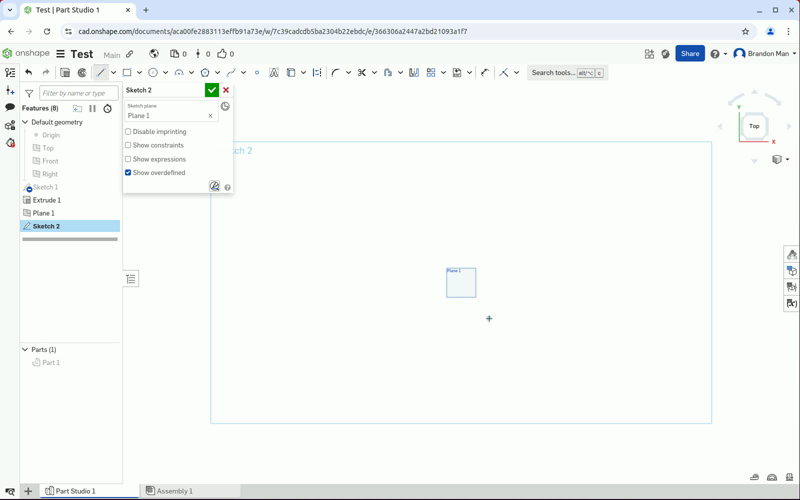
key_down(shift)
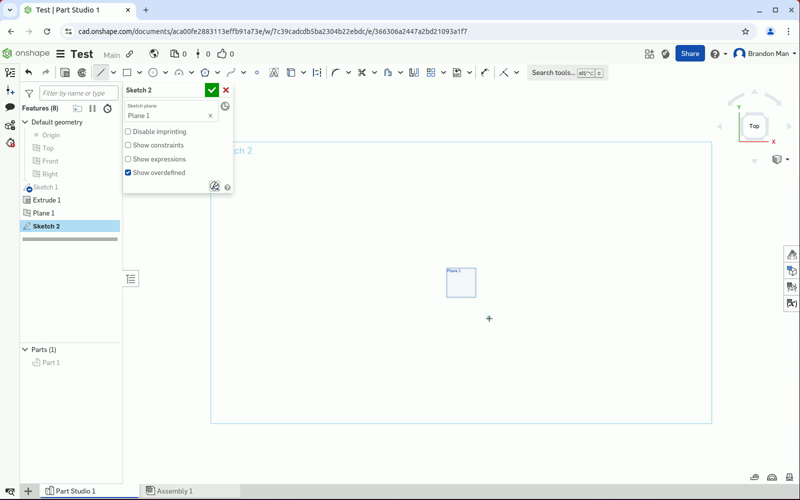
mouse_move(519, 318)
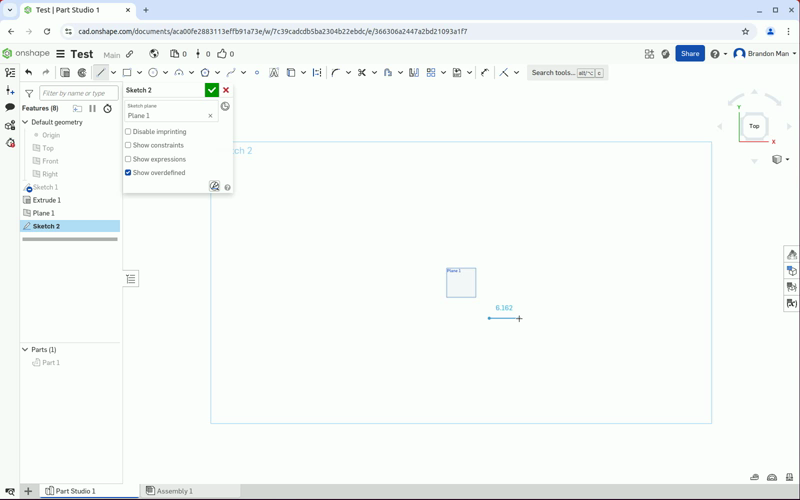
mouse_move(545, 318)
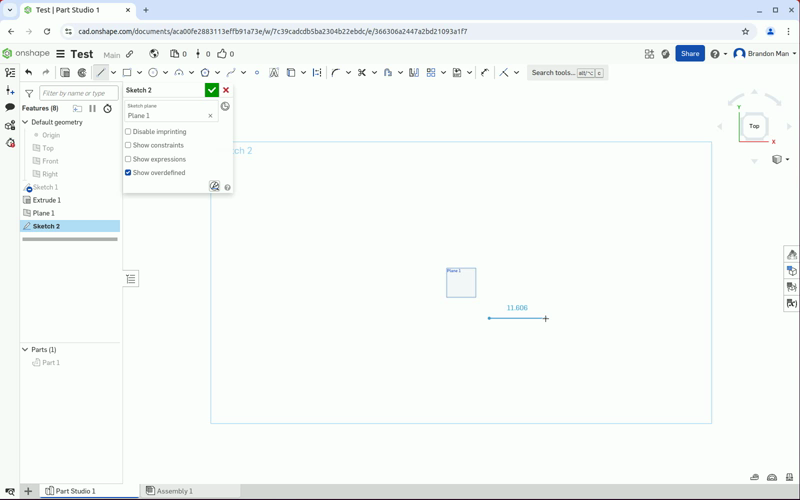
click(545, 318)
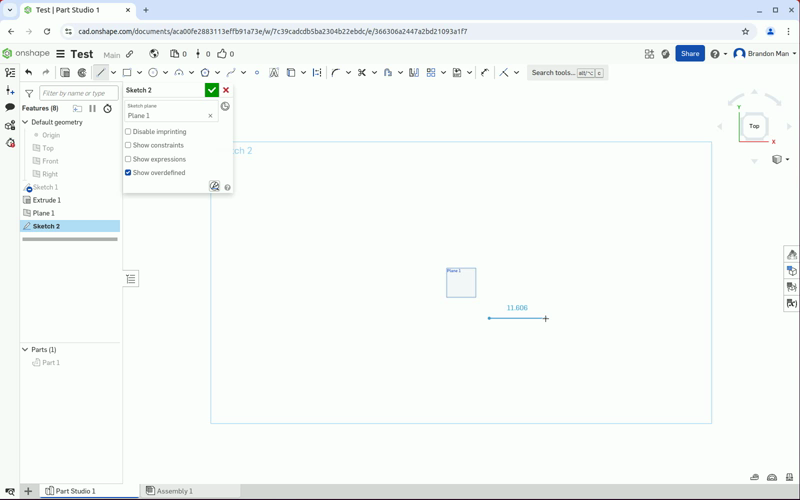
key_up(shift)
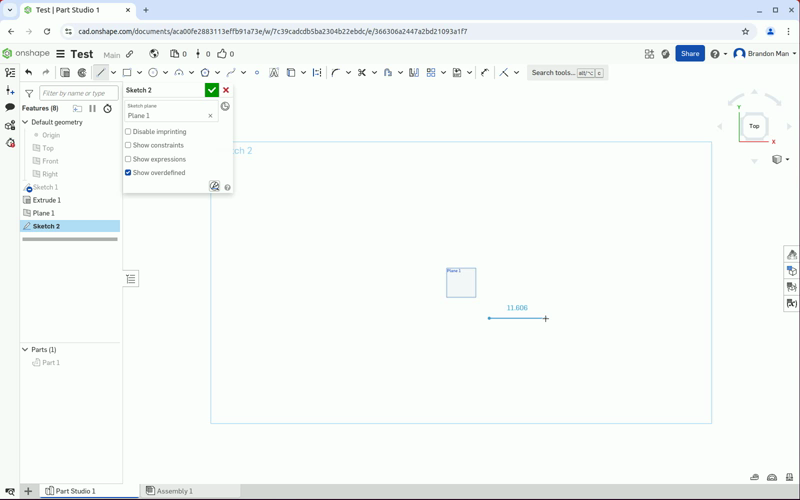
key_down(shift)
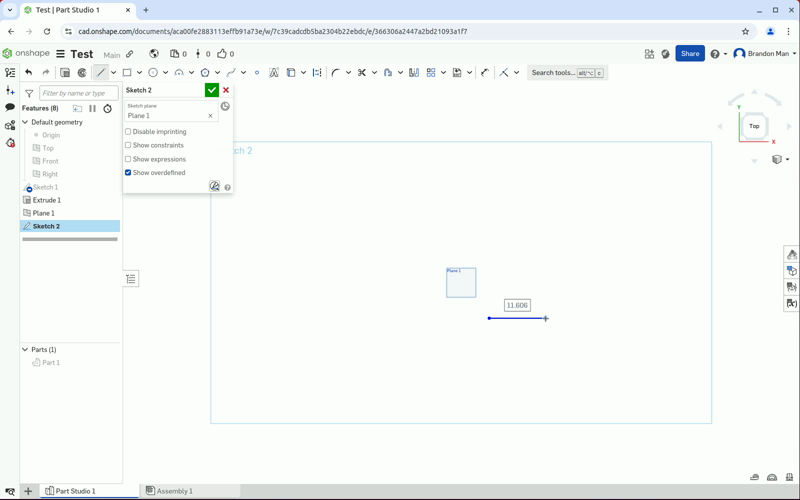
mouse_move(575, 318)
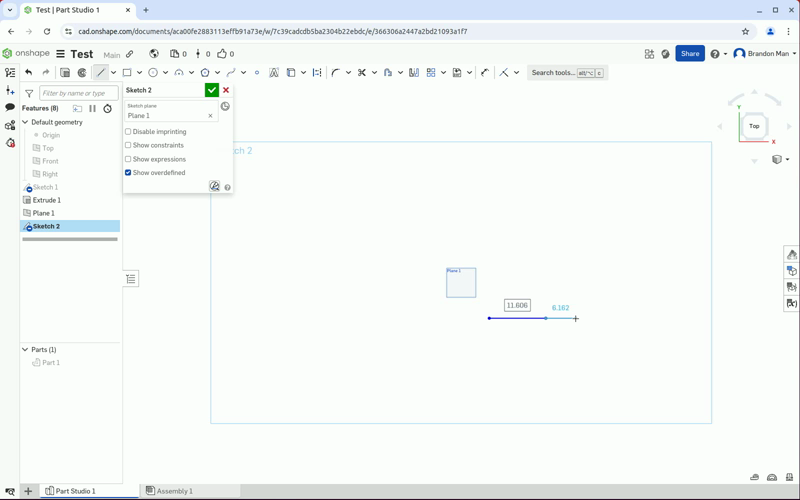
mouse_move(545, 296)
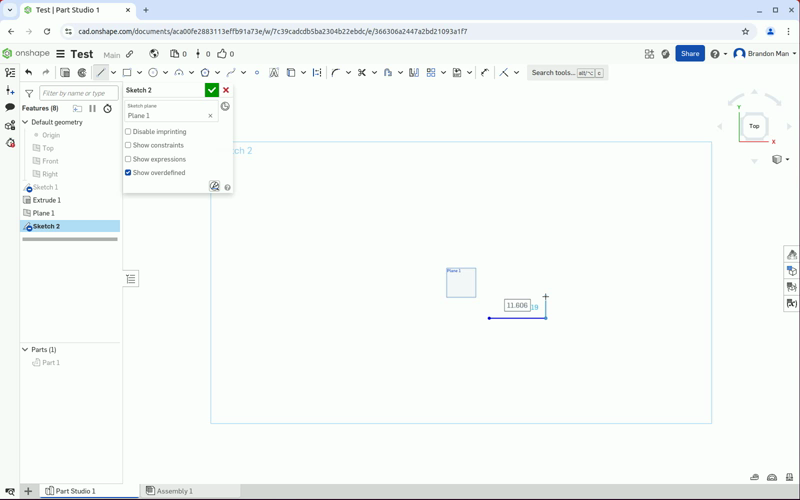
click(545, 296)
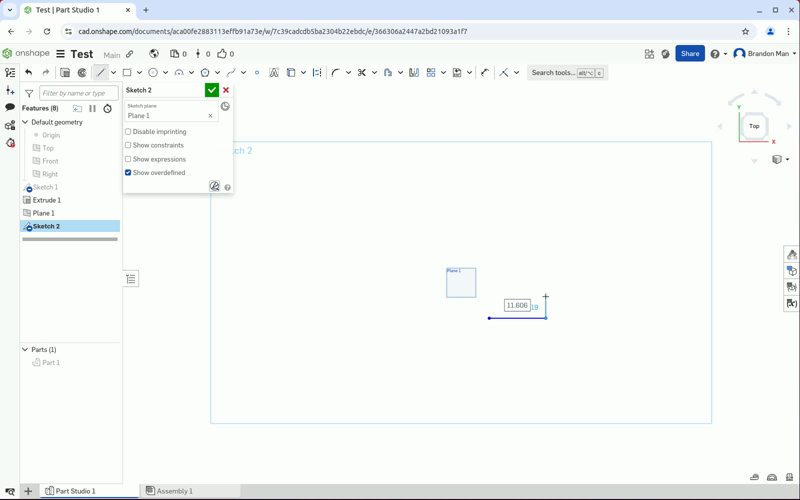
key_up(shift)
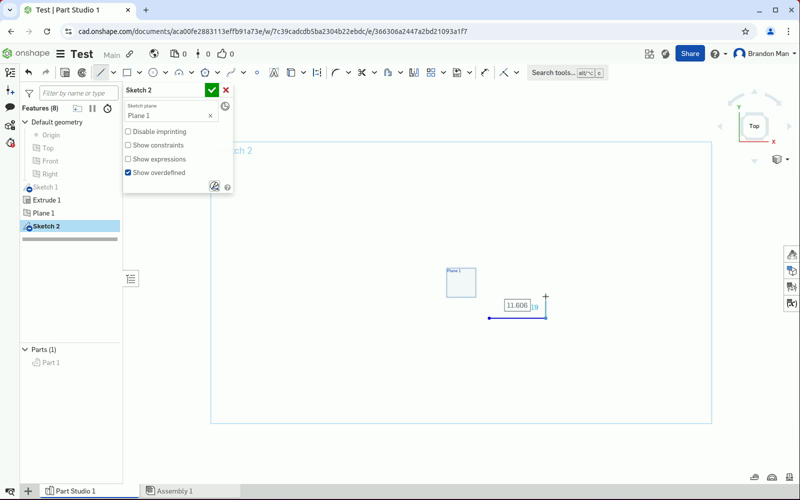
key_down(shift)
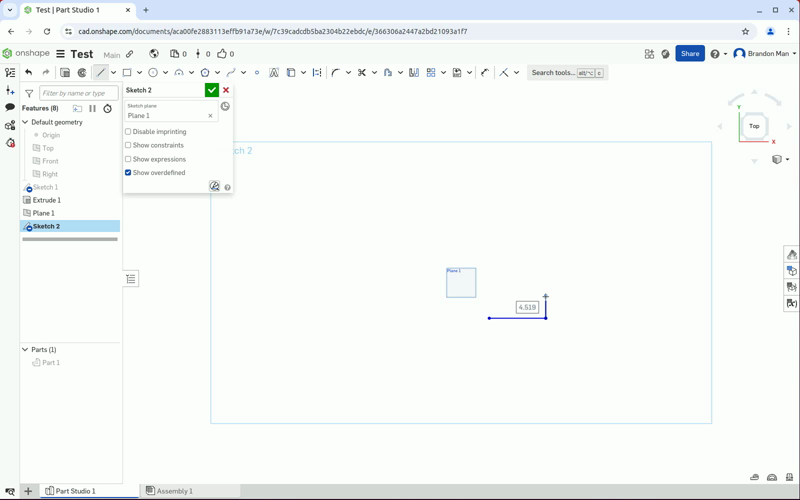
mouse_move(575, 296)
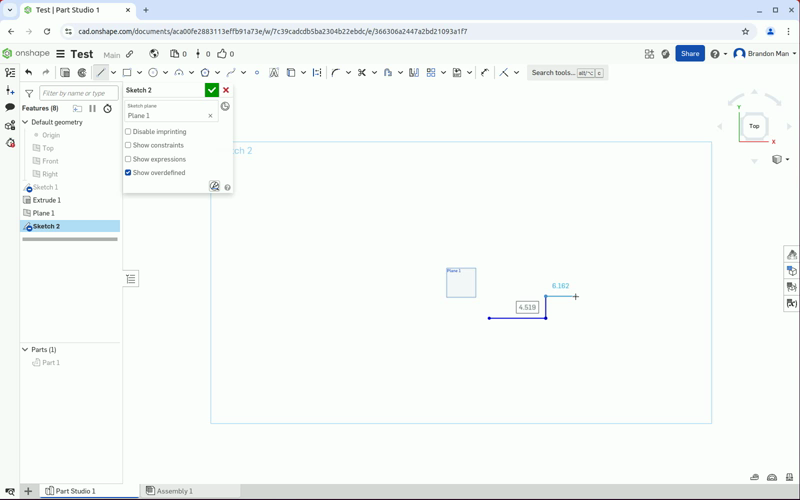
mouse_move(489, 296)
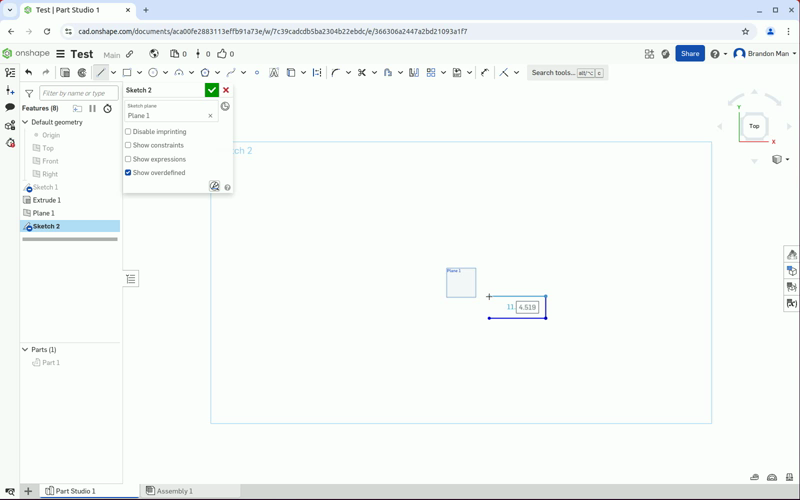
click(489, 296)
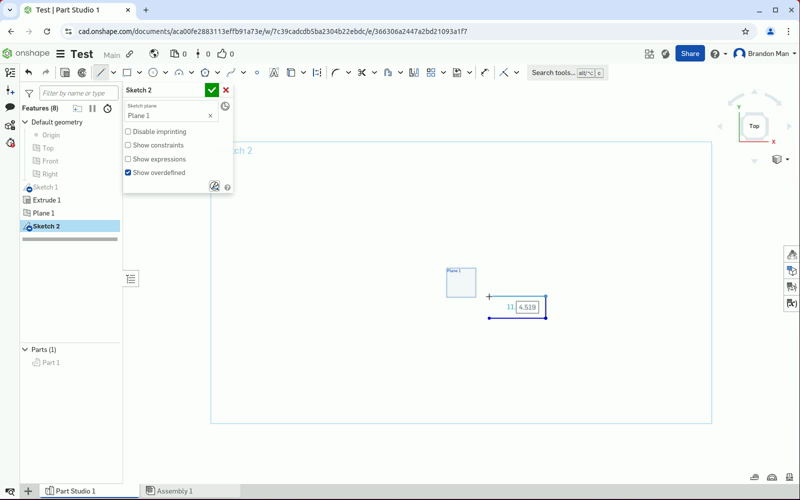
key_up(shift)
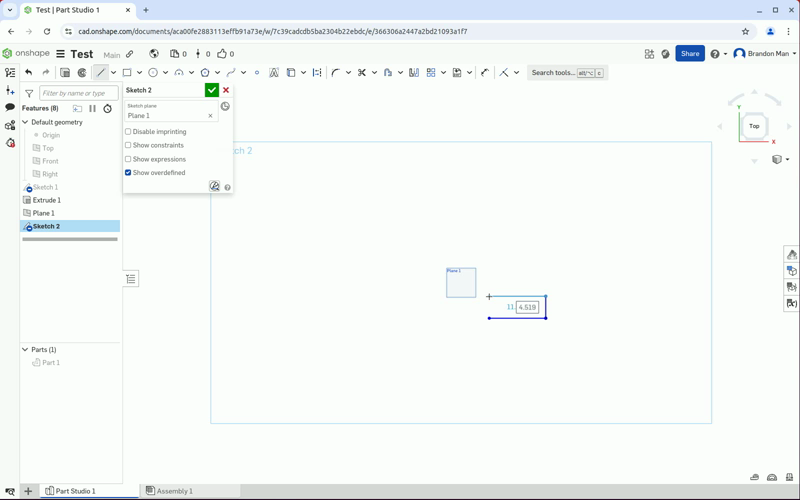
mouse_move(519, 296)
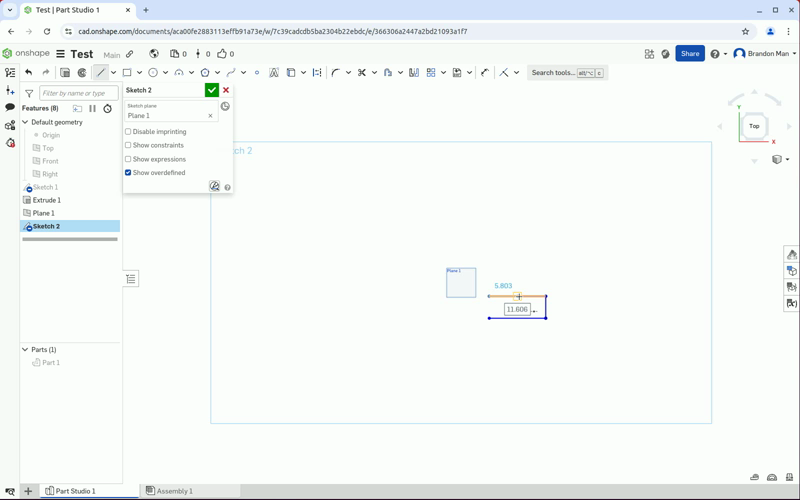
key_down(shift)
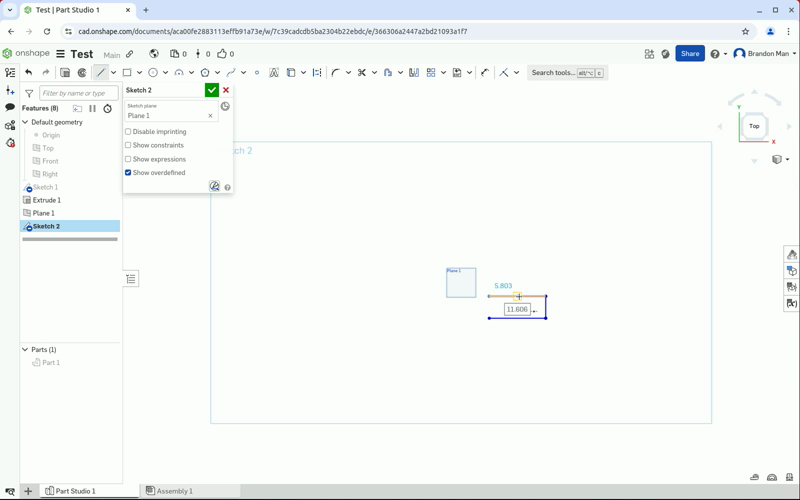
mouse_move(489, 318)
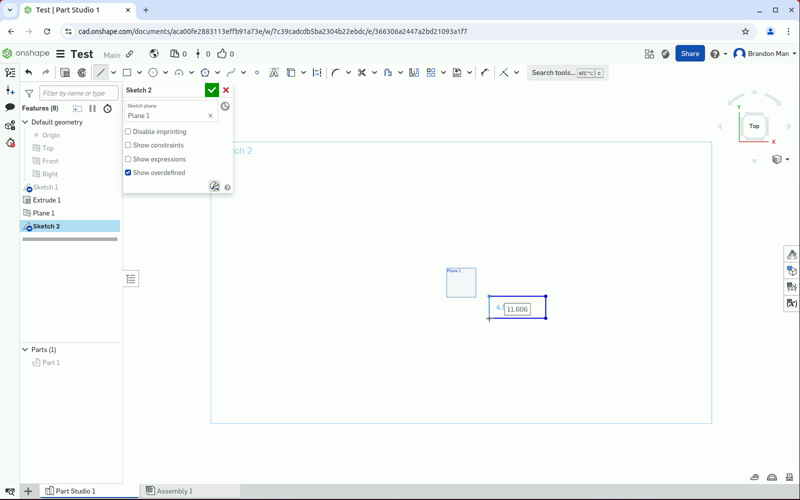
key_up(shift)
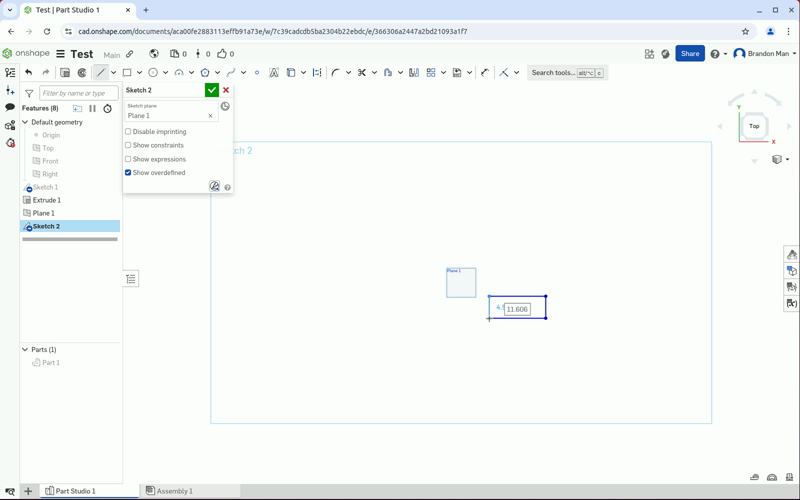
click(489, 318)
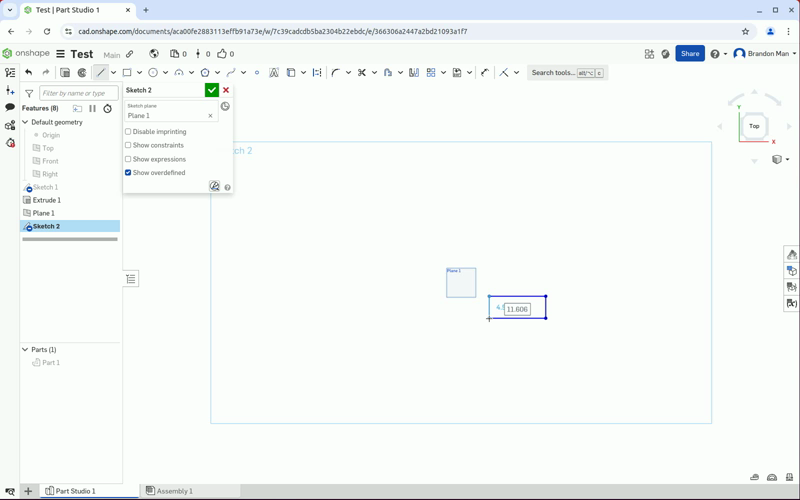
key(esc)
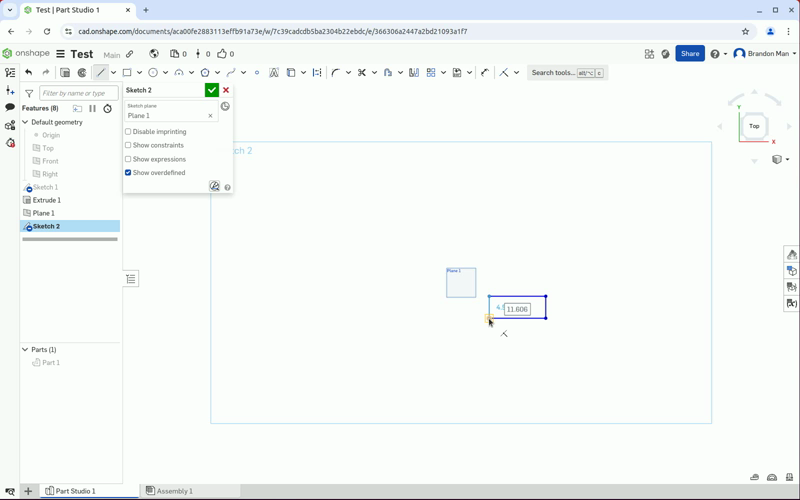
mouse_move(534, 315)
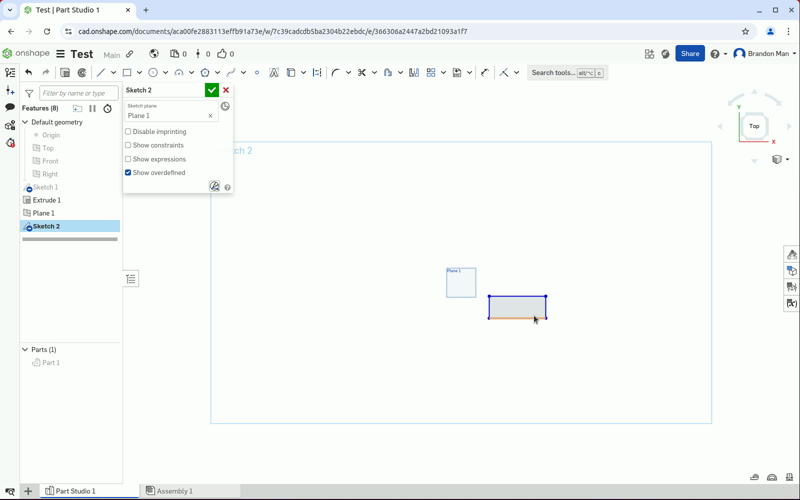
scroll(6)
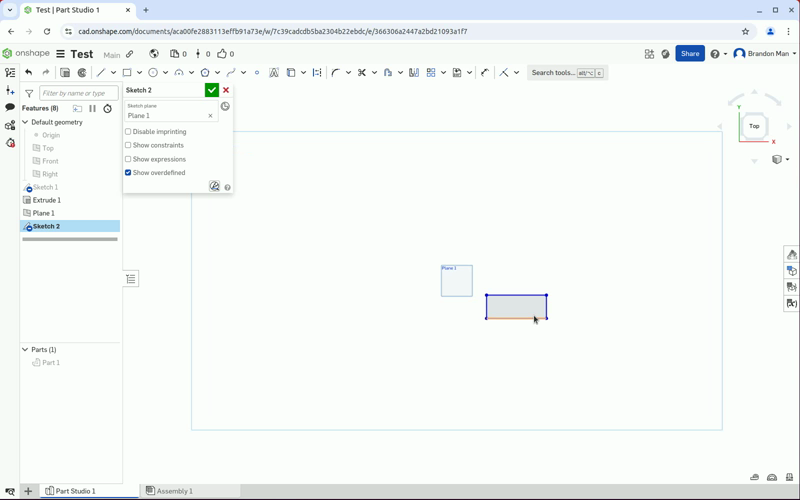
scroll(6)
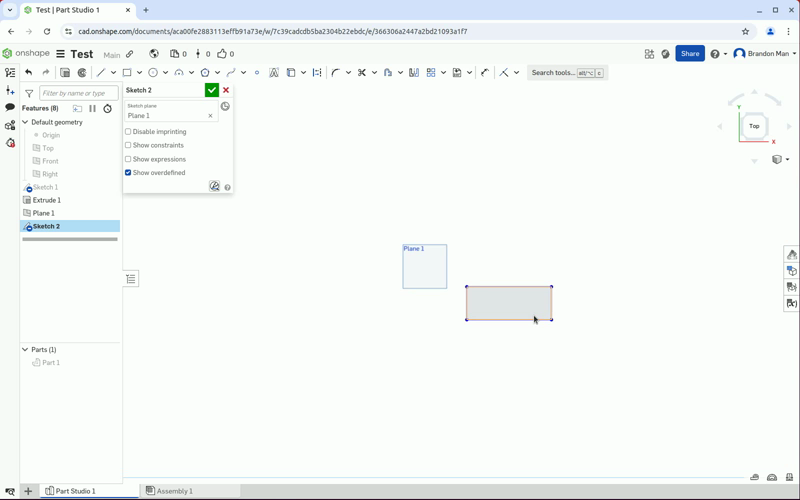
scroll(6)
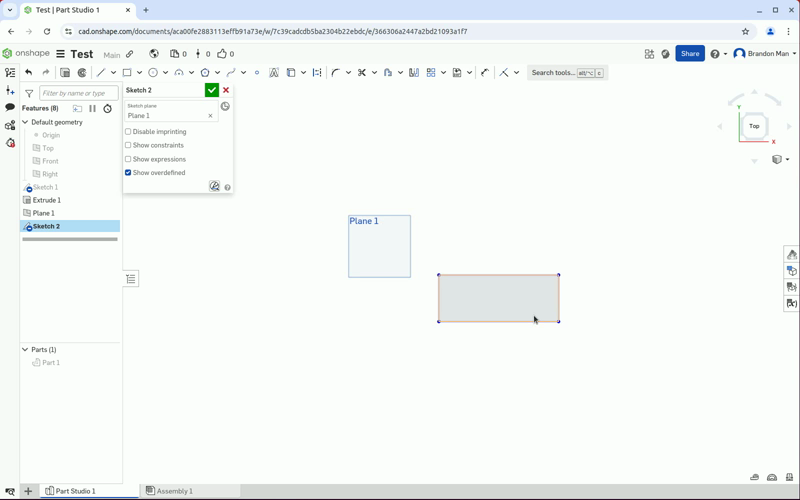
scroll(6)
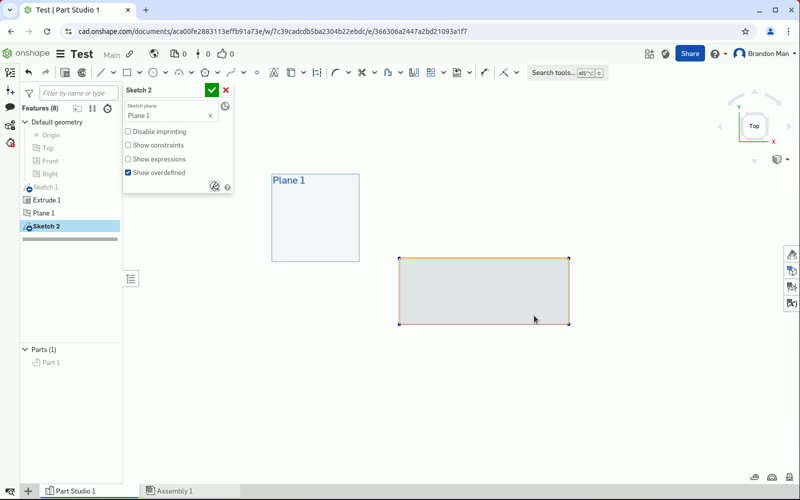
scroll(6)
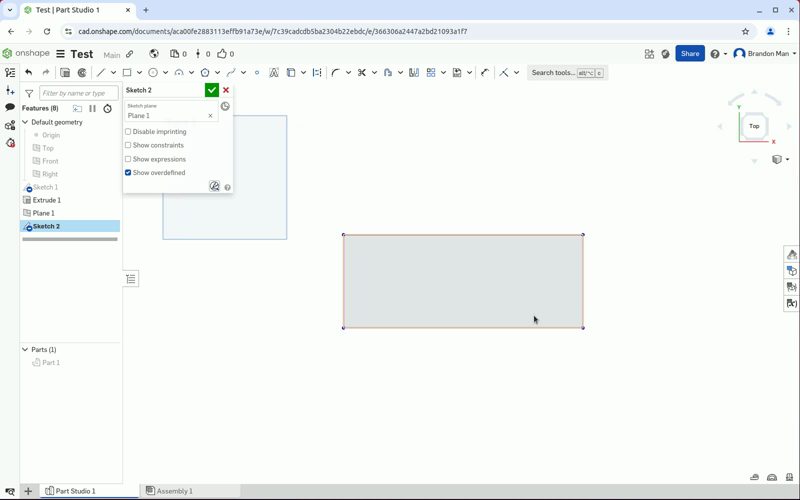
scroll(6)
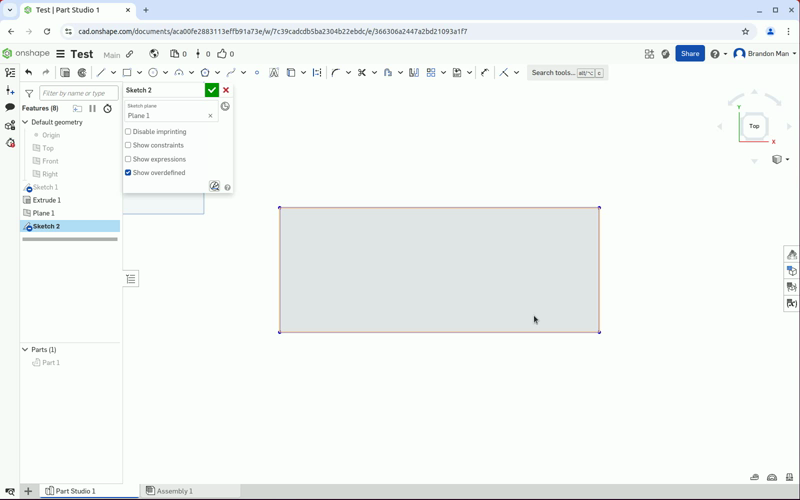
scroll(6)
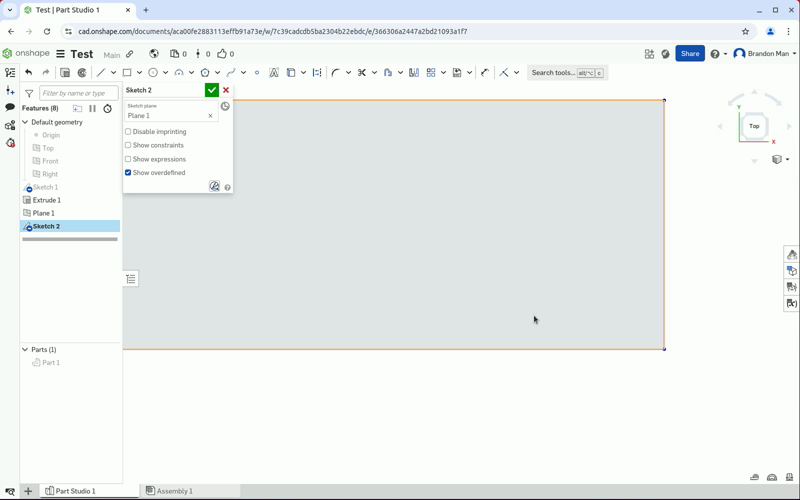
click(534, 315)
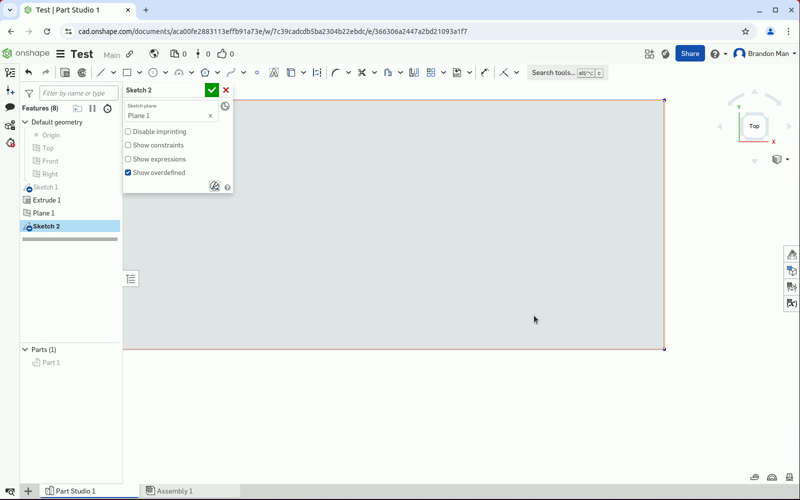
scroll(-6)
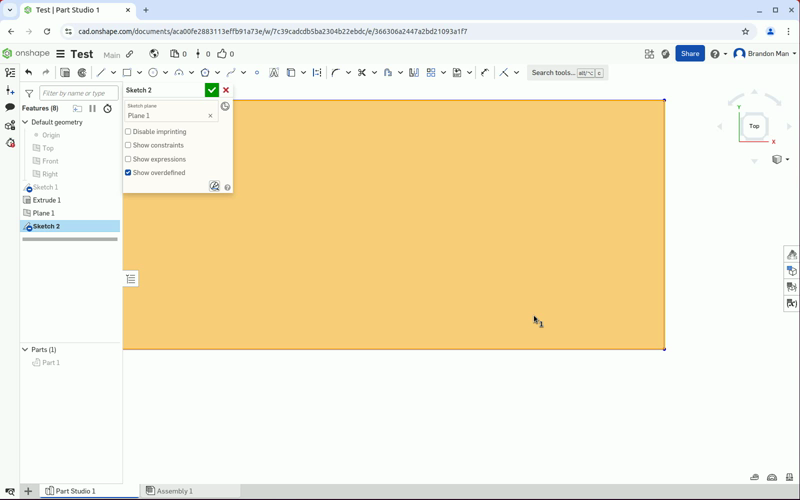
scroll(-6)
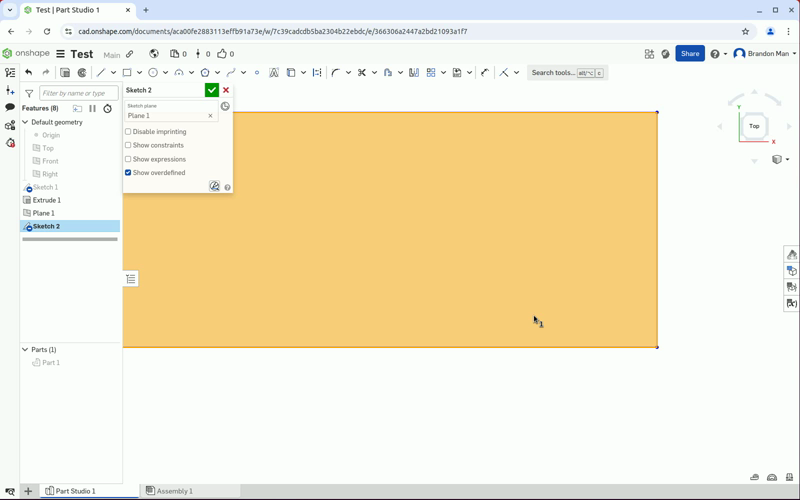
scroll(-6)
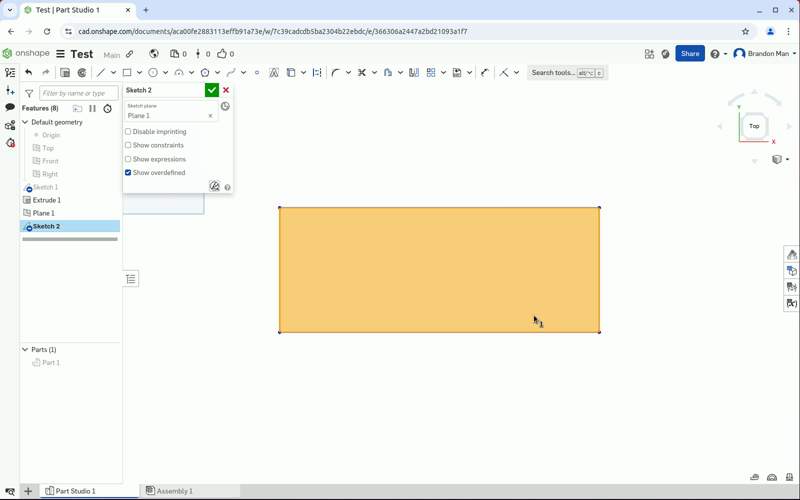
scroll(-6)
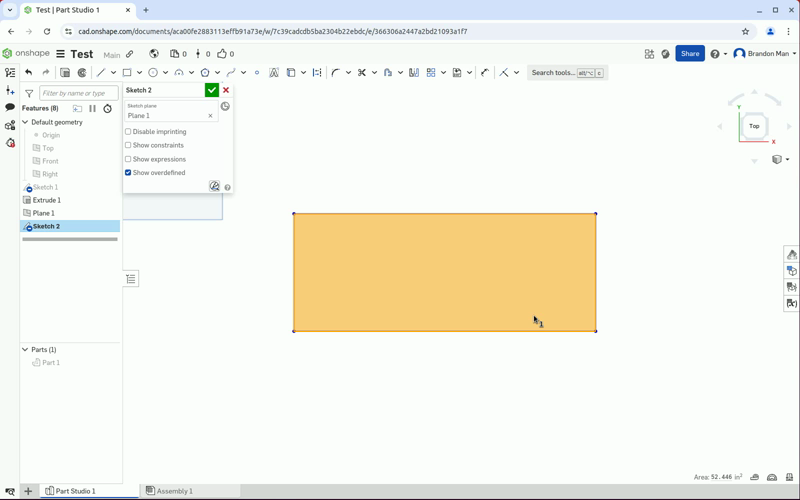
scroll(-6)
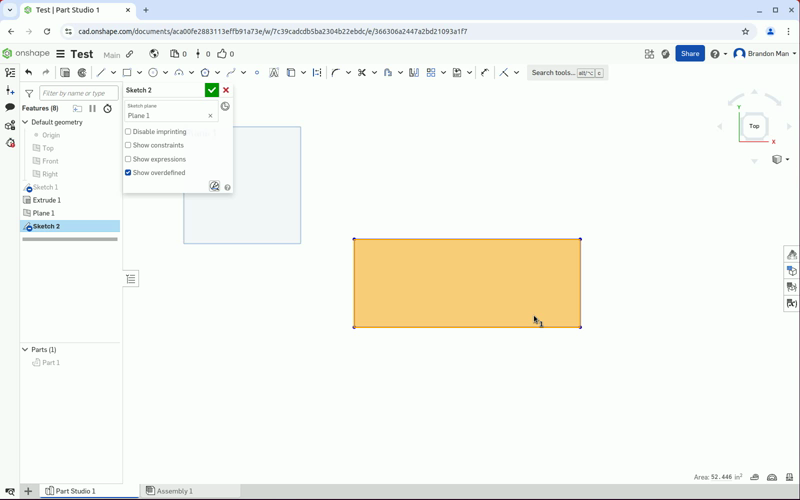
scroll(-6)
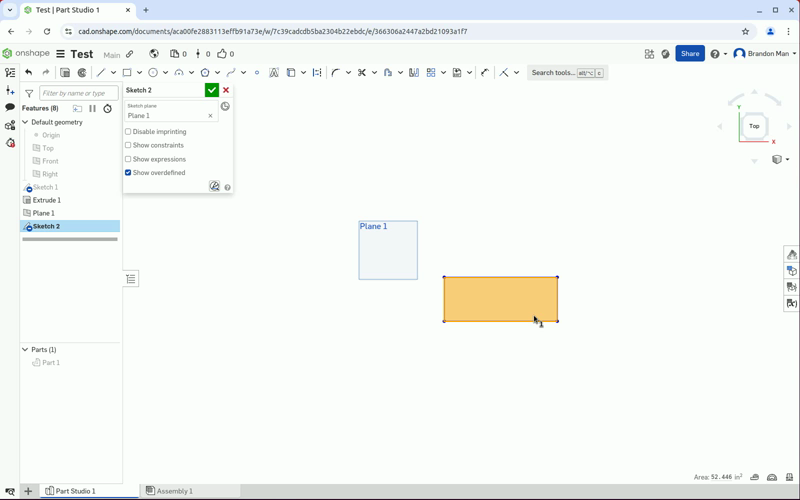
scroll(-6)
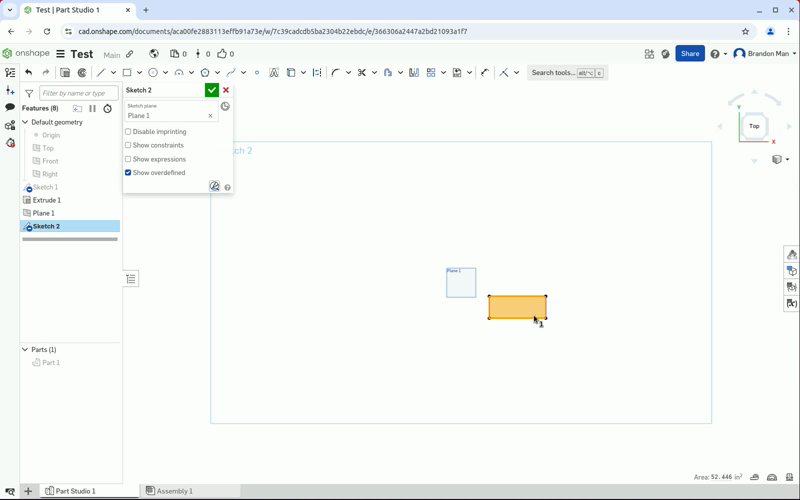
mouse_move(73, 352)
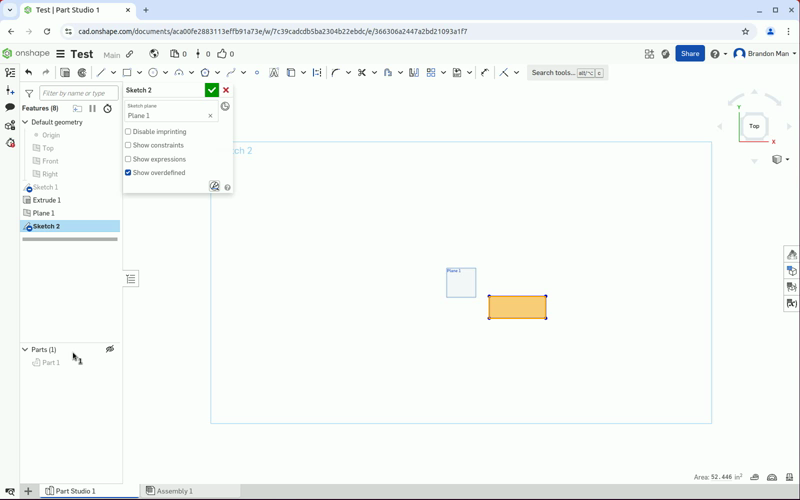
key(shift+y)
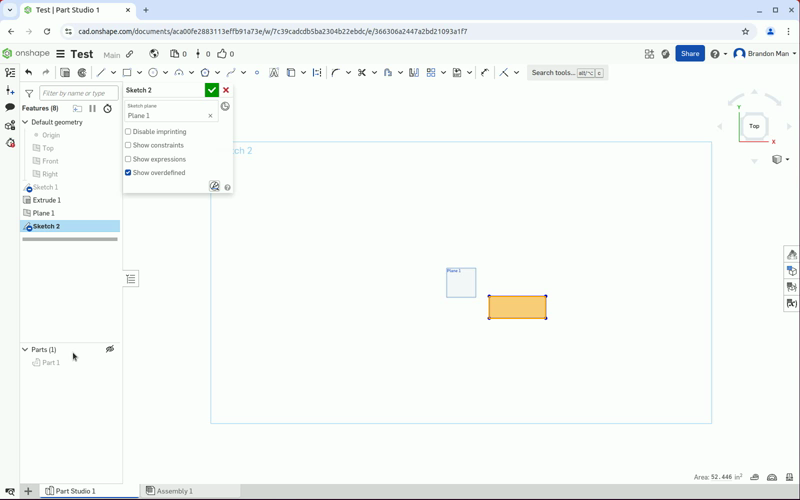
key(shift+e)
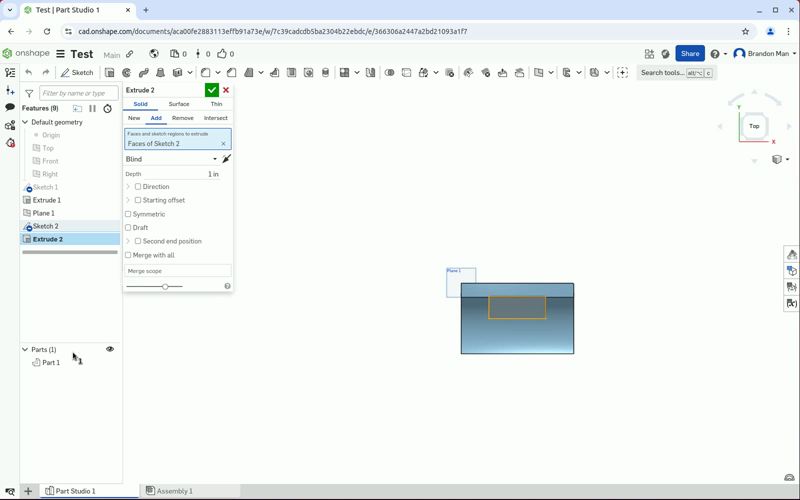
mouse_move(143, 106)
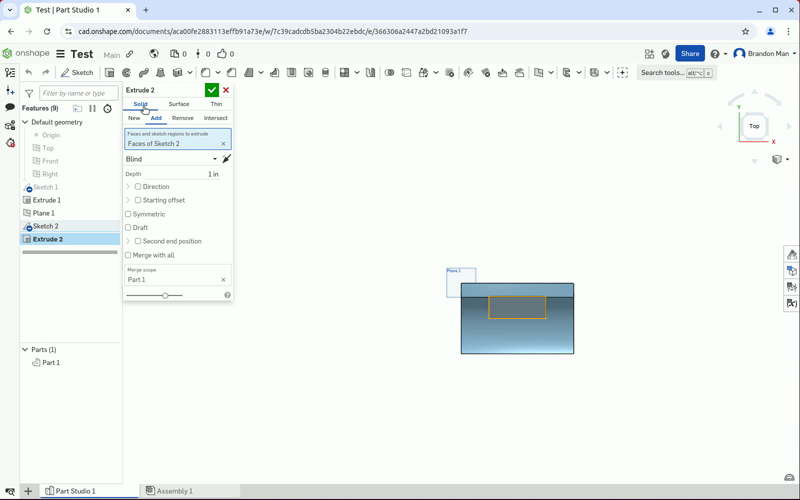
click(143, 106)
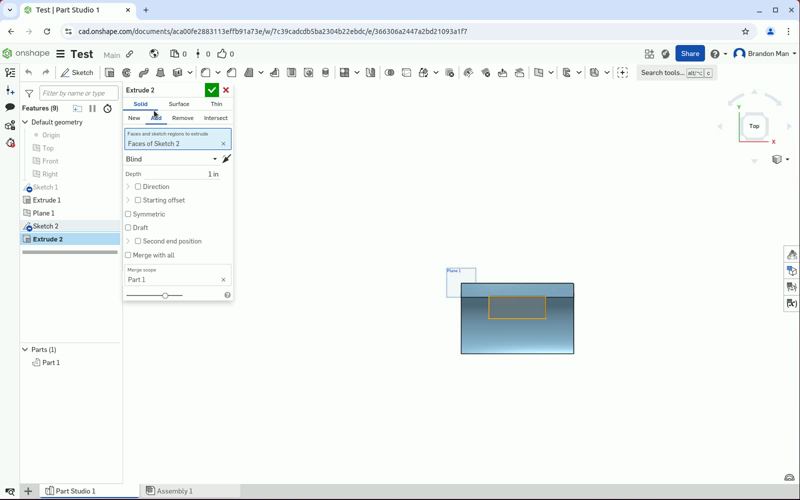
mouse_move(186, 120)
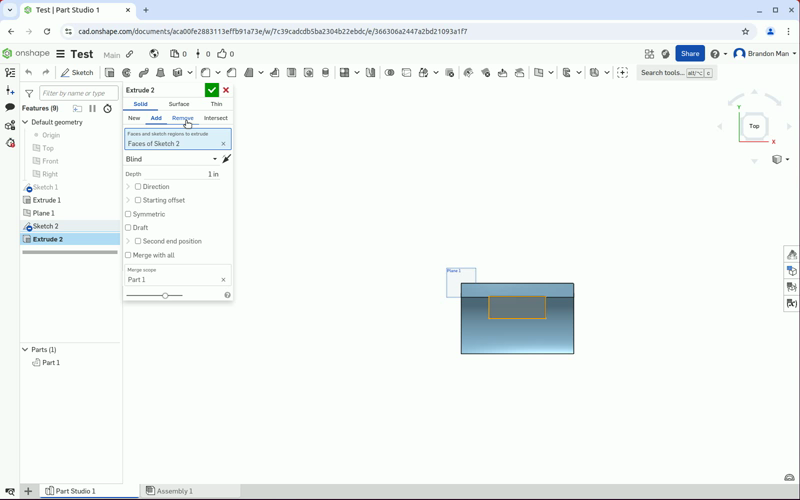
click(186, 120)
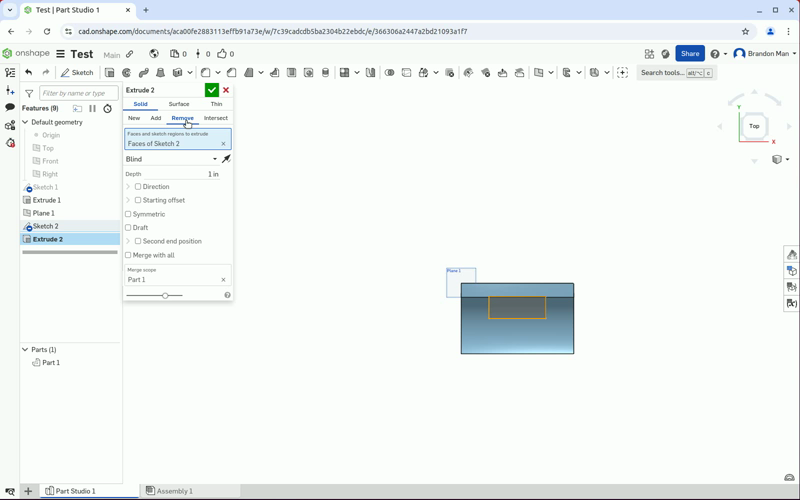
key(tab, 4)
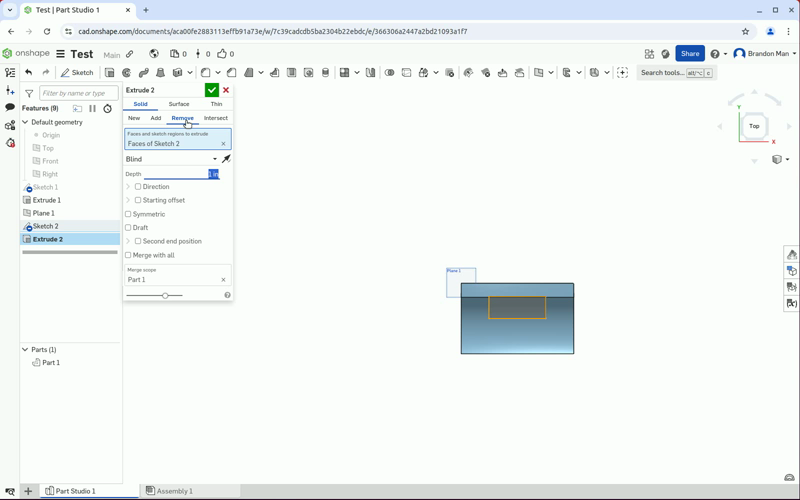
text(8.666)
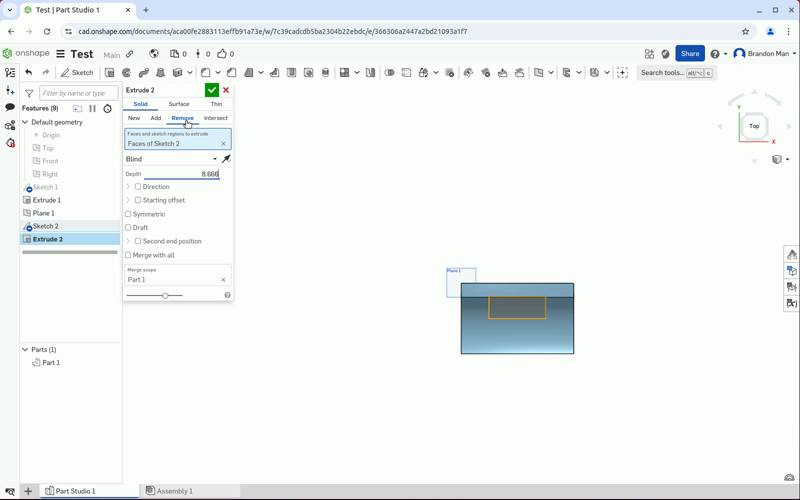
key(tab, 6)
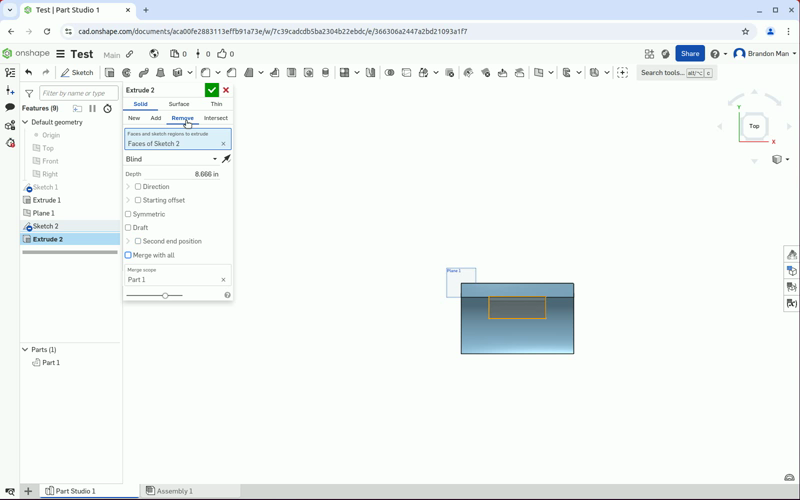
key(space)
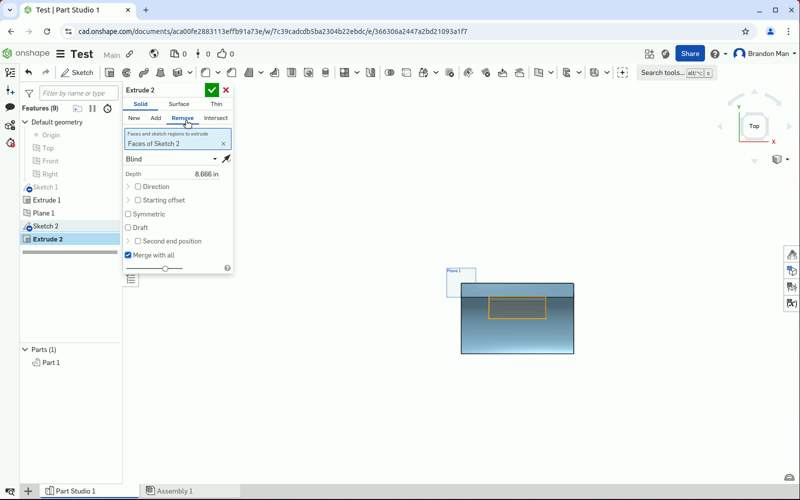
key(enter)
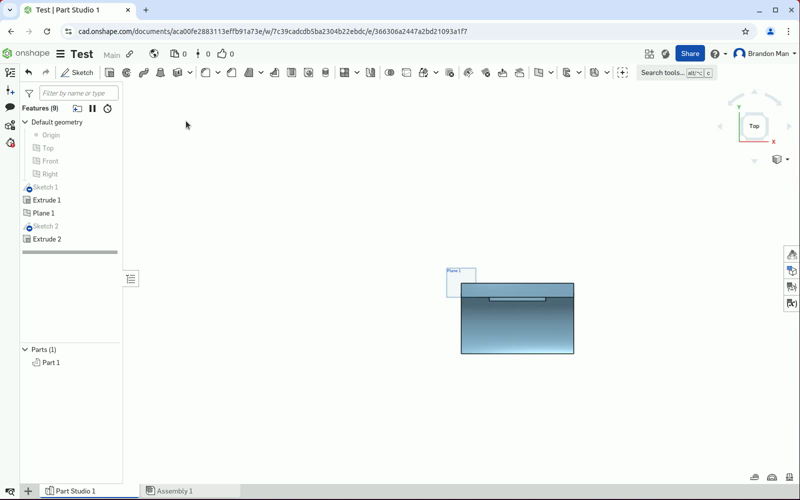
key(shift+h)
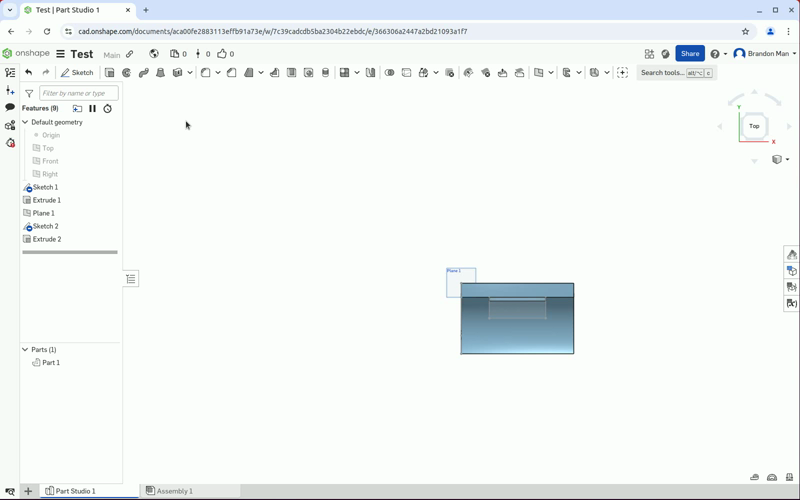
key(shift+h)
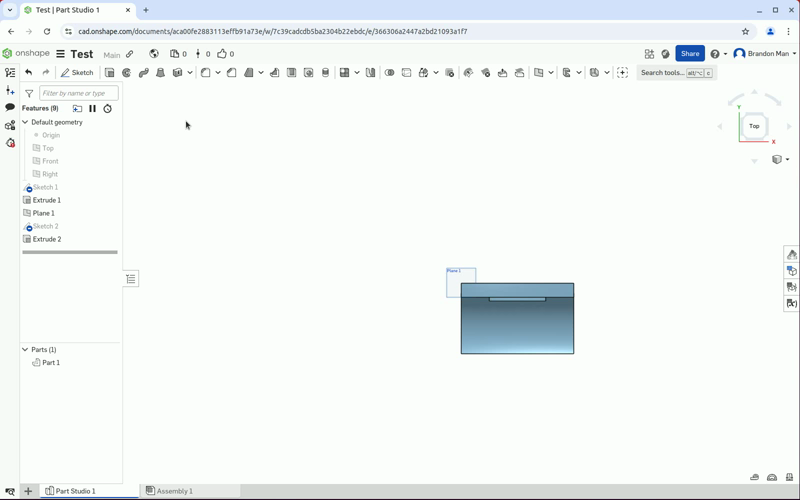
mouse_move(73, 189)
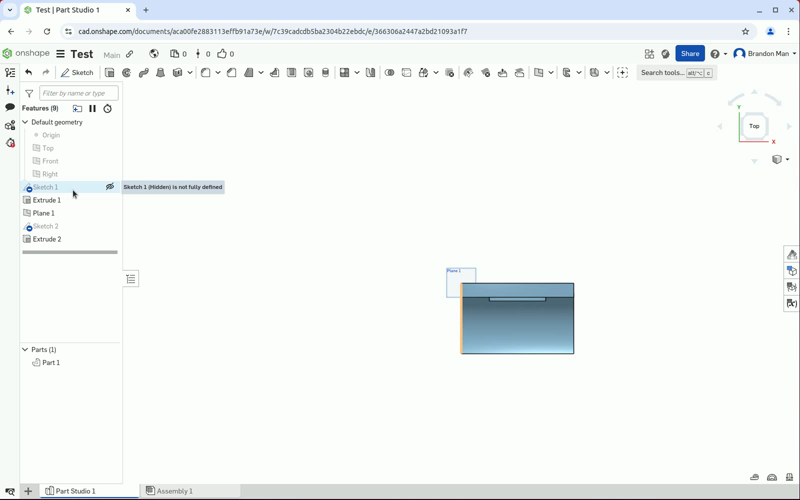
click(73, 189)
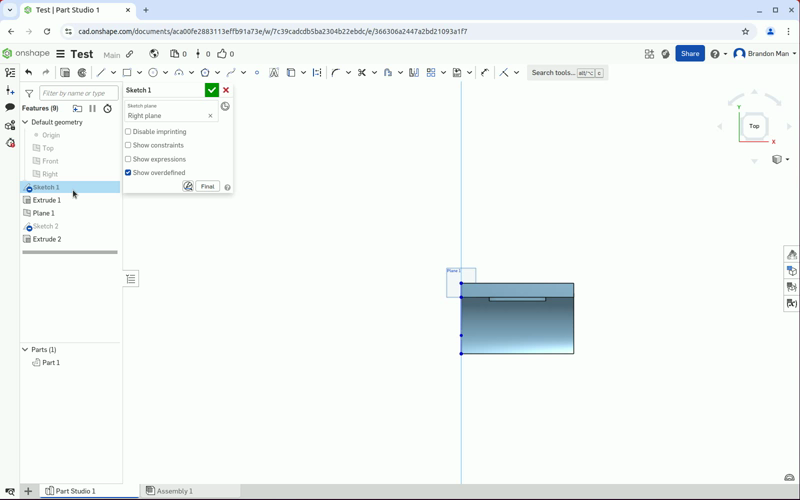
mouse_move(229, 92)
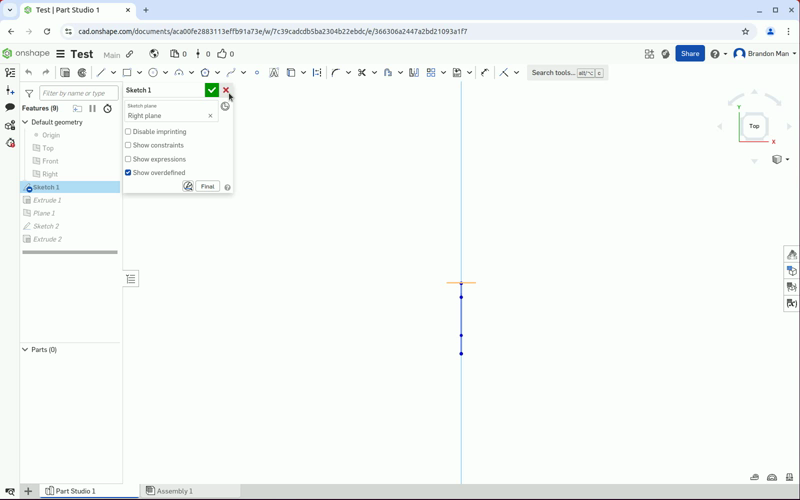
click(229, 92)
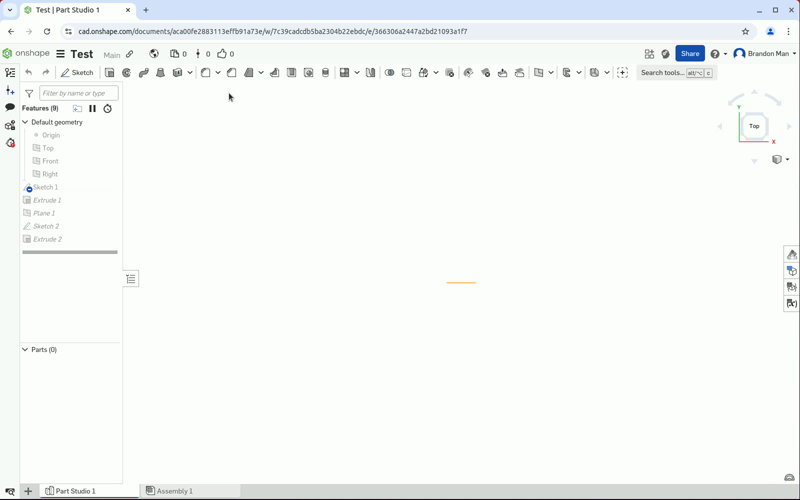
key(shift+s)
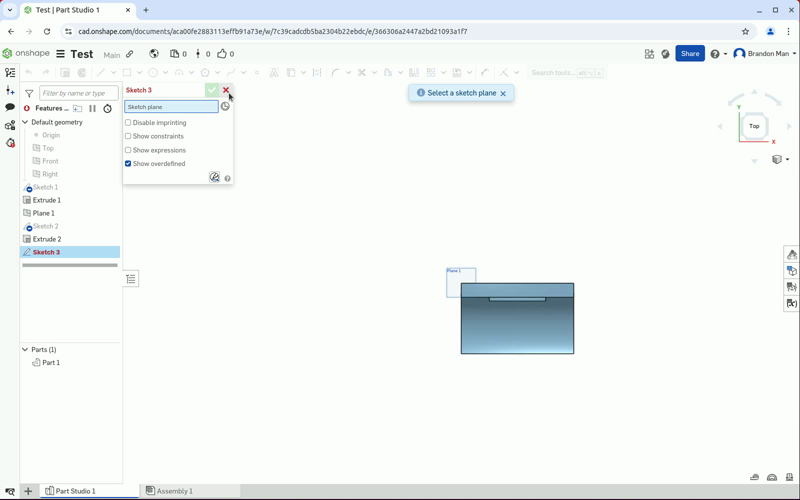
mouse_move(73, 215)
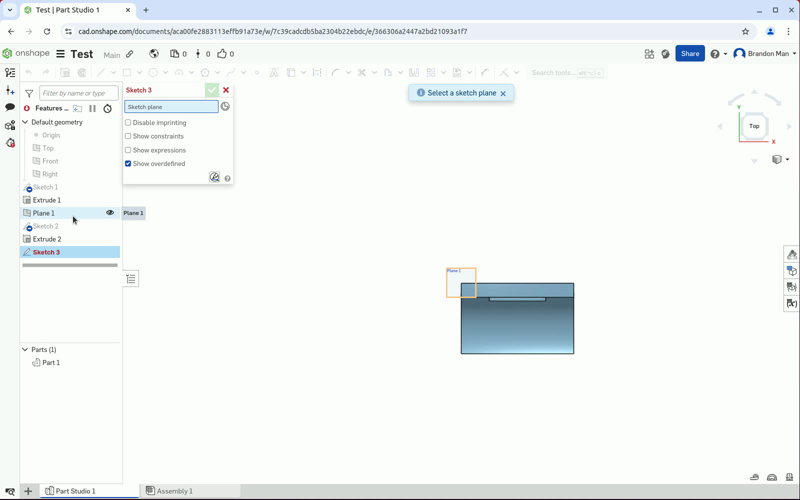
click(73, 215)
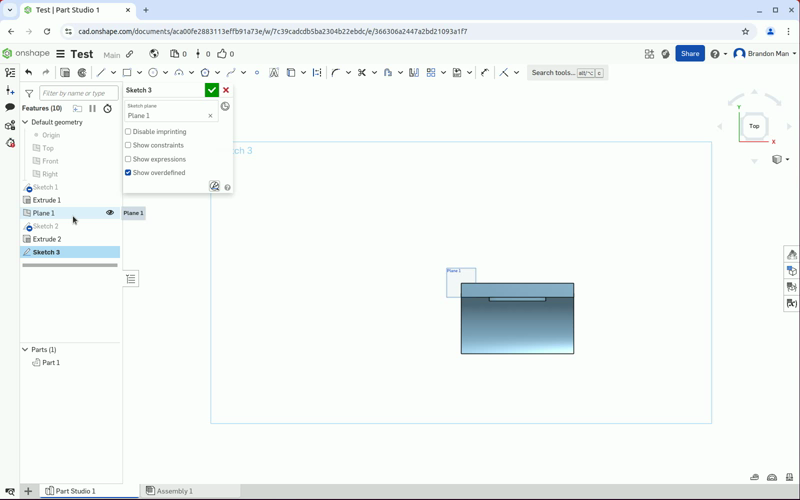
mouse_move(73, 352)
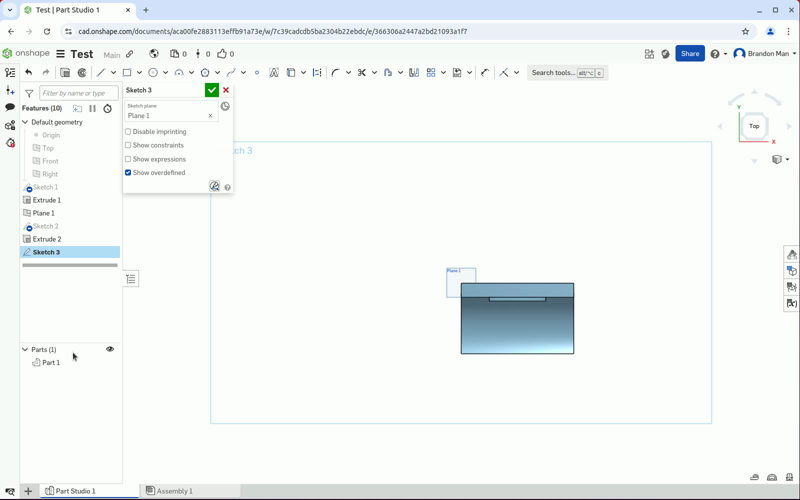
key(y)
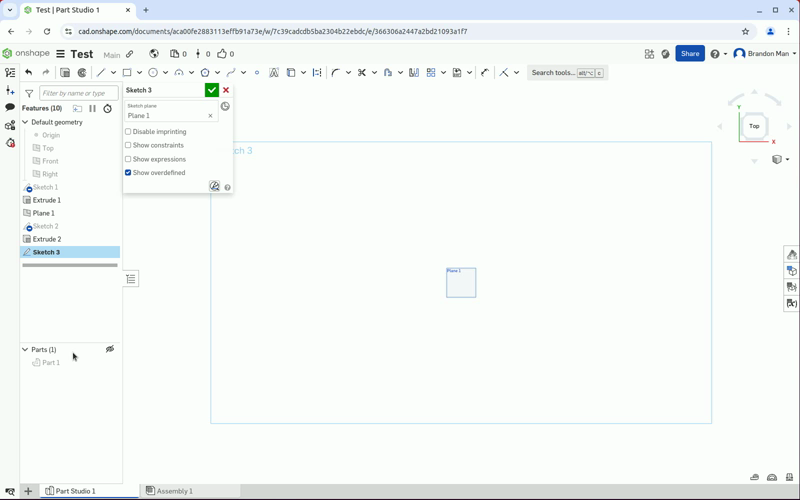
key(l)
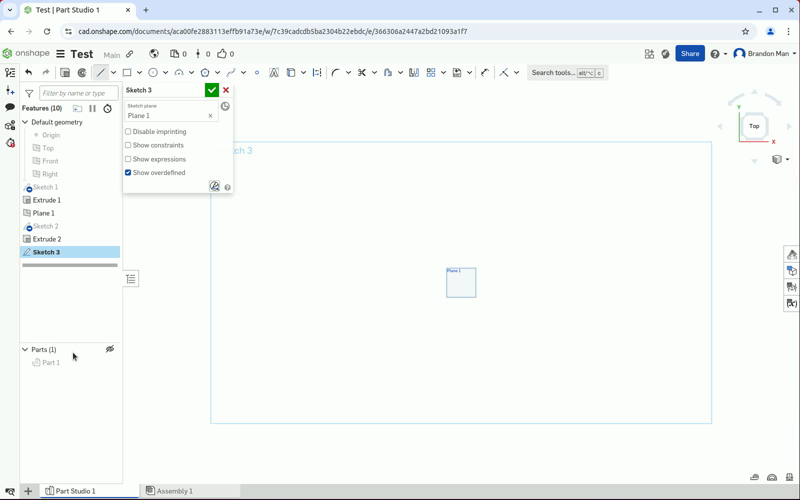
key_down(shift)
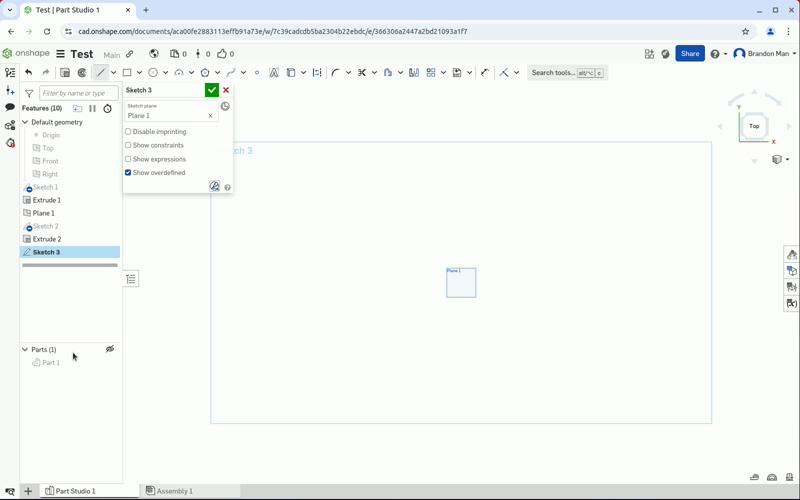
mouse_move(489, 297)
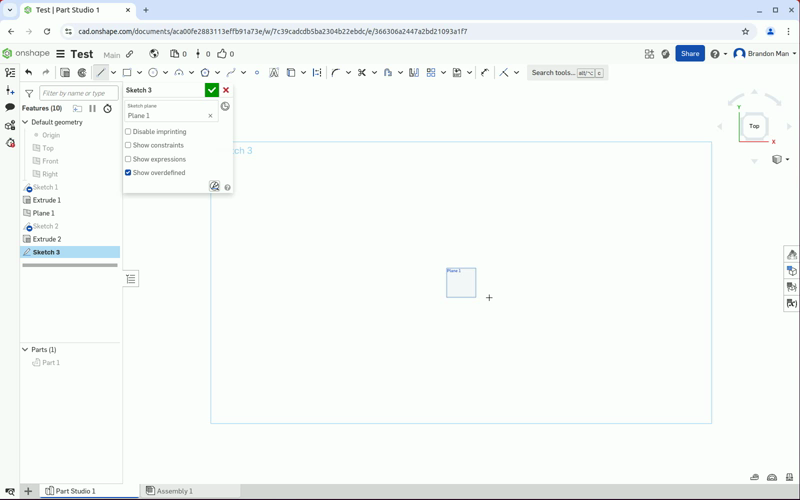
click(489, 297)
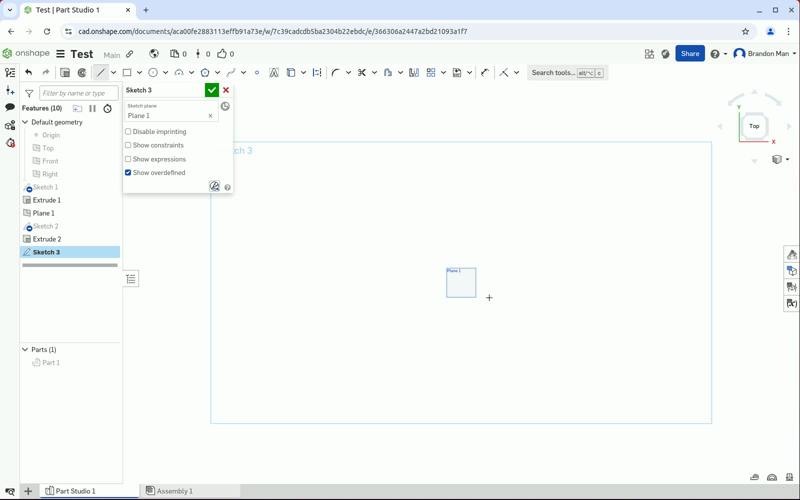
key_up(shift)
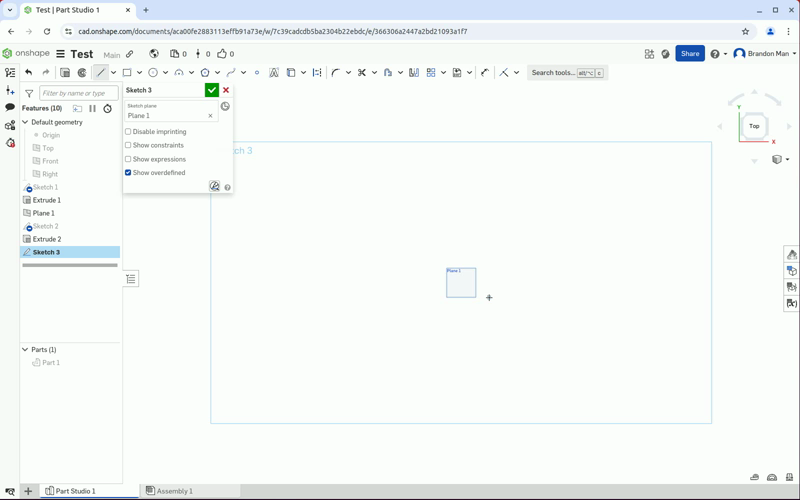
key_down(shift)
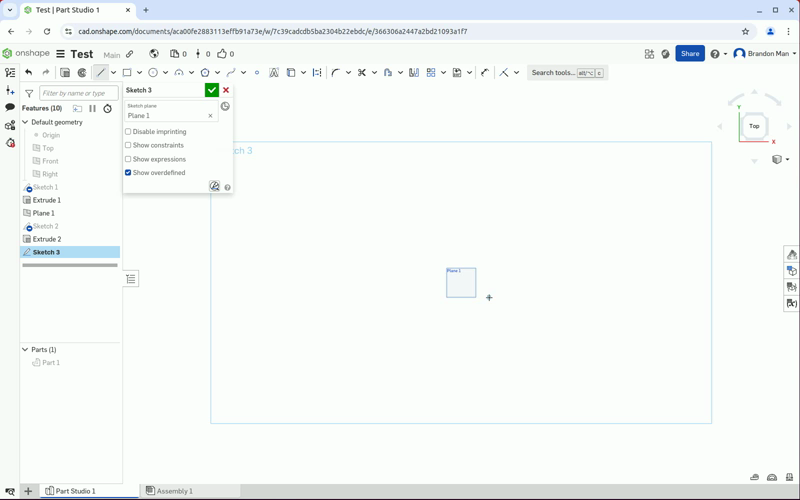
mouse_move(519, 297)
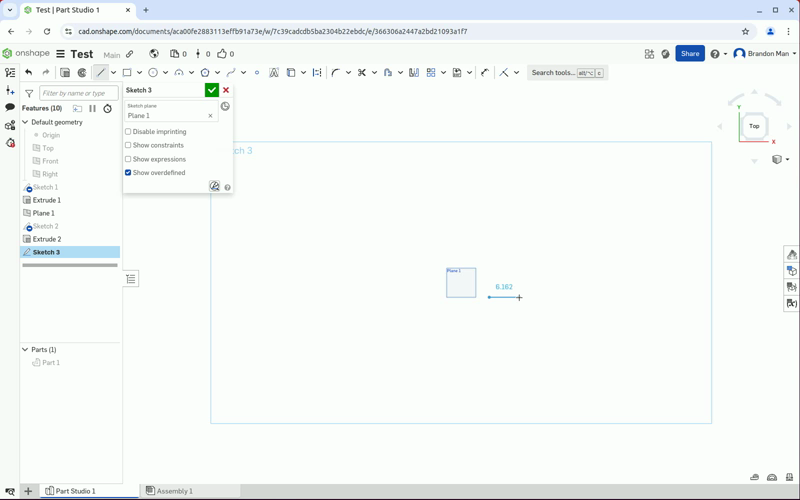
mouse_move(545, 297)
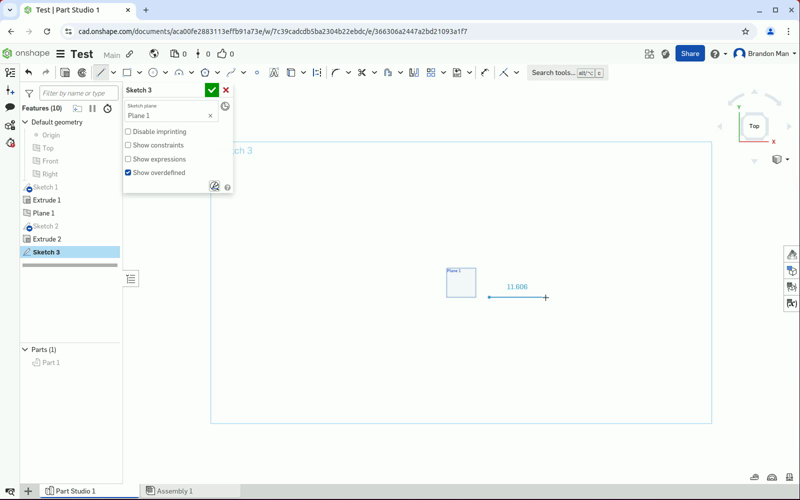
click(545, 297)
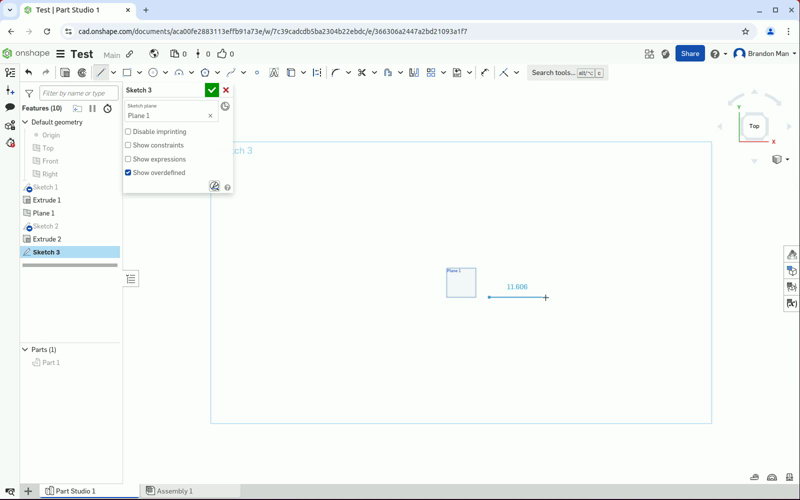
key_up(shift)
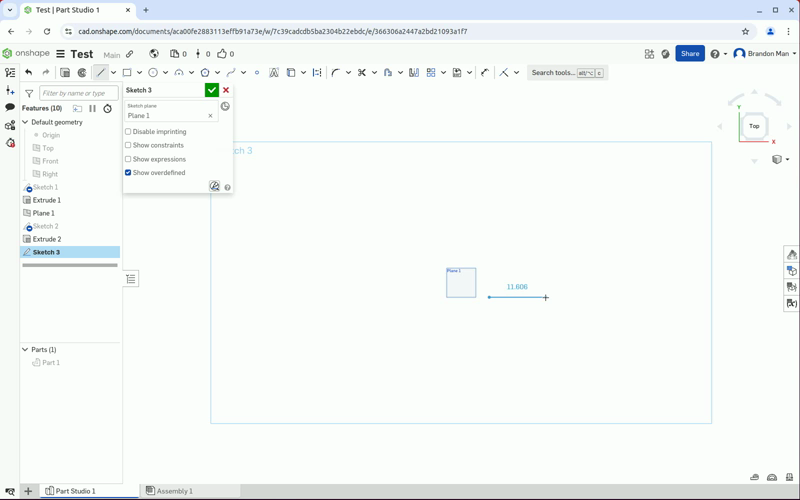
key_down(shift)
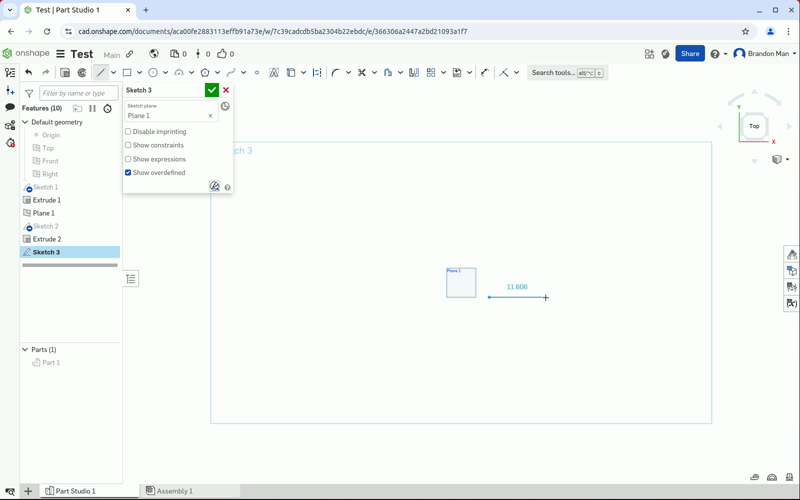
mouse_move(575, 297)
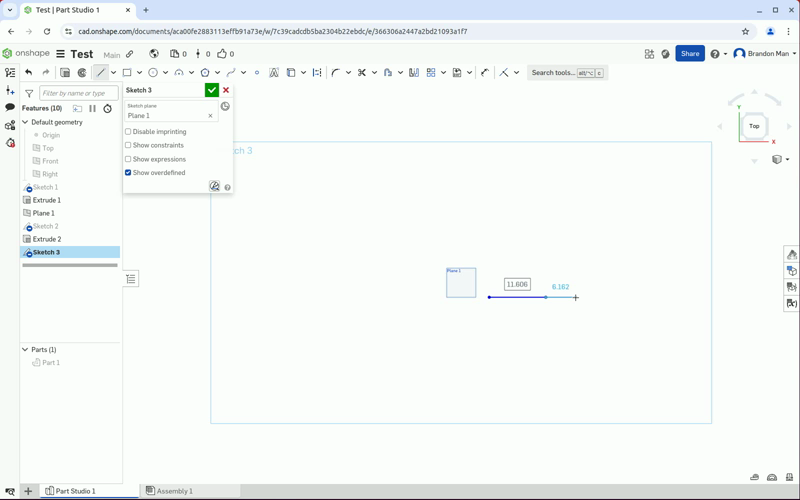
mouse_move(545, 282)
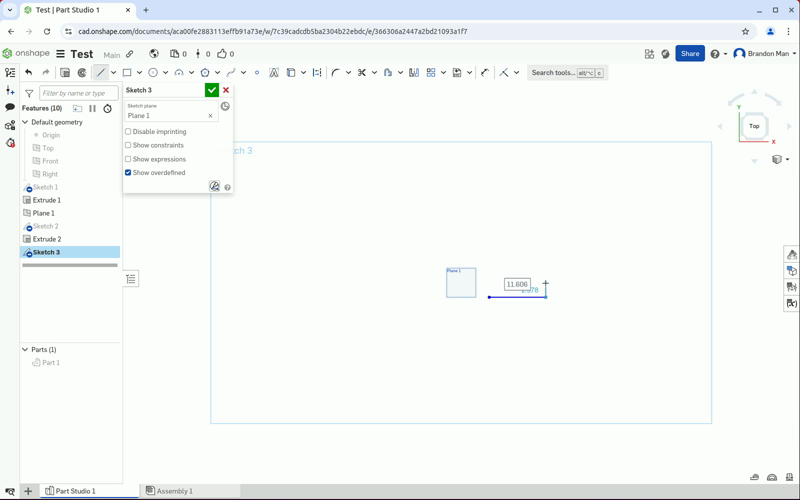
click(545, 282)
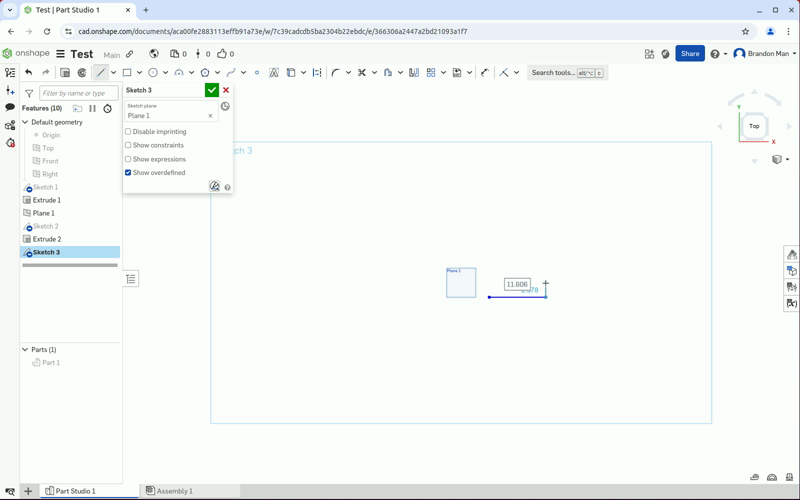
key_up(shift)
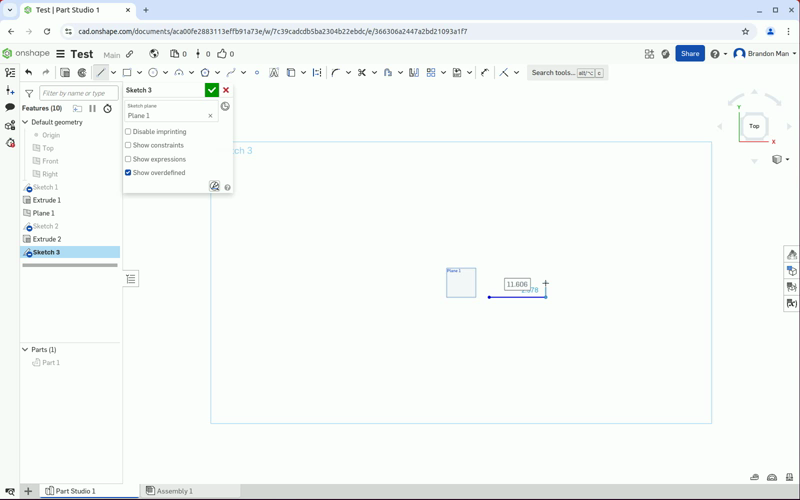
key_down(shift)
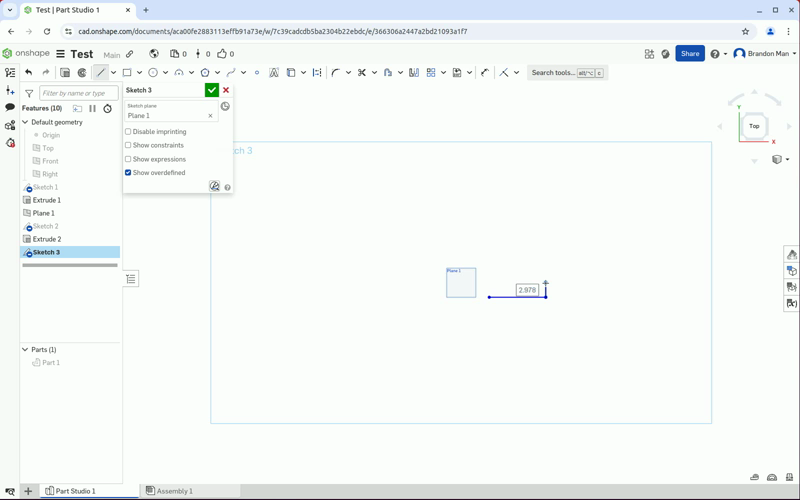
mouse_move(575, 282)
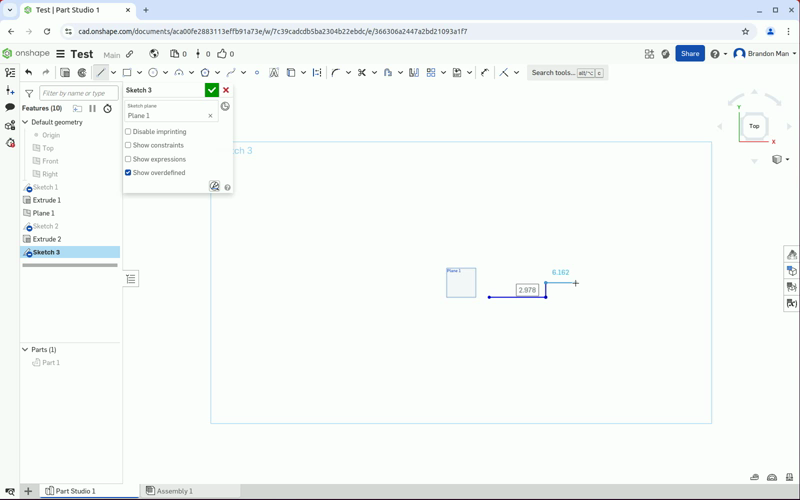
mouse_move(489, 282)
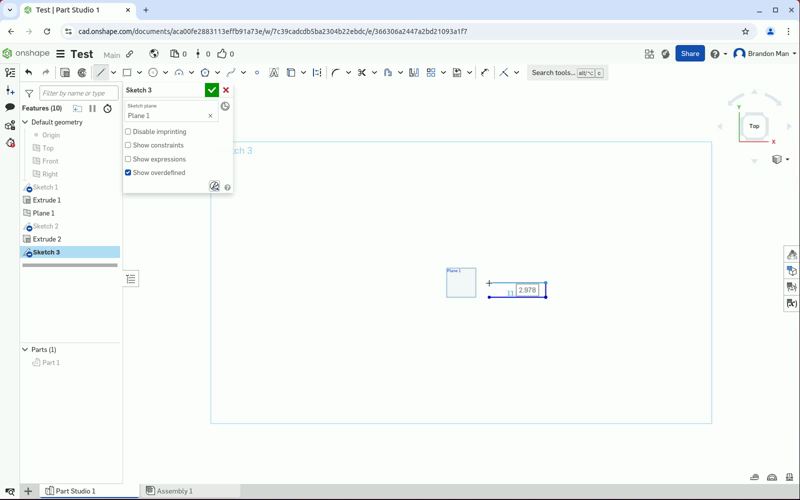
click(489, 282)
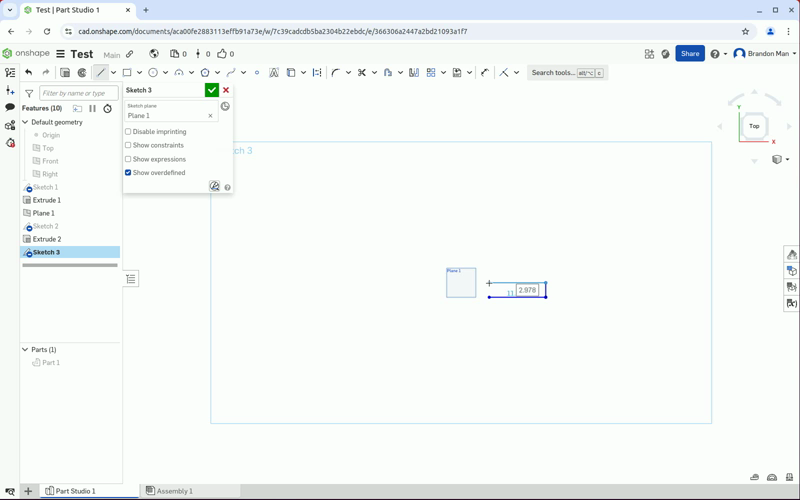
key_up(shift)
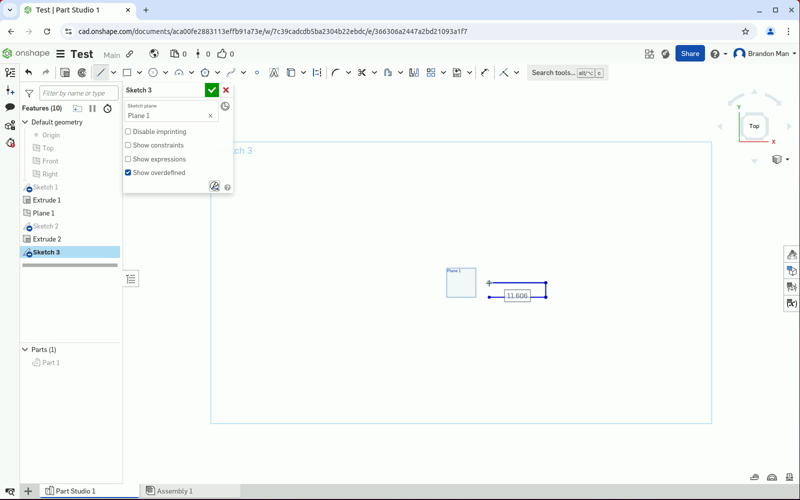
mouse_move(519, 282)
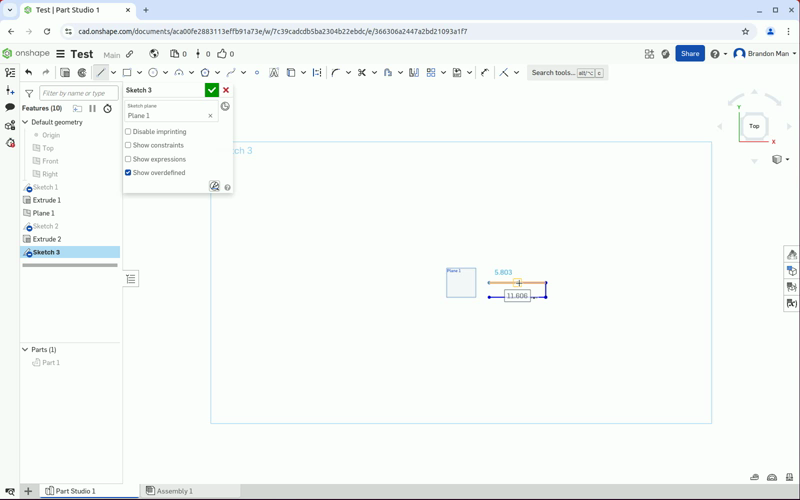
key_down(shift)
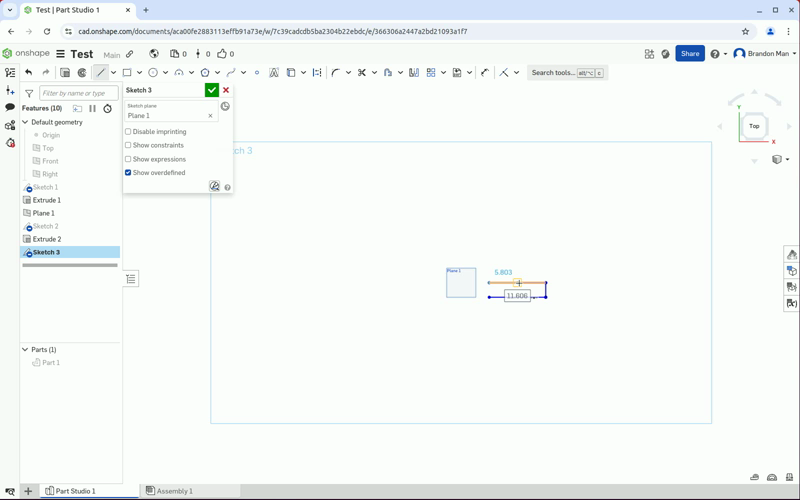
mouse_move(489, 297)
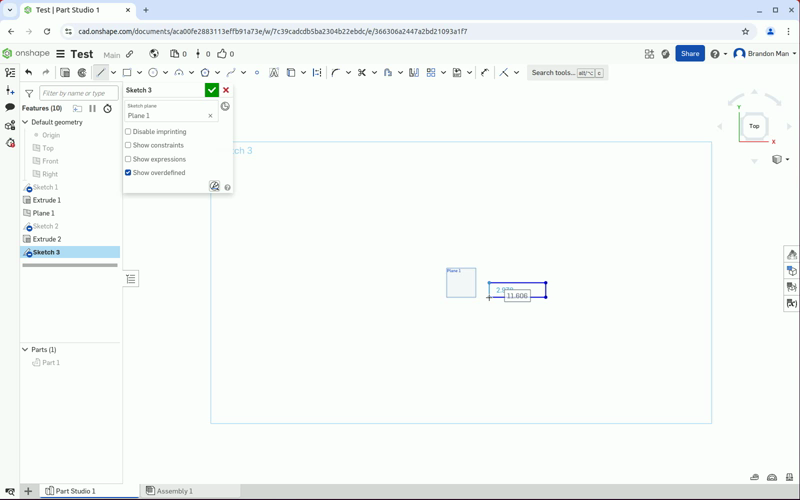
key_up(shift)
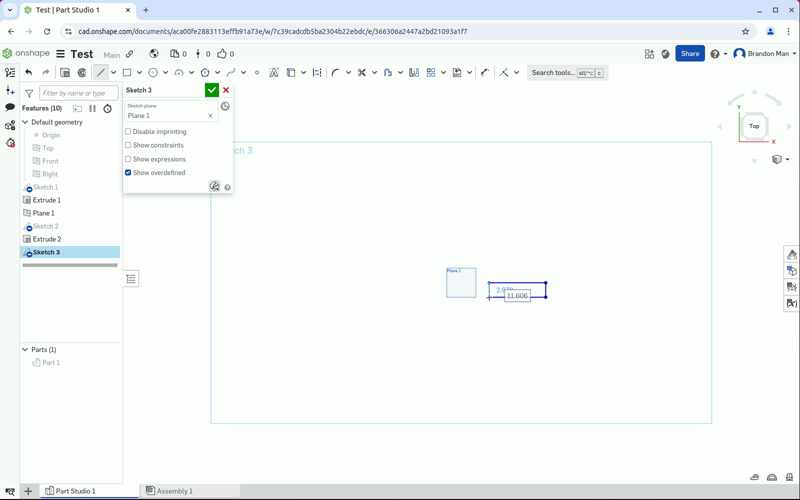
click(489, 297)
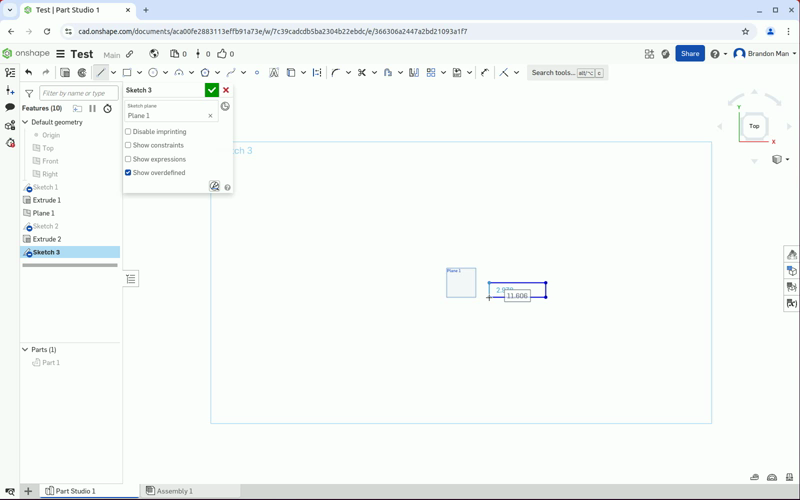
key(esc)
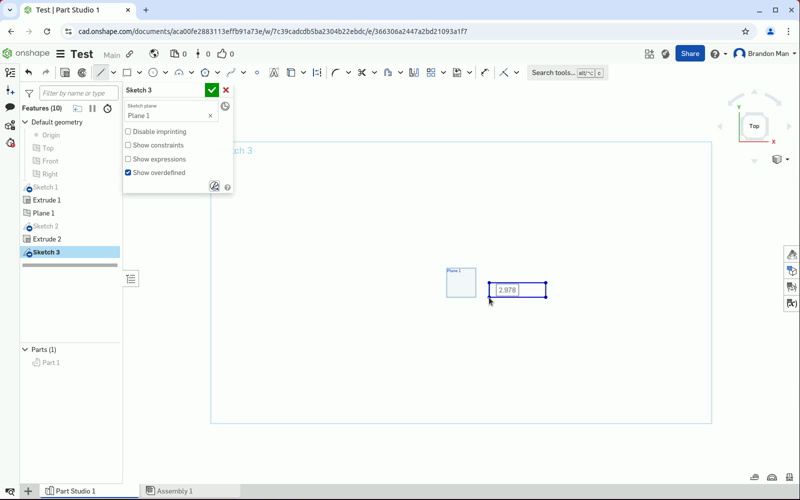
mouse_move(545, 295)
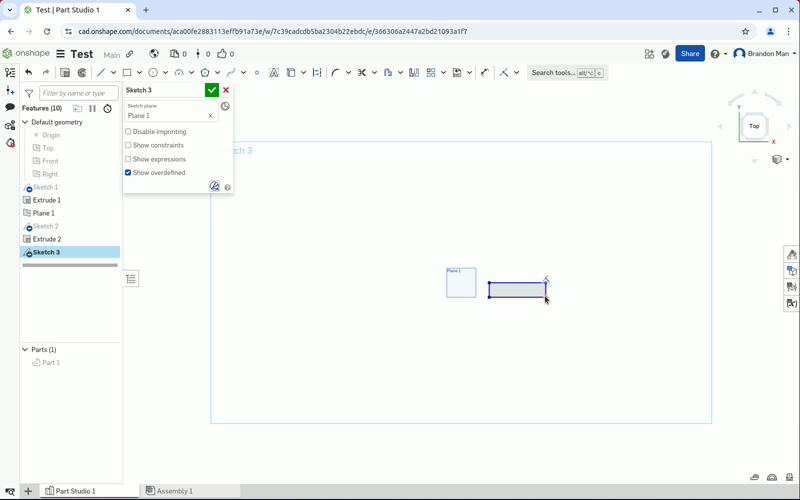
scroll(6)
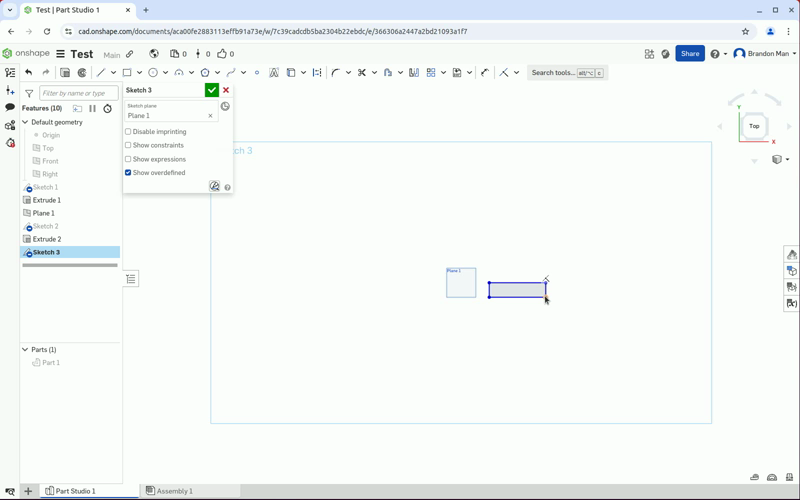
scroll(6)
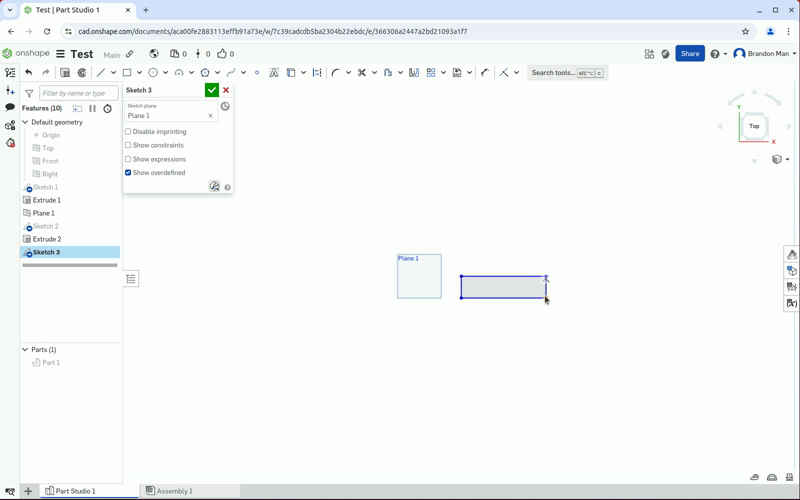
scroll(6)
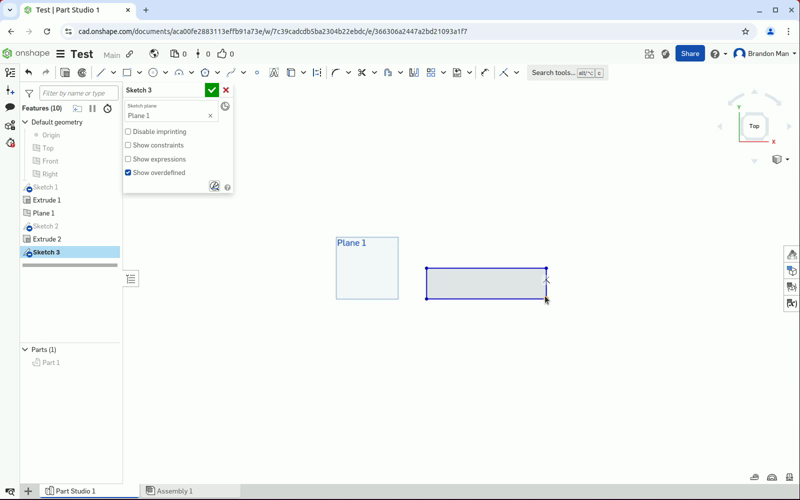
scroll(6)
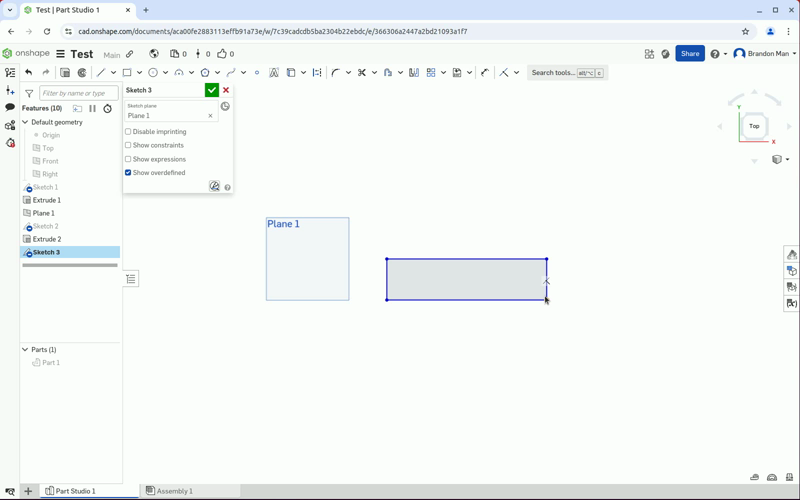
scroll(6)
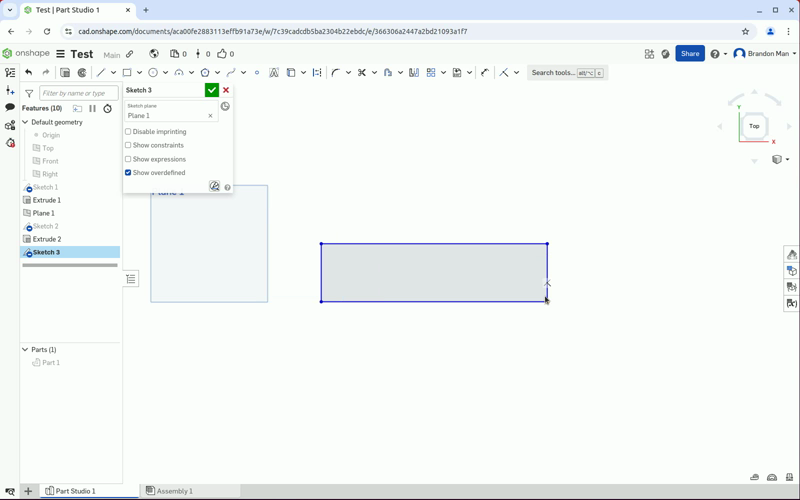
scroll(6)
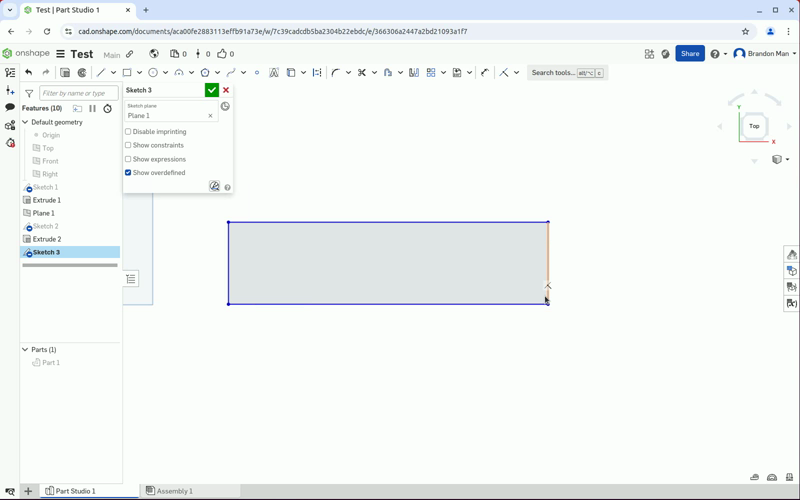
scroll(6)
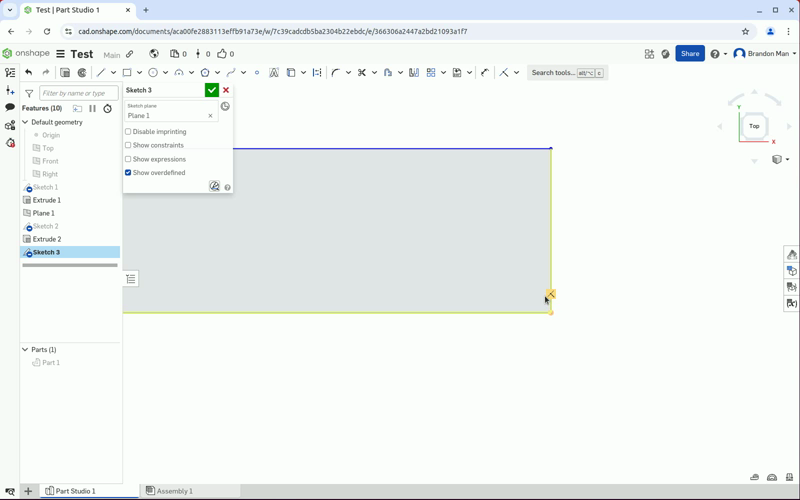
click(545, 295)
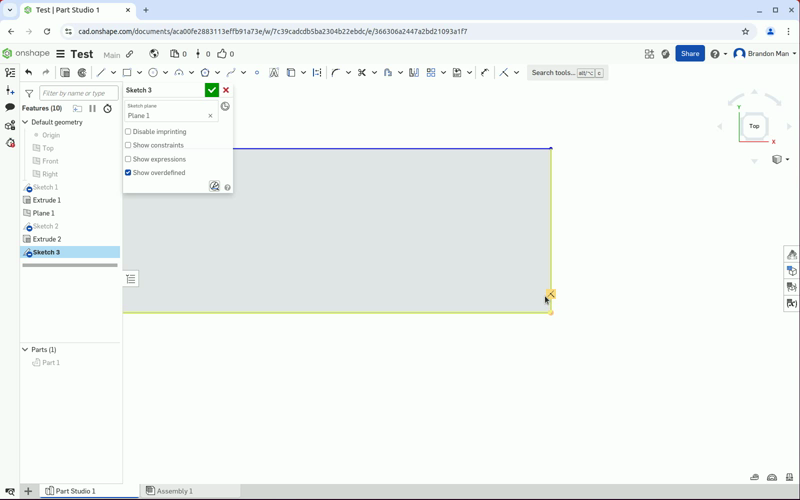
scroll(-6)
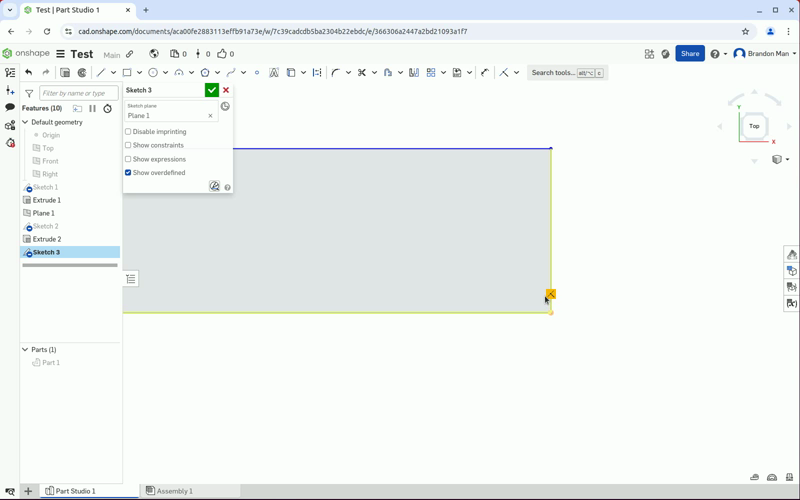
scroll(-6)
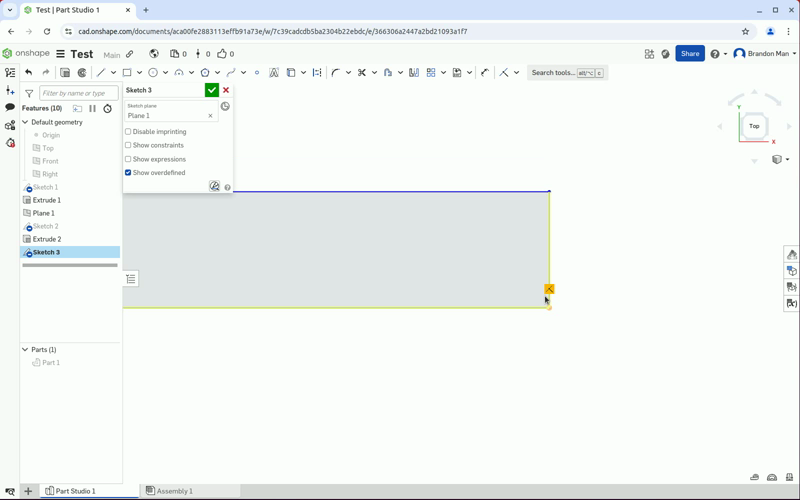
scroll(-6)
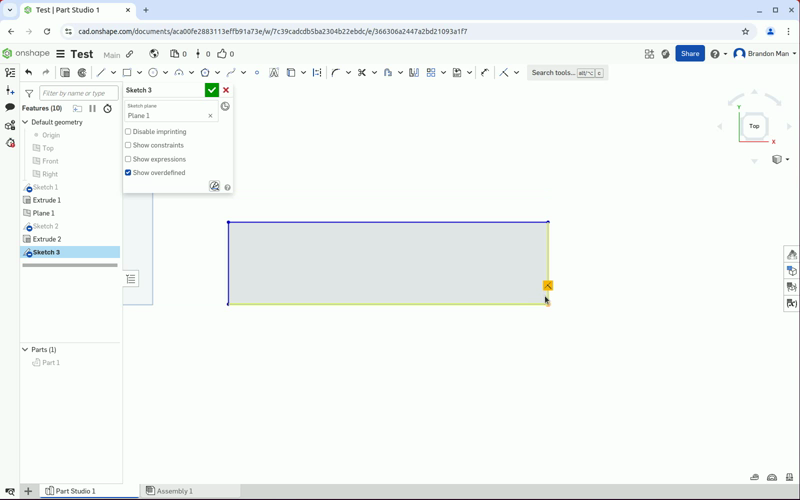
scroll(-6)
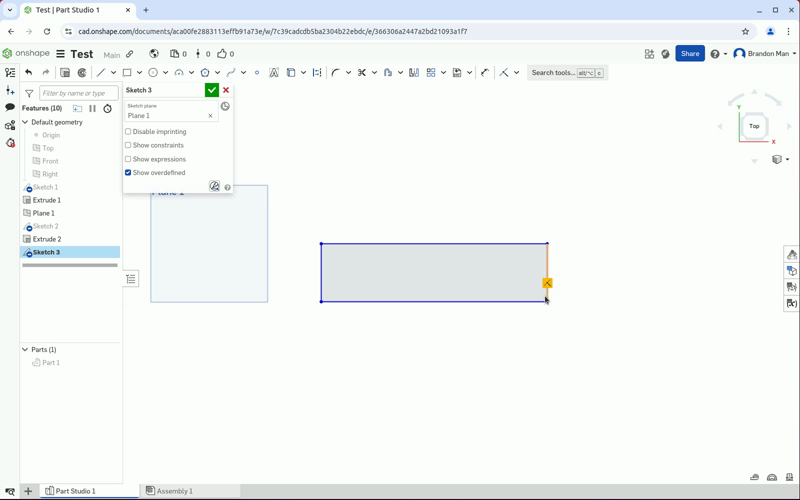
scroll(-6)
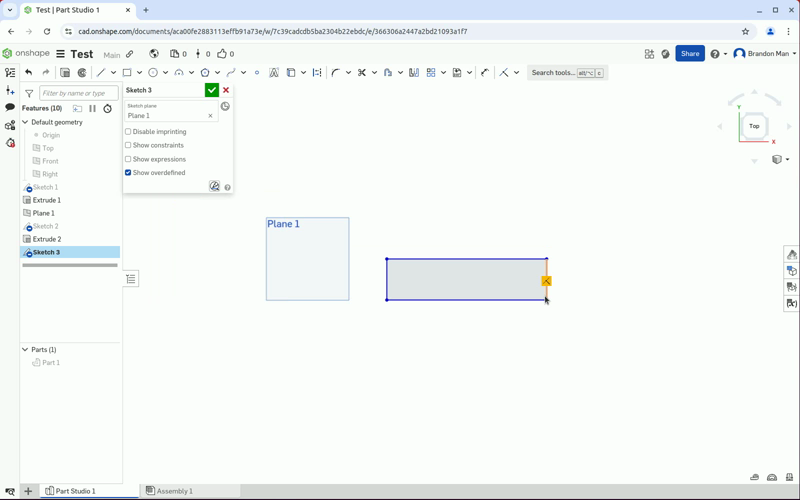
scroll(-6)
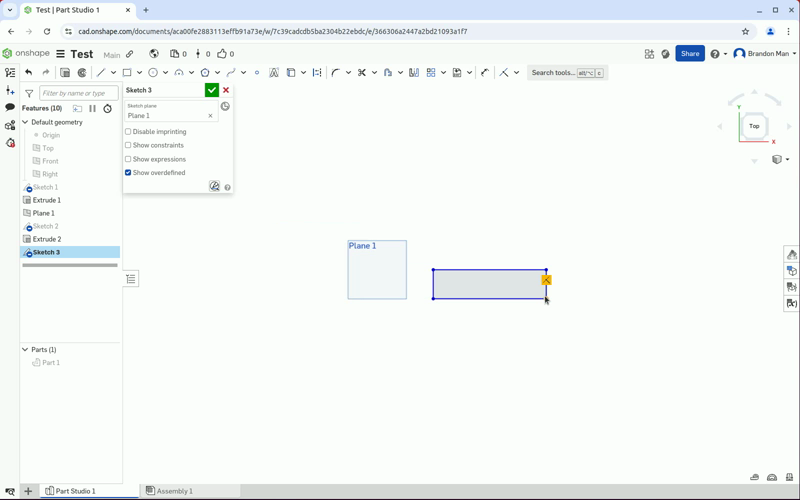
scroll(-6)
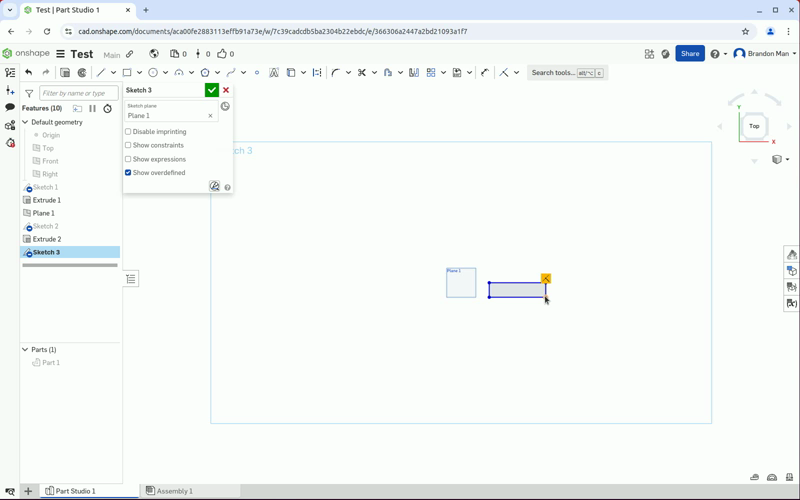
mouse_move(73, 352)
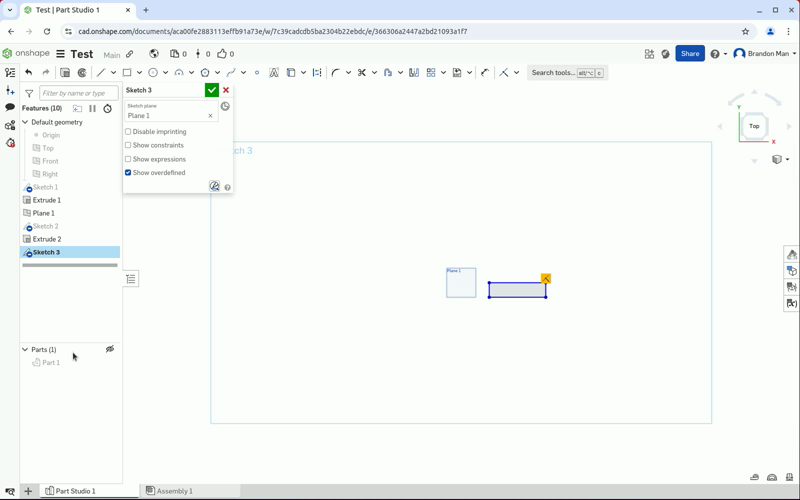
key(shift+y)
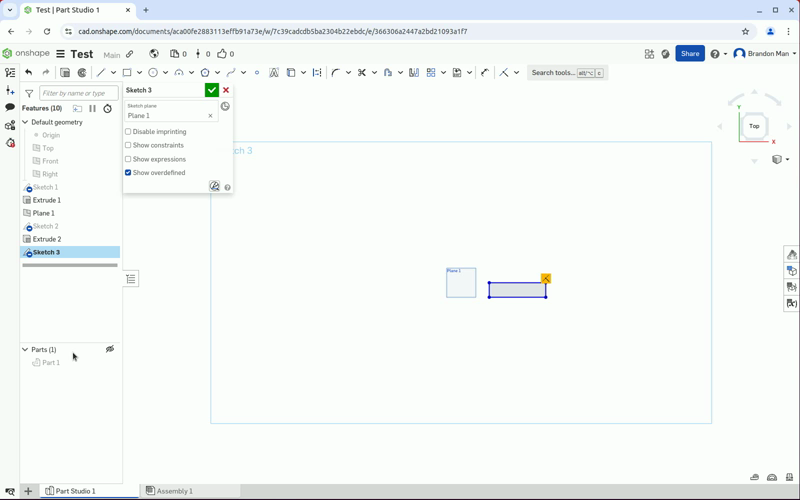
key(shift+e)
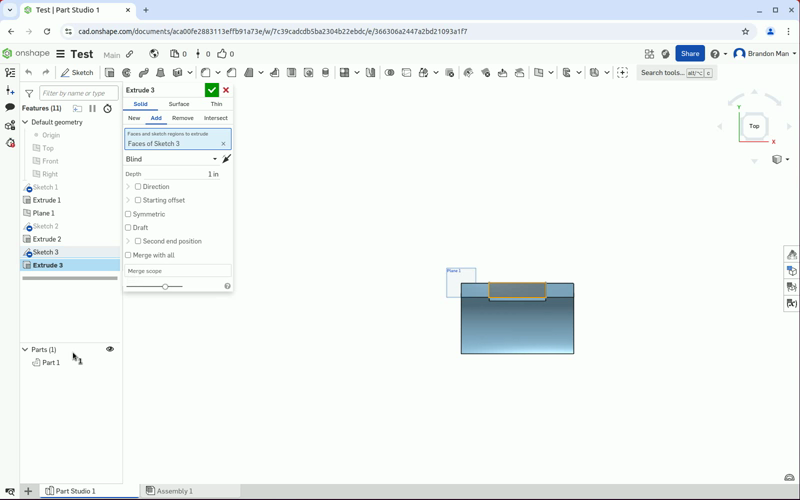
mouse_move(143, 106)
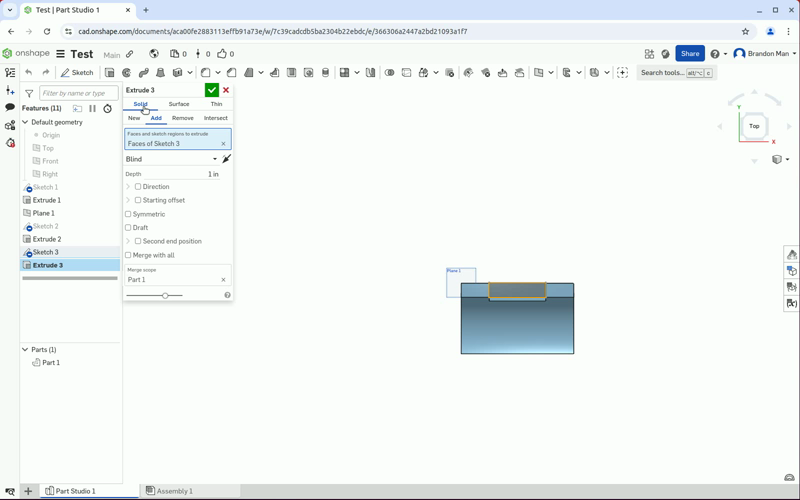
click(143, 106)
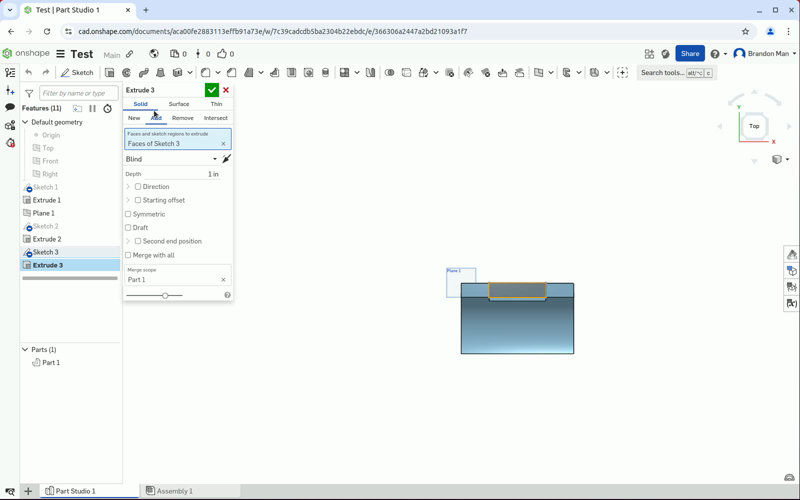
mouse_move(186, 120)
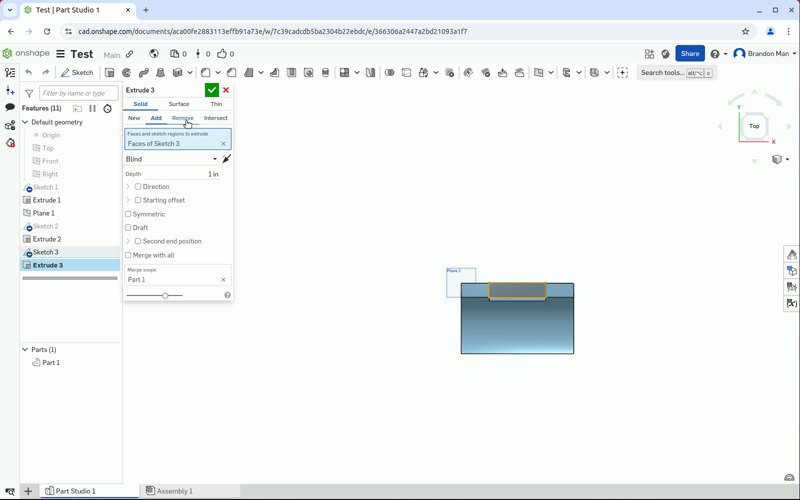
click(186, 120)
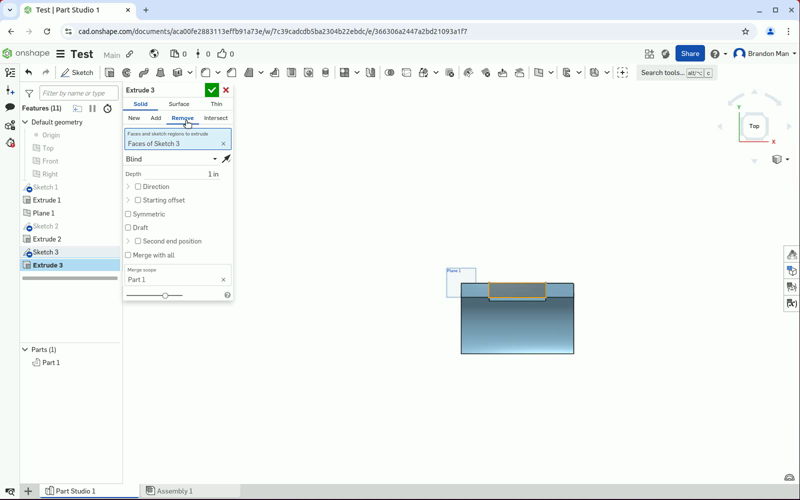
key(tab, 4)
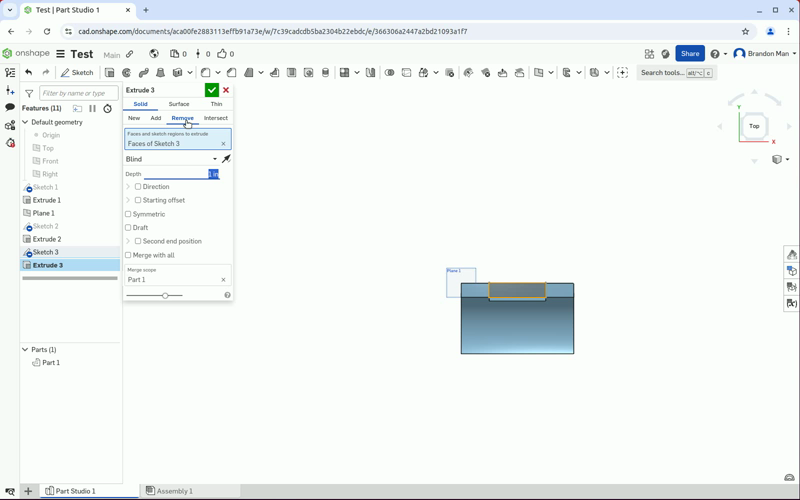
text(8.666)
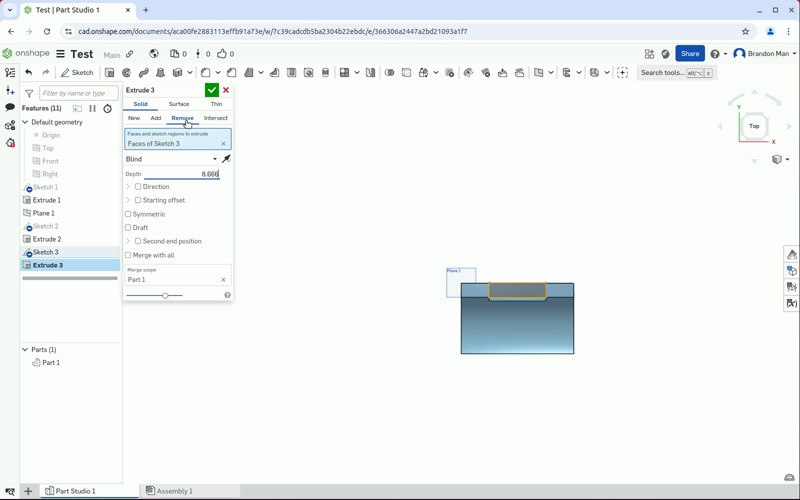
key(tab, 6)
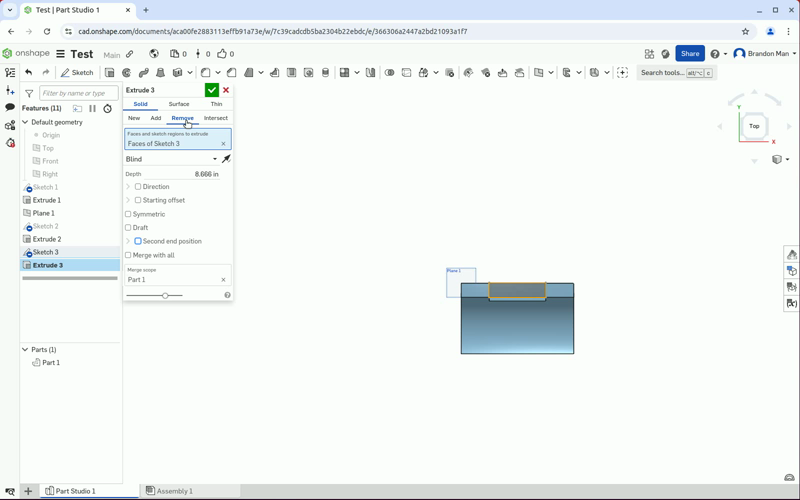
key(space)
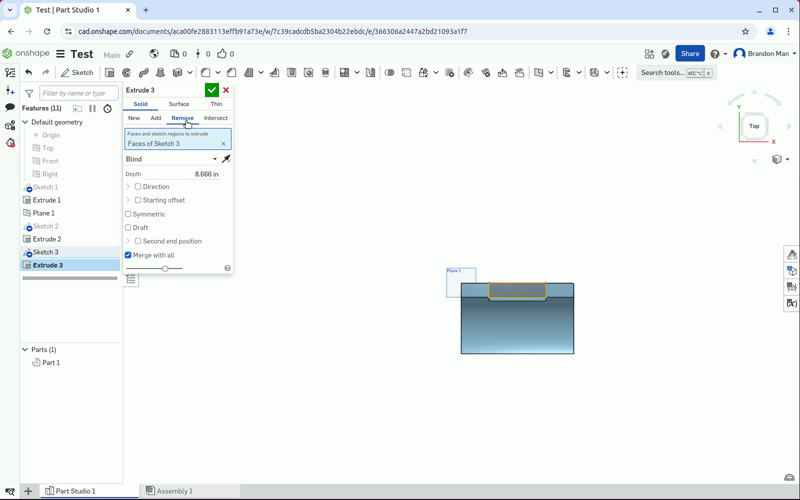
key(enter)
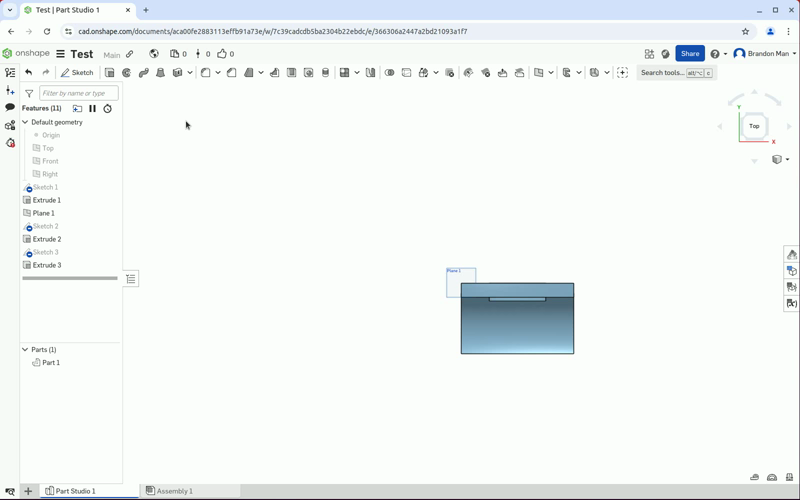
key(shift+h)
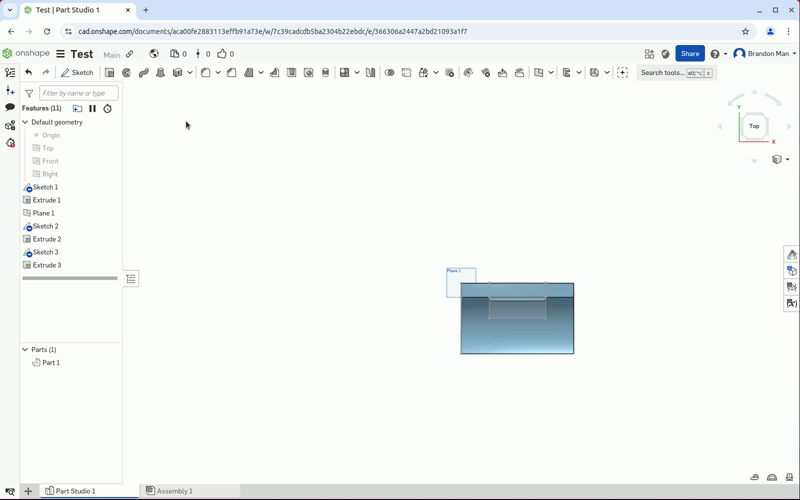
key(shift+h)
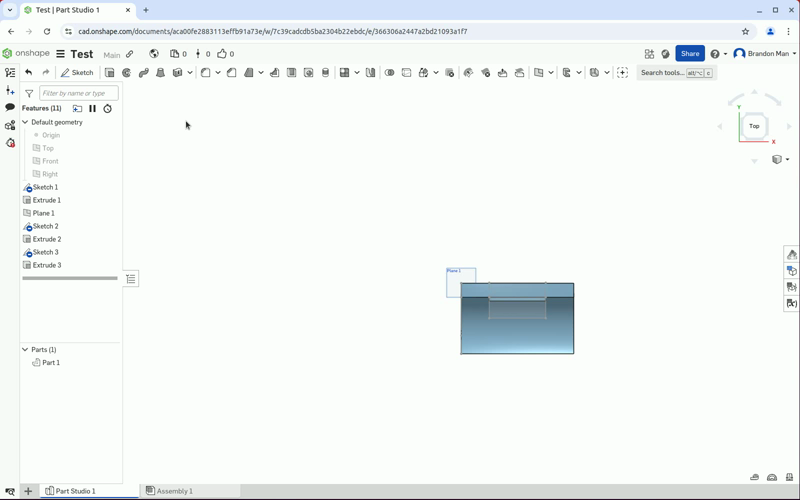
key(shift+7)
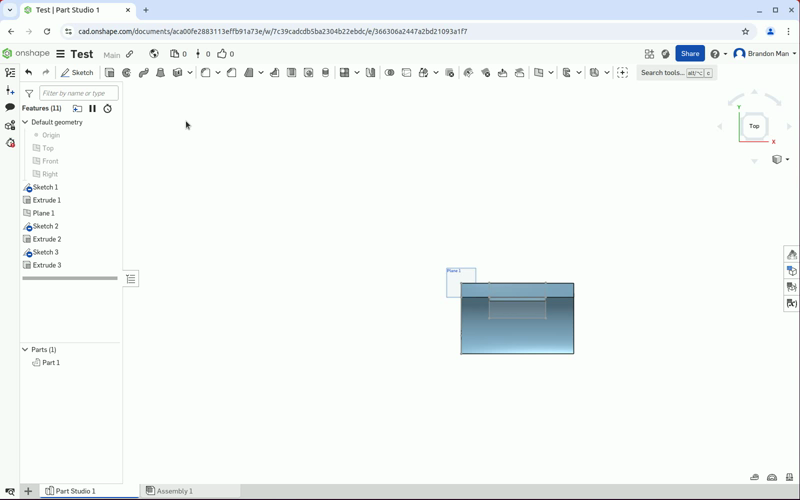
key(up, 3)
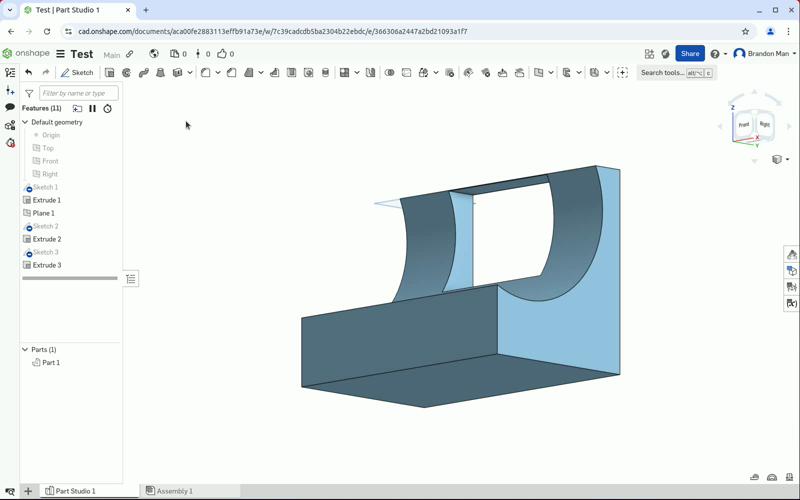
key(left, 3)
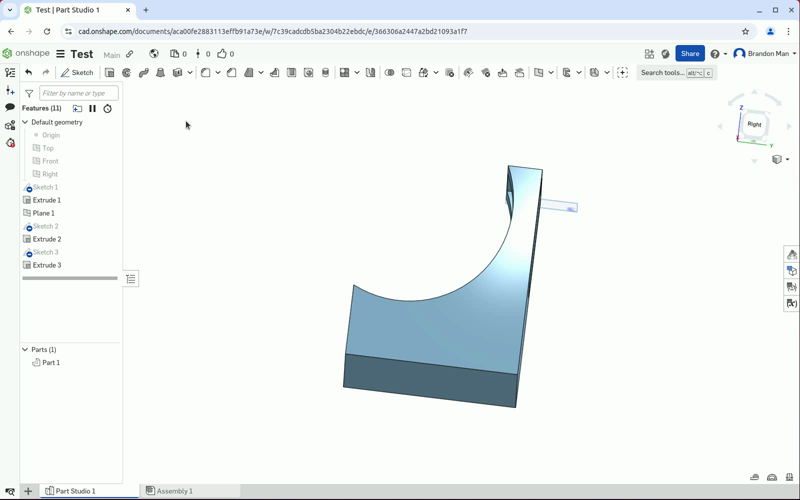
key(right, 3)
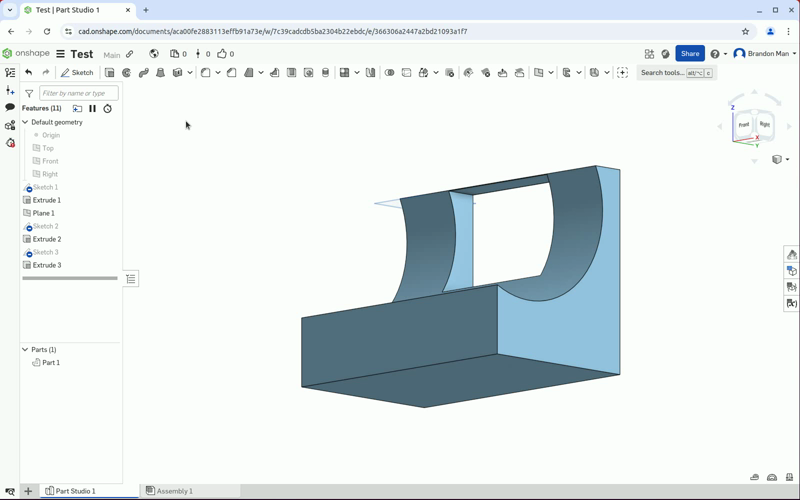
key(down, 3)
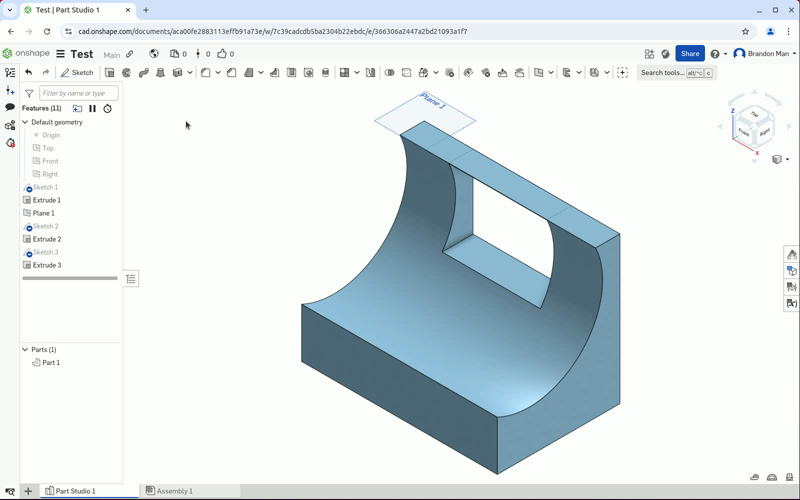
mouse_move(73, 189)
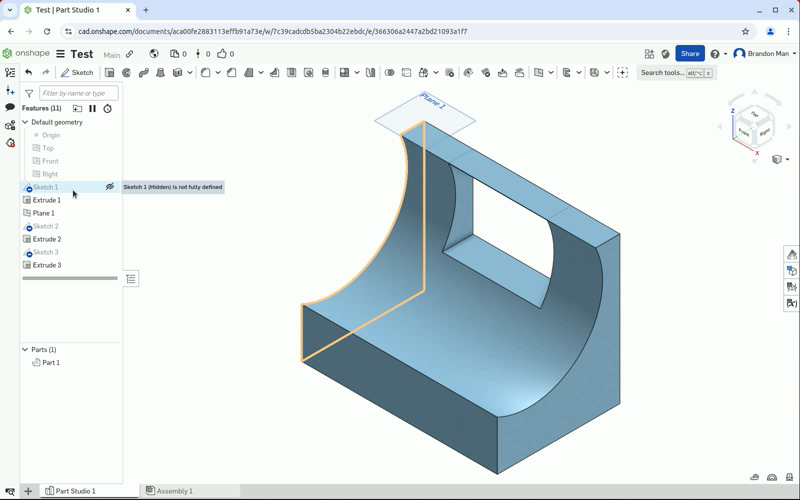
click(73, 189)